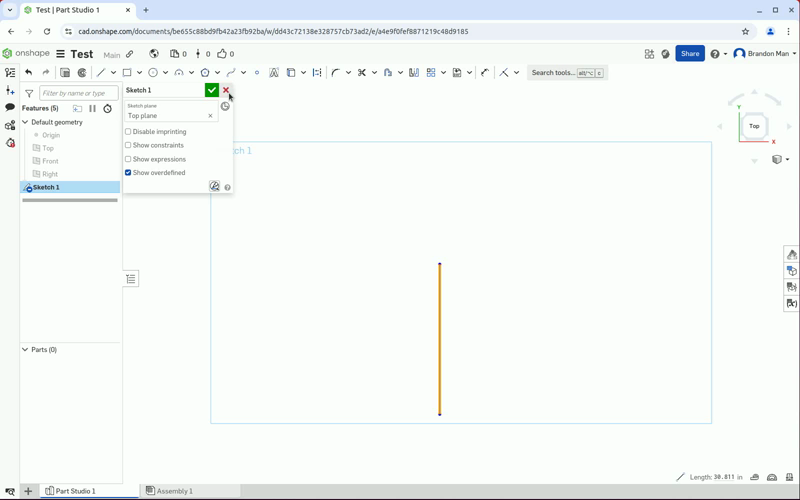
key(shift+h)
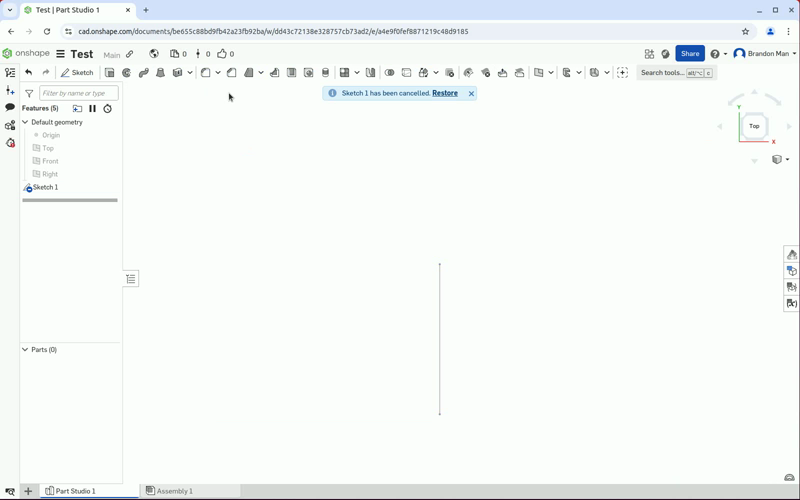
key(shift+s)
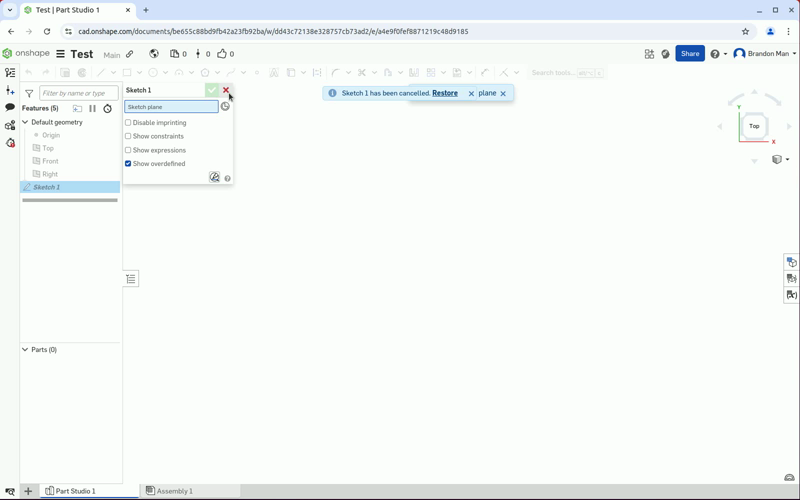
mouse_move(73, 150)
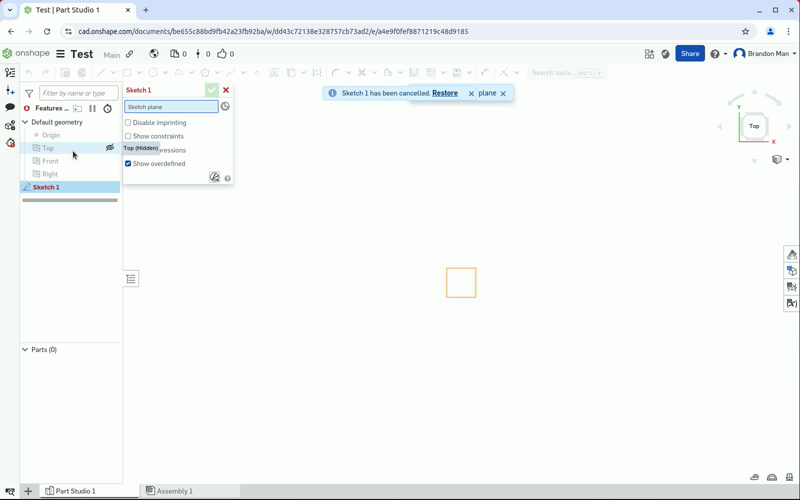
click(73, 150)
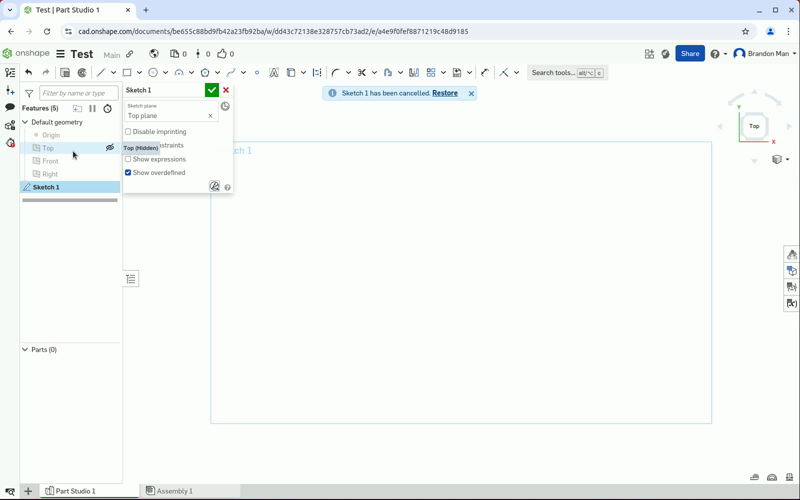
mouse_move(73, 352)
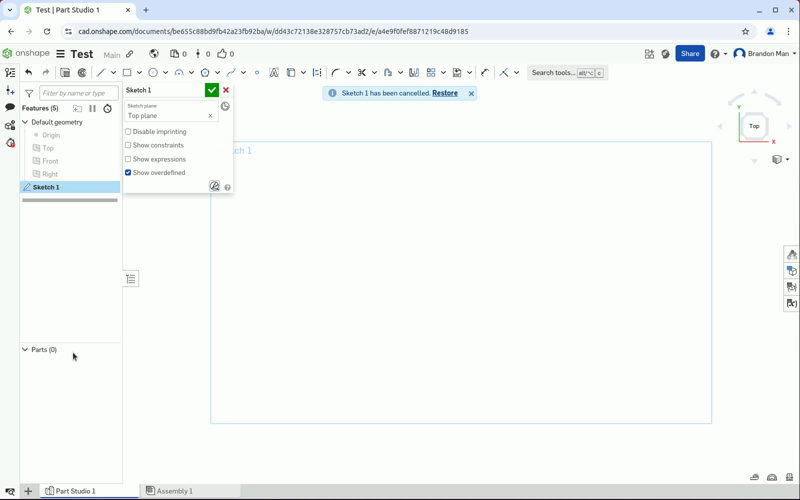
key(y)
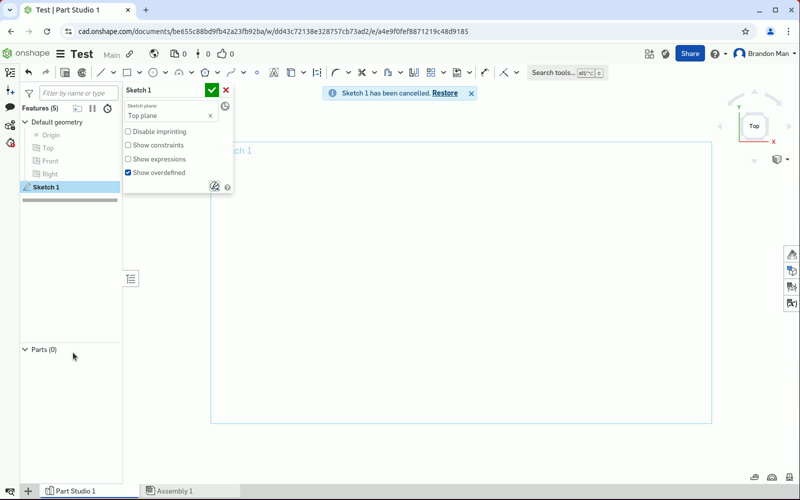
key(l)
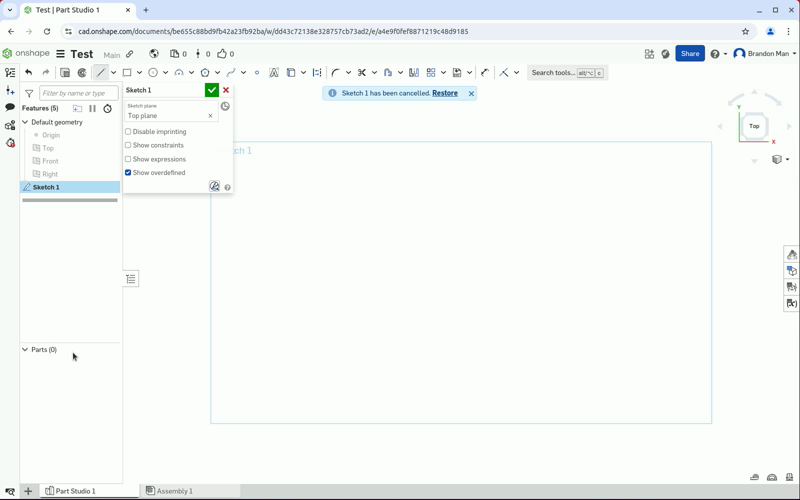
key_down(shift)
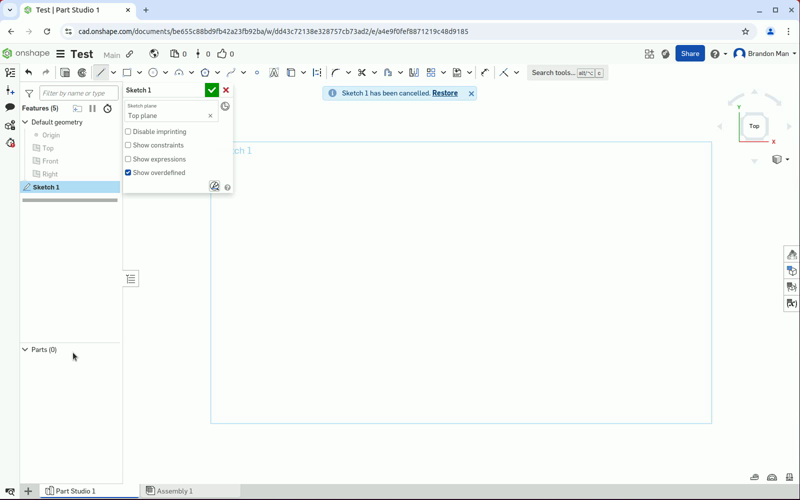
mouse_move(410, 270)
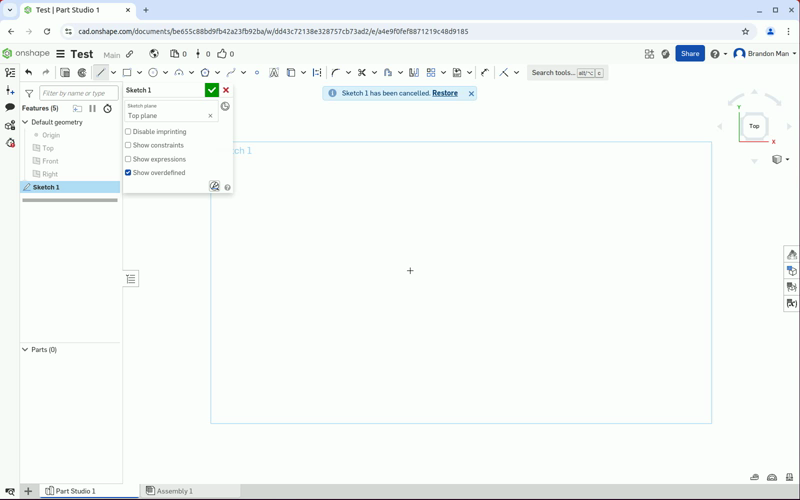
click(410, 270)
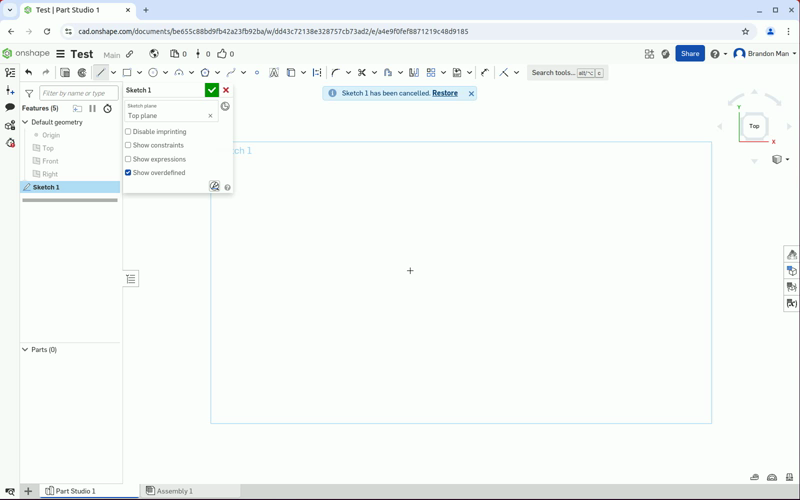
key_up(shift)
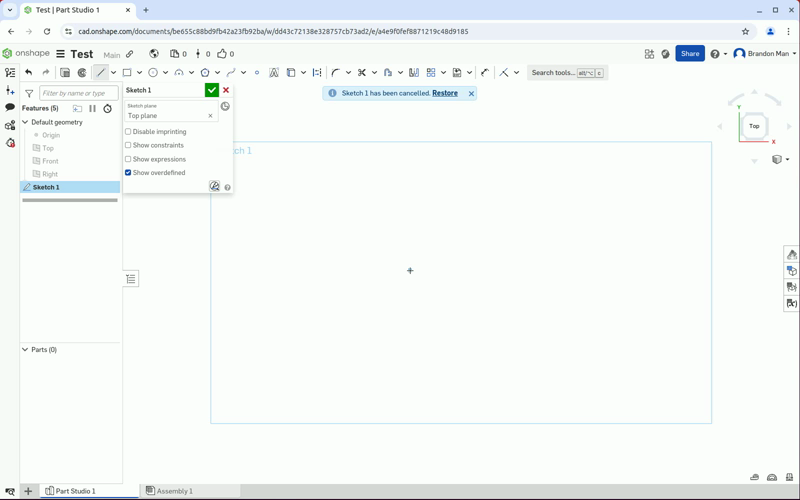
key_down(shift)
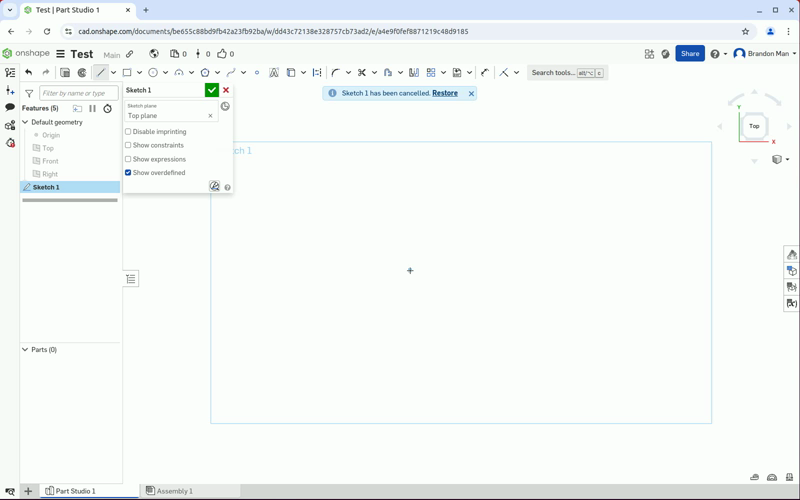
mouse_move(440, 270)
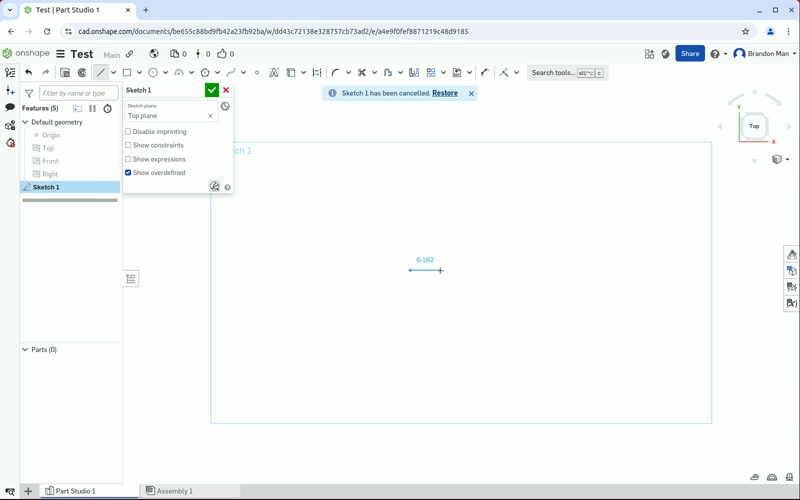
mouse_move(412, 273)
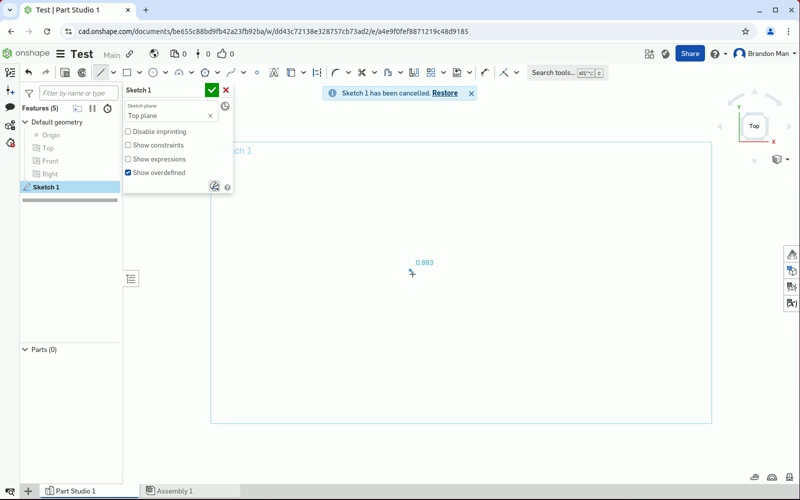
scroll(6)
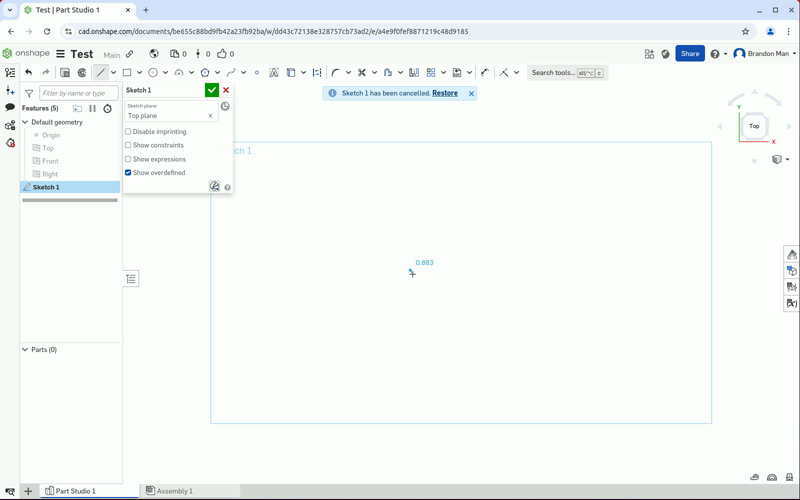
scroll(6)
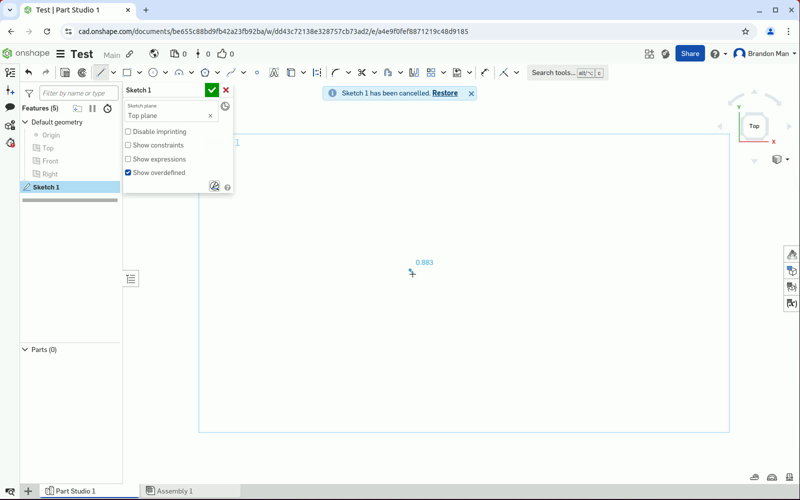
scroll(6)
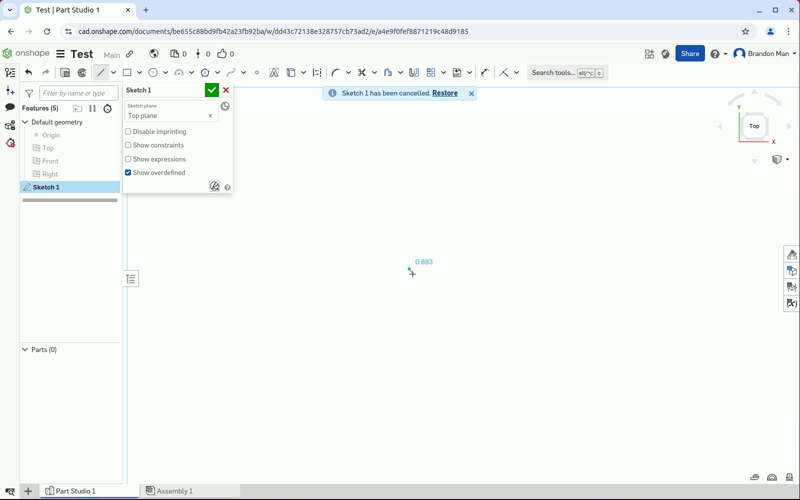
scroll(6)
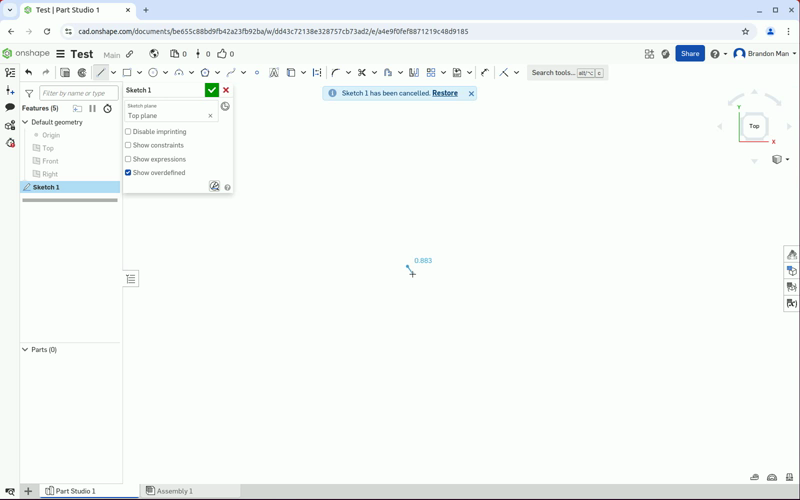
scroll(6)
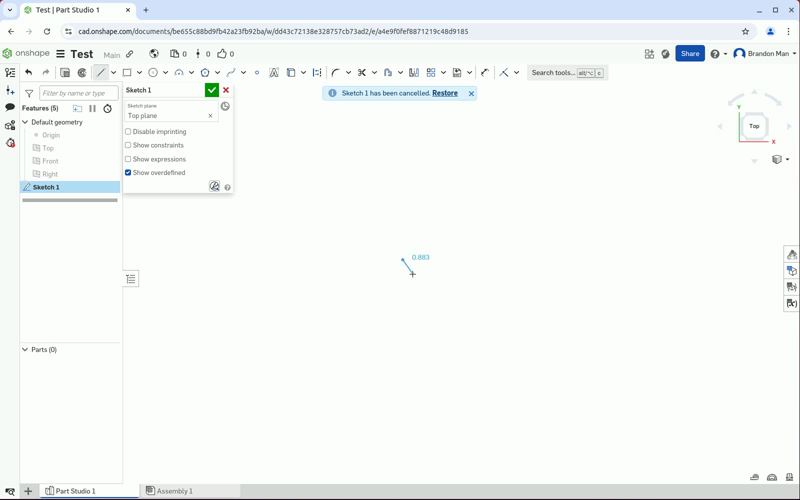
scroll(6)
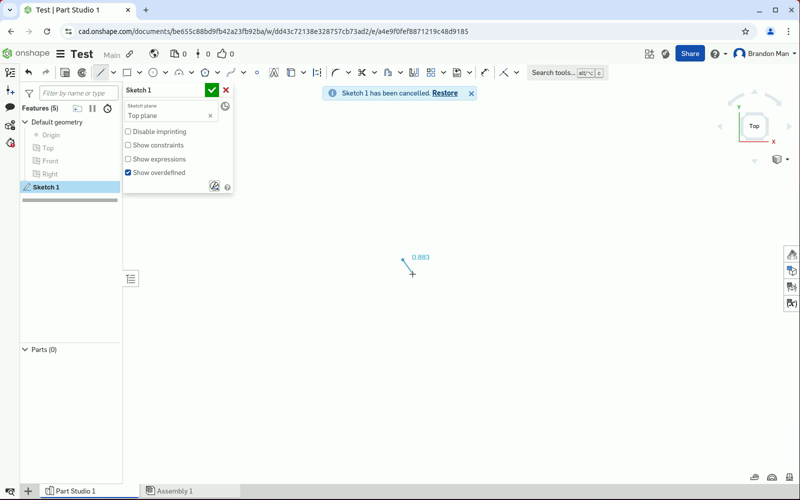
scroll(6)
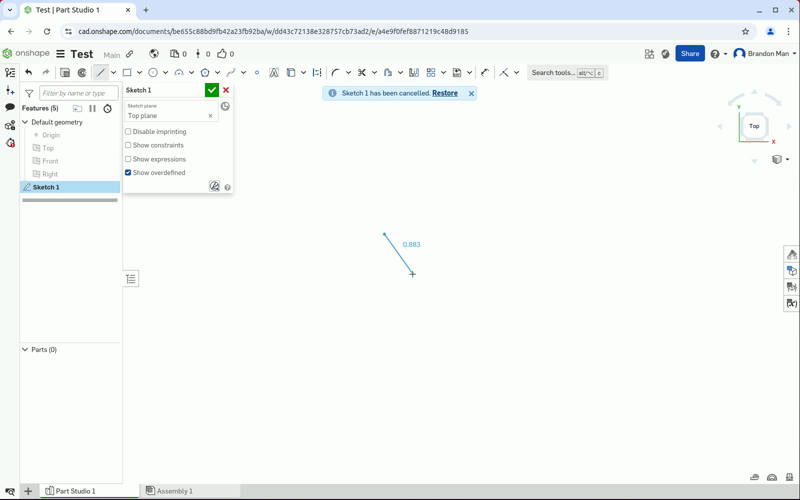
click(412, 273)
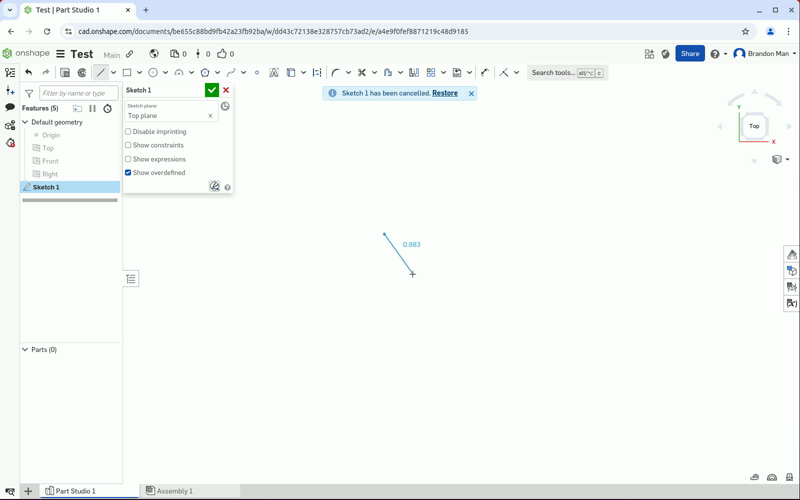
scroll(-6)
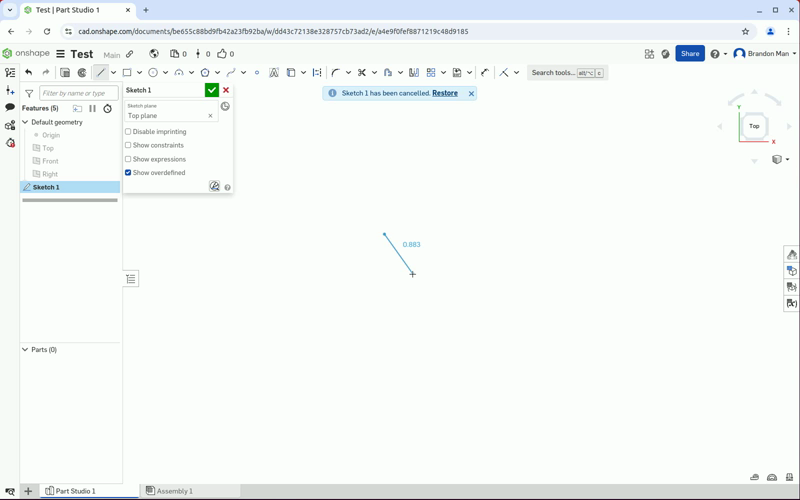
scroll(-6)
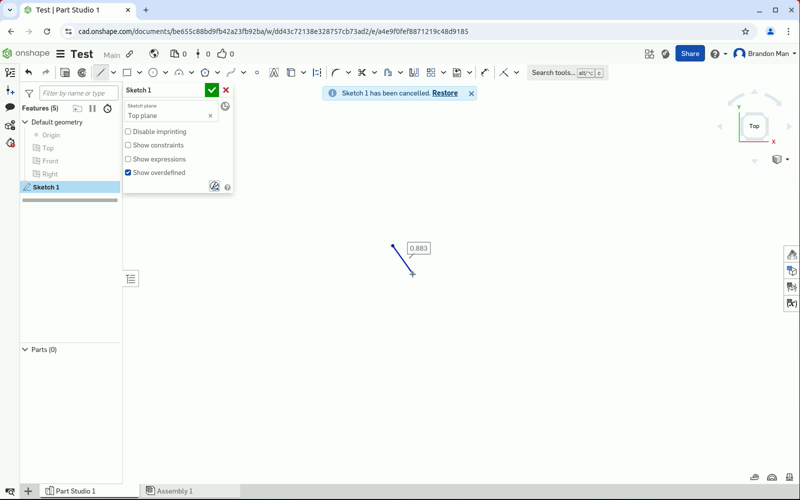
scroll(-6)
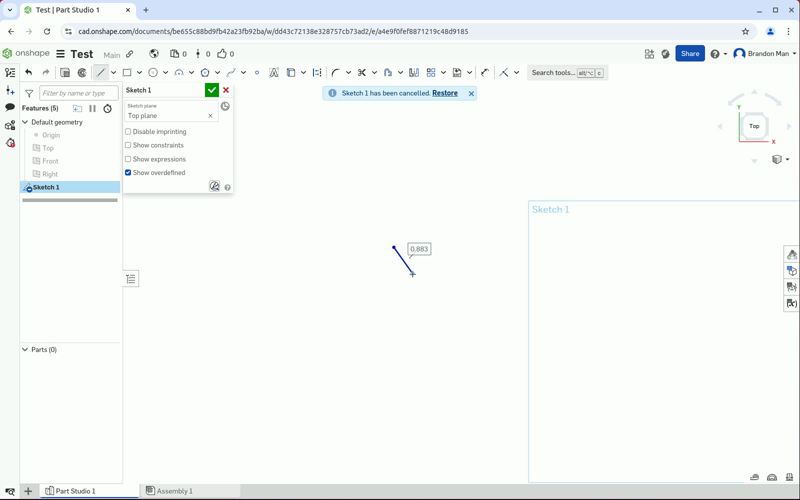
scroll(-6)
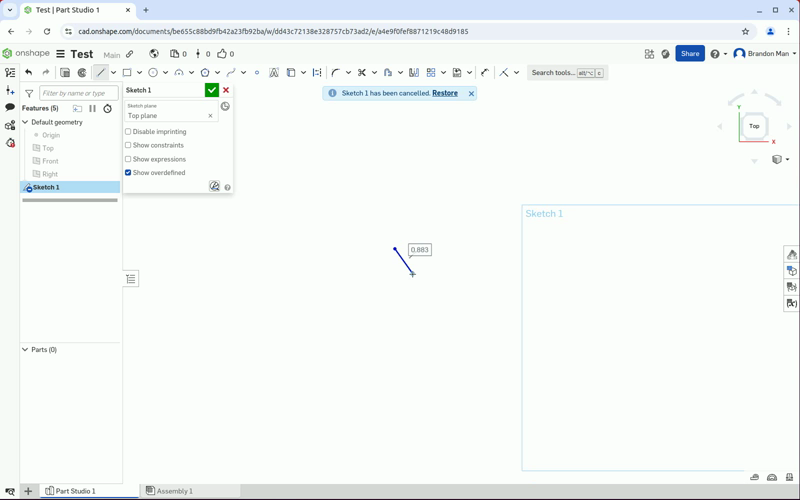
scroll(-6)
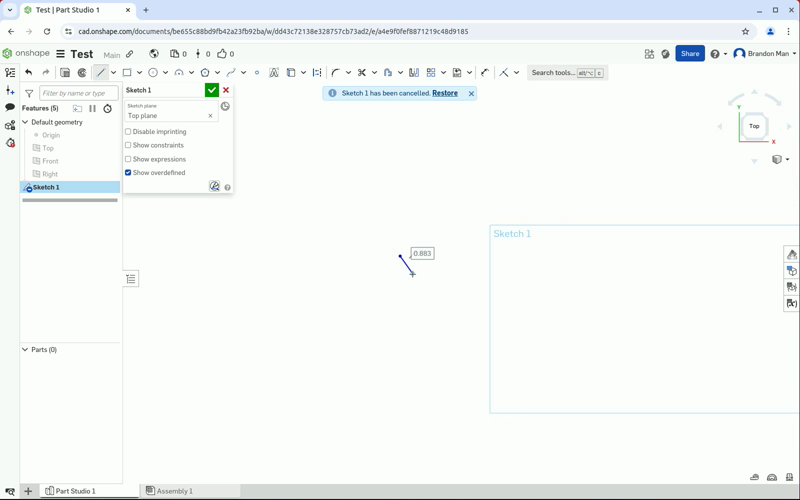
scroll(-6)
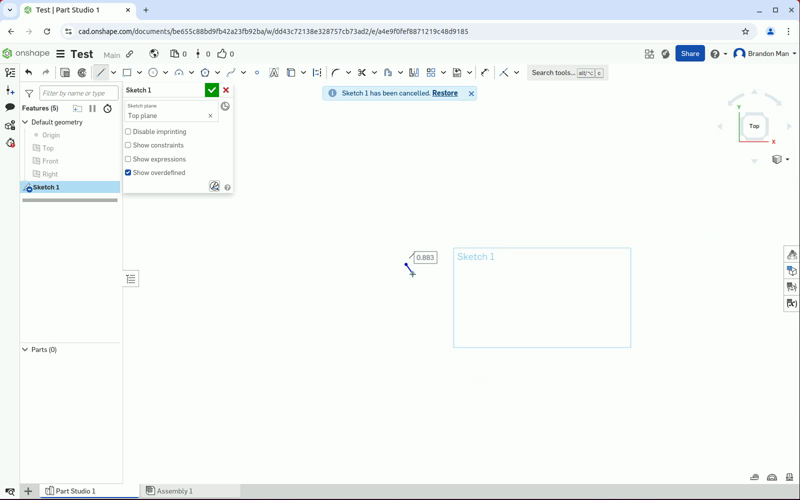
scroll(-6)
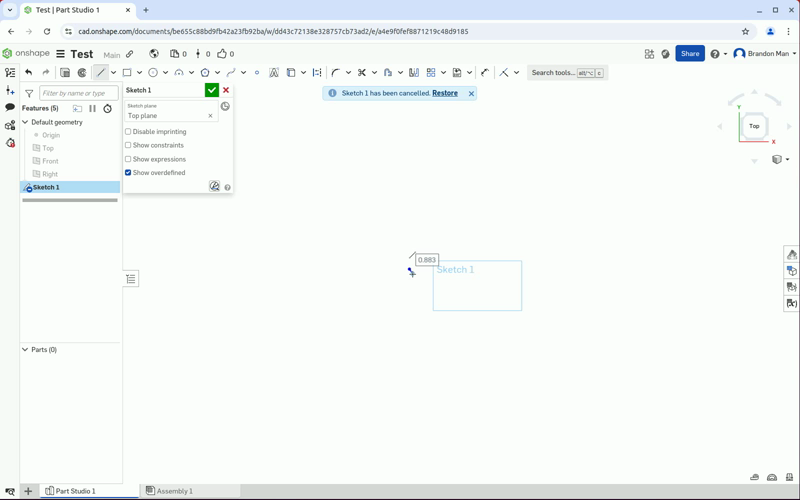
key_up(shift)
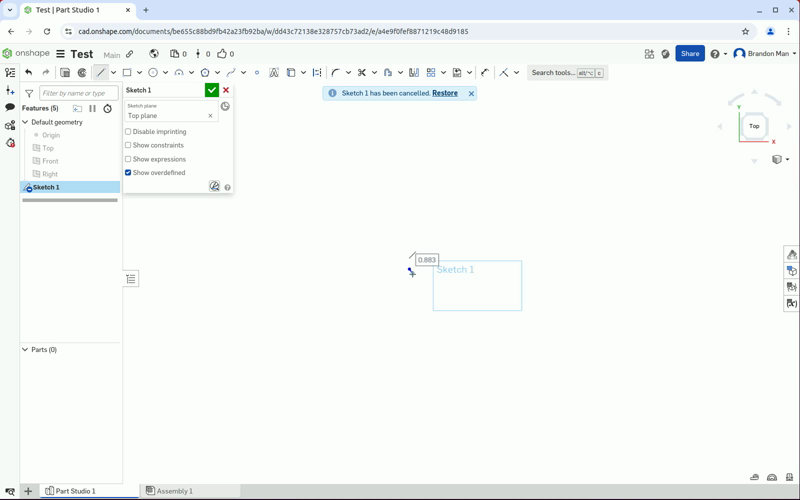
key(esc)
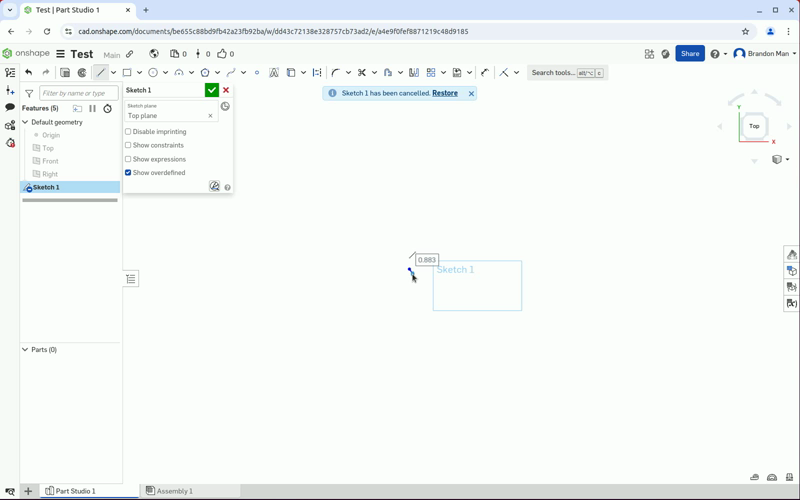
key(a)
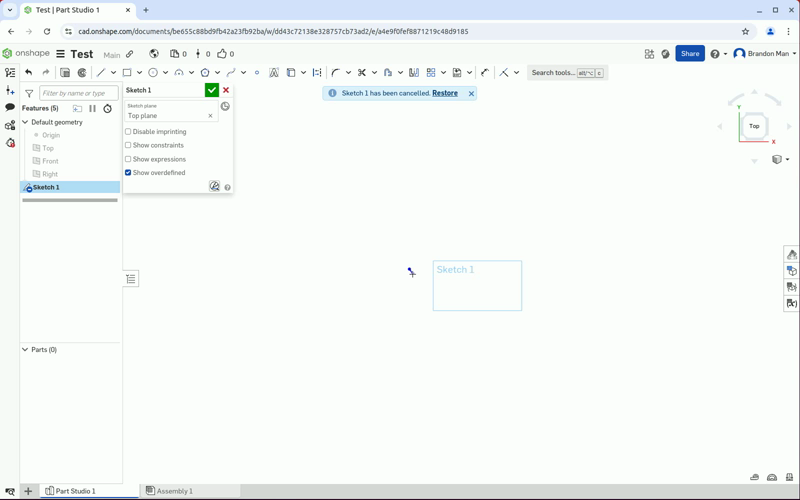
mouse_move(412, 273)
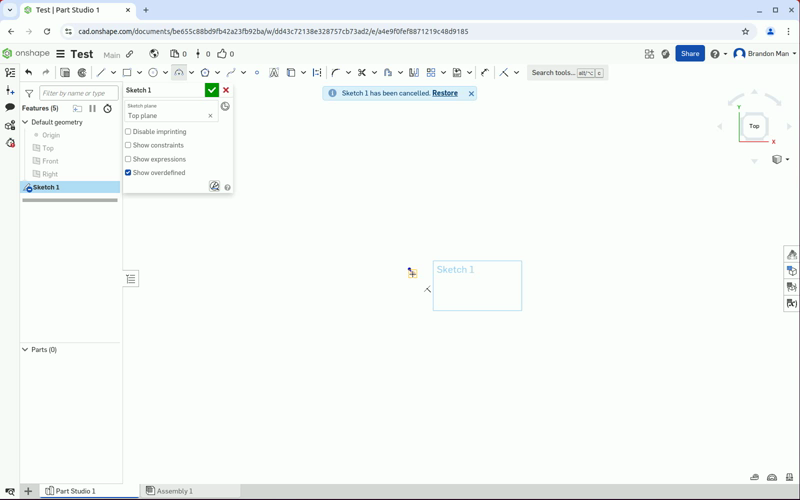
scroll(6)
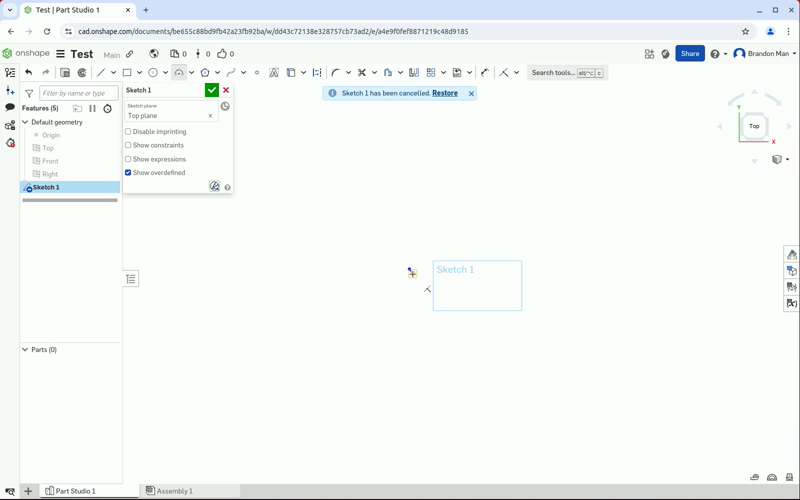
scroll(6)
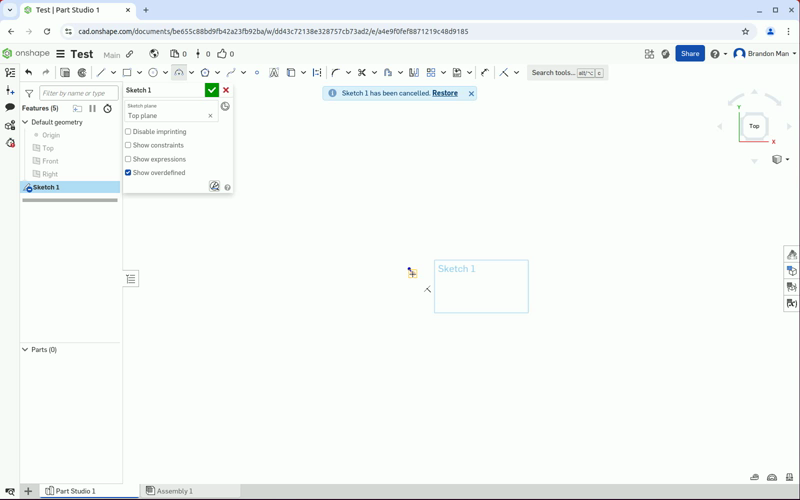
scroll(6)
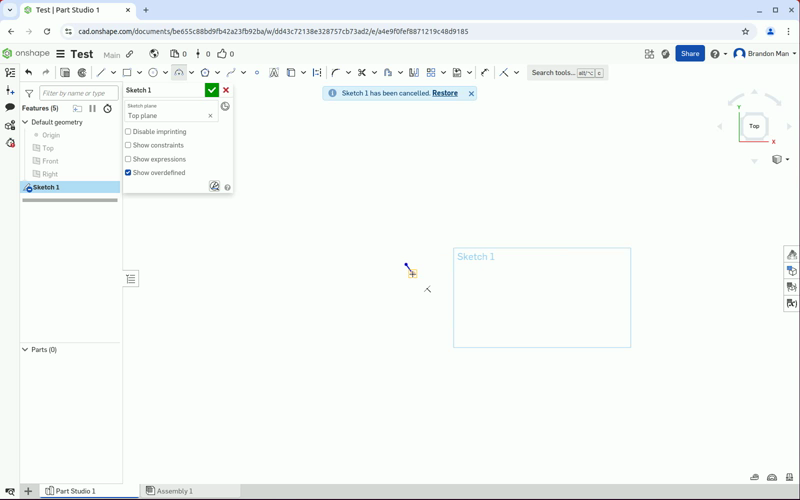
scroll(6)
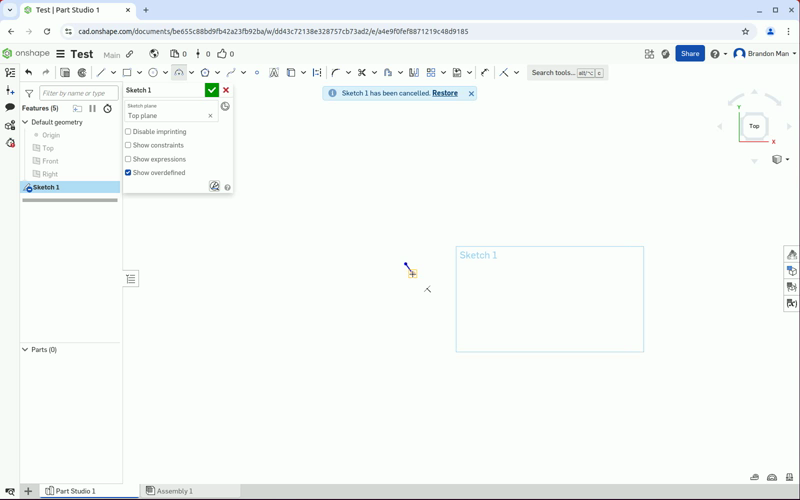
scroll(6)
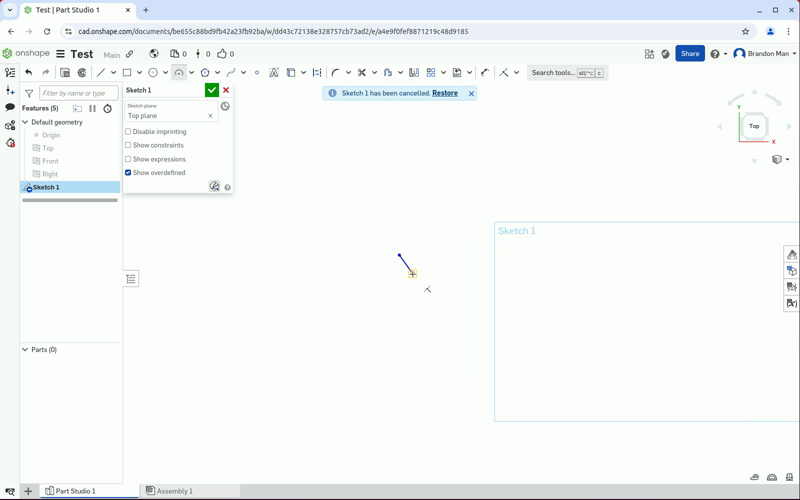
scroll(6)
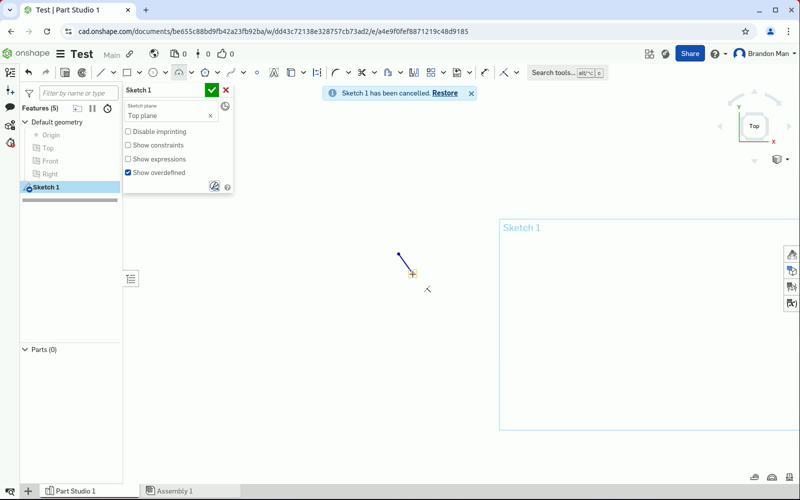
scroll(6)
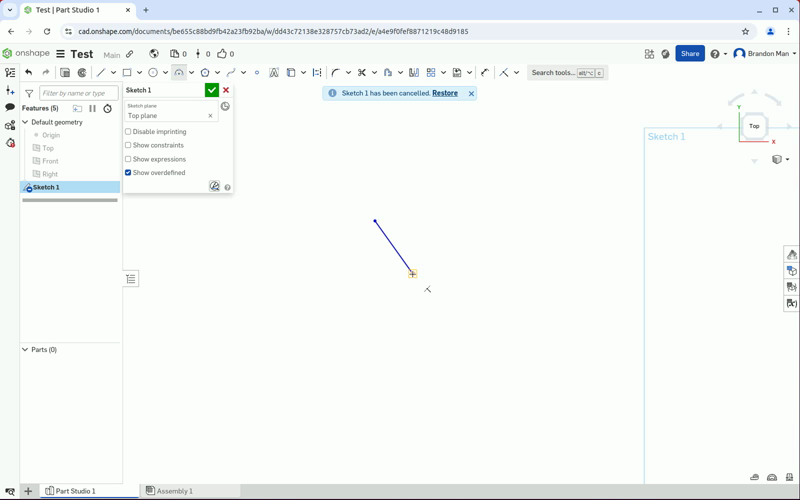
click(412, 273)
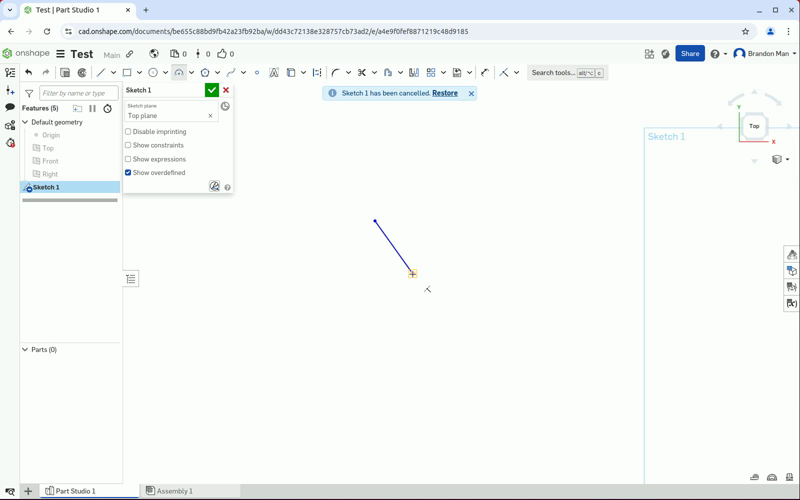
scroll(-6)
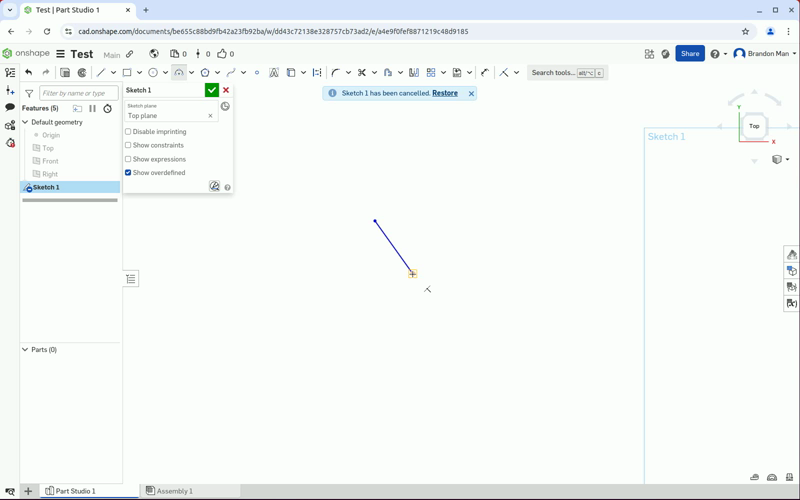
scroll(-6)
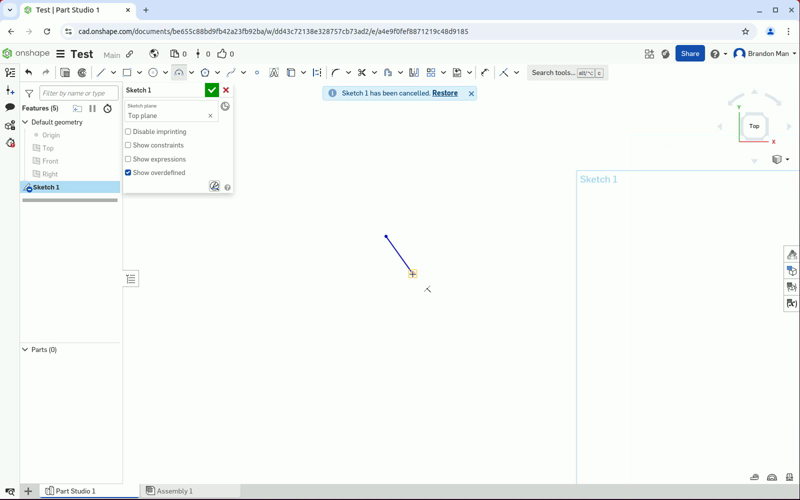
scroll(-6)
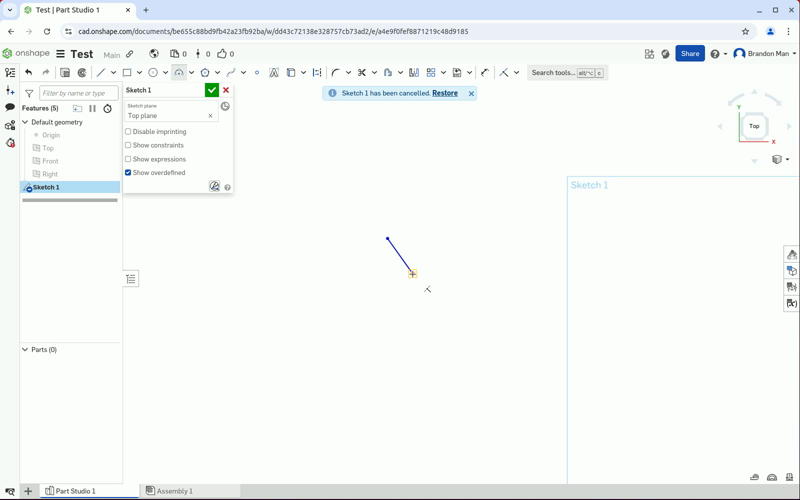
scroll(-6)
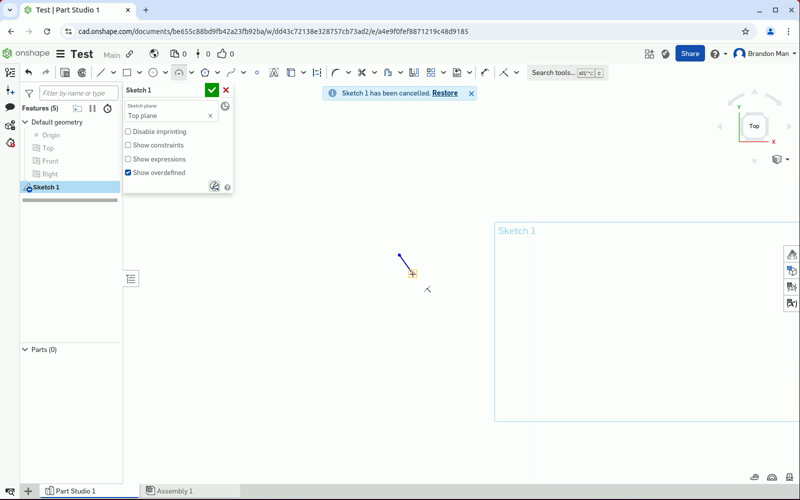
scroll(-6)
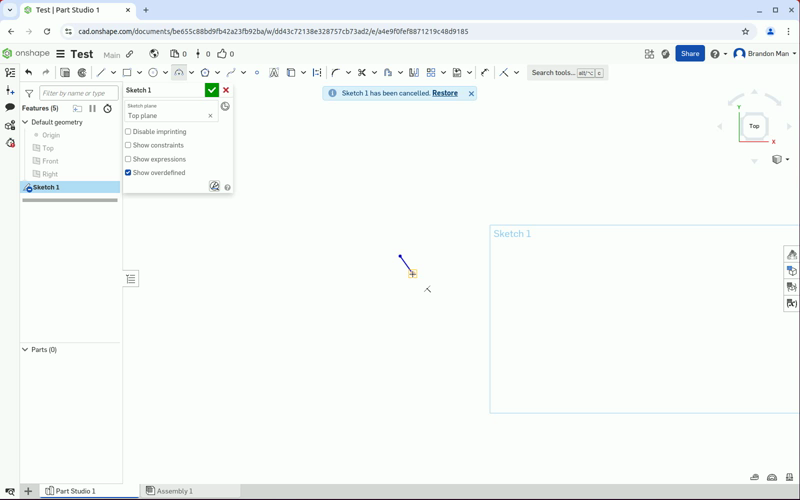
scroll(-6)
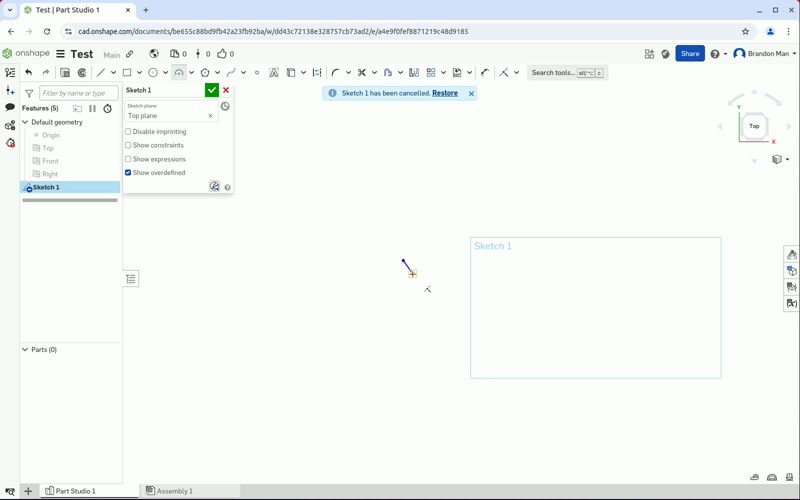
scroll(-6)
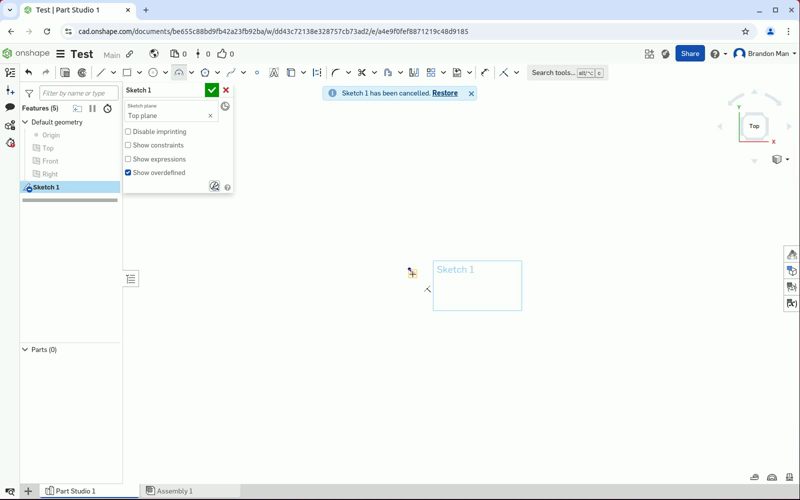
mouse_move(410, 270)
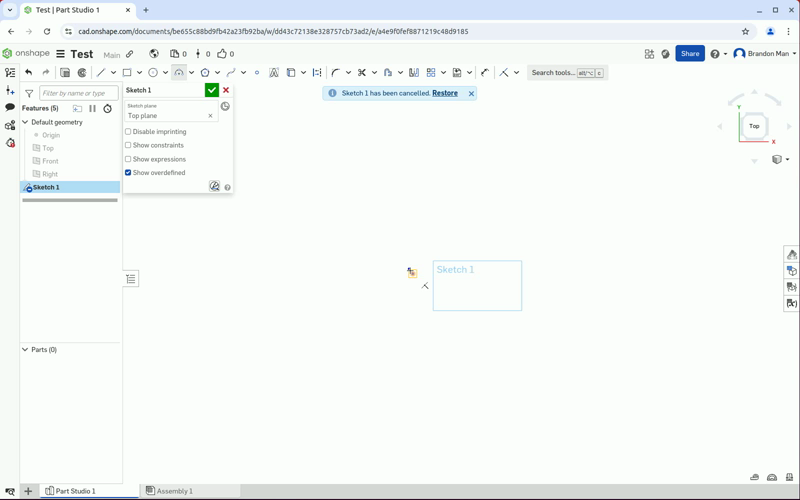
scroll(6)
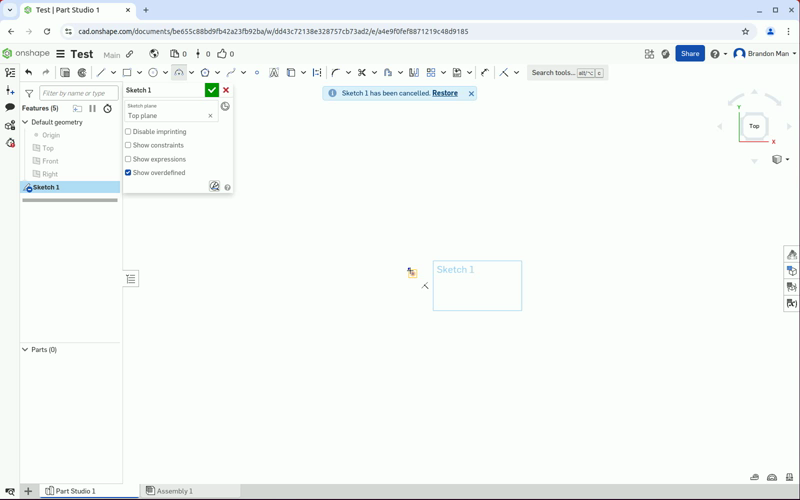
scroll(6)
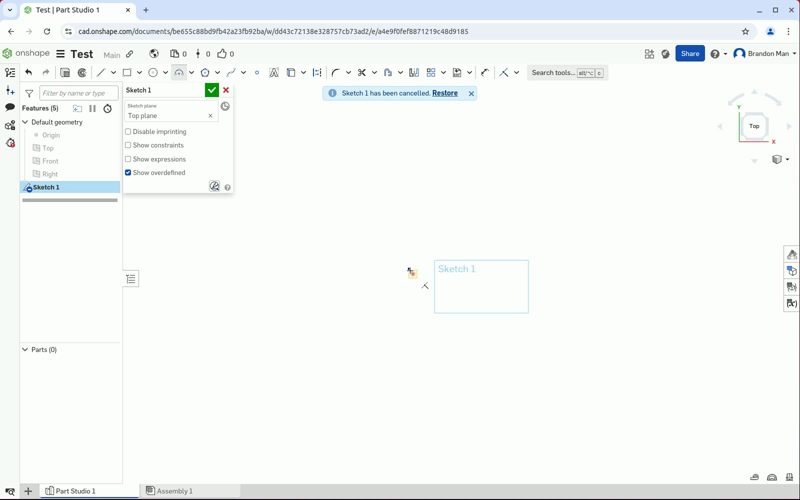
scroll(6)
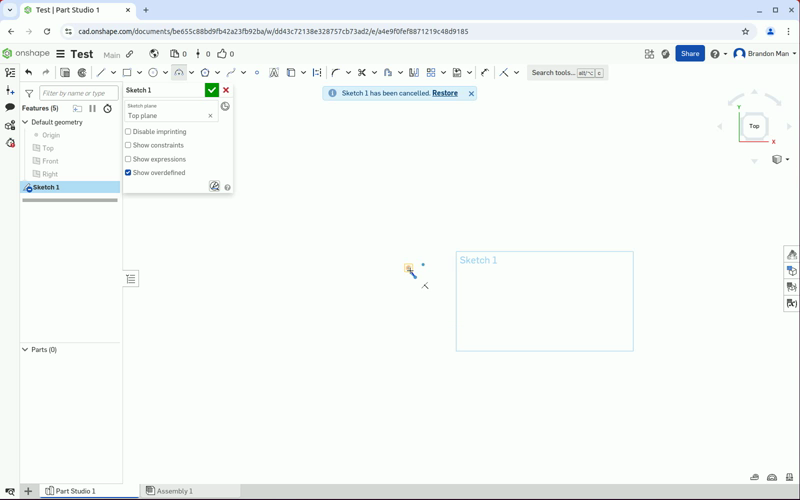
scroll(6)
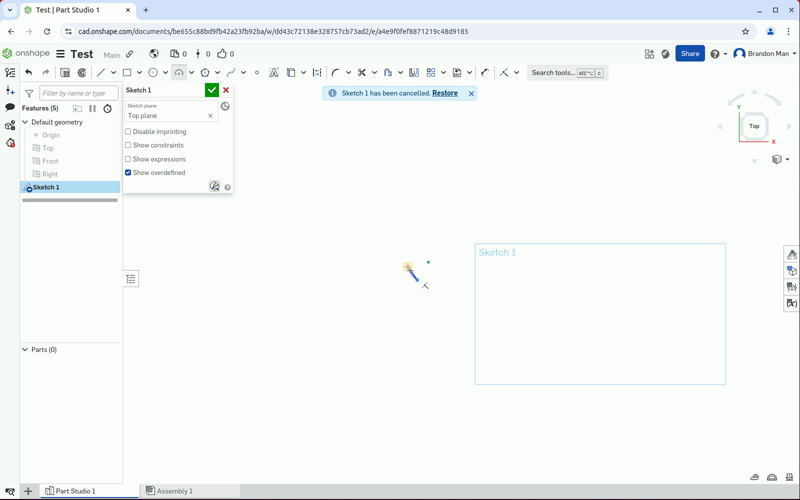
scroll(6)
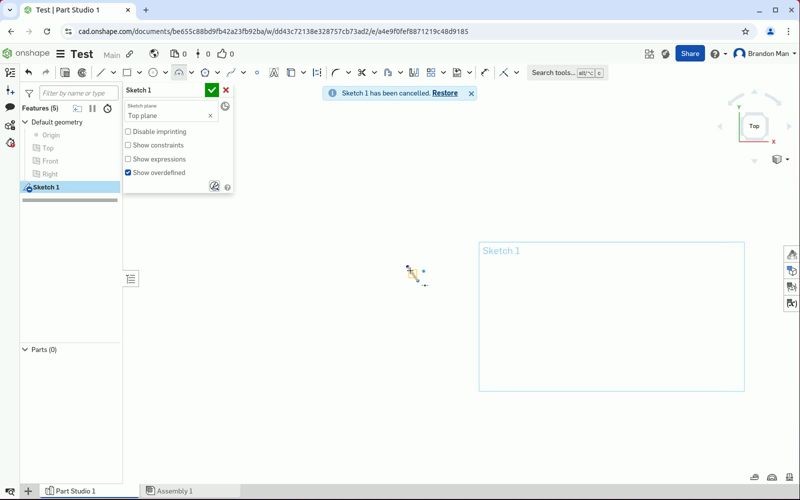
scroll(6)
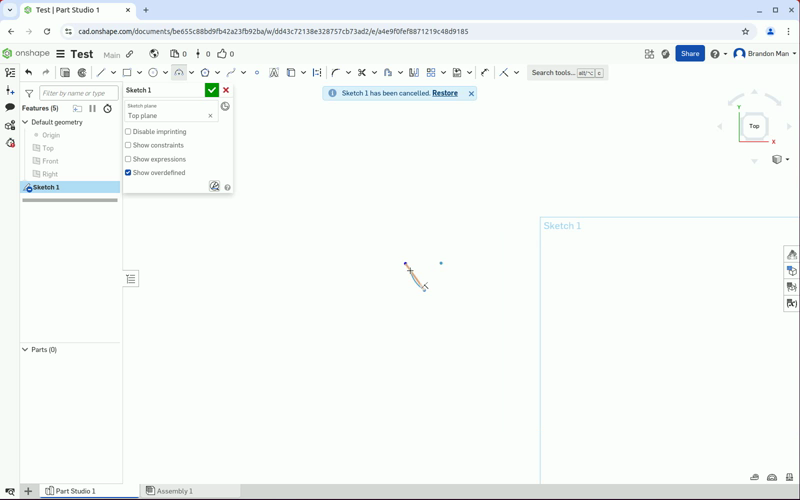
scroll(6)
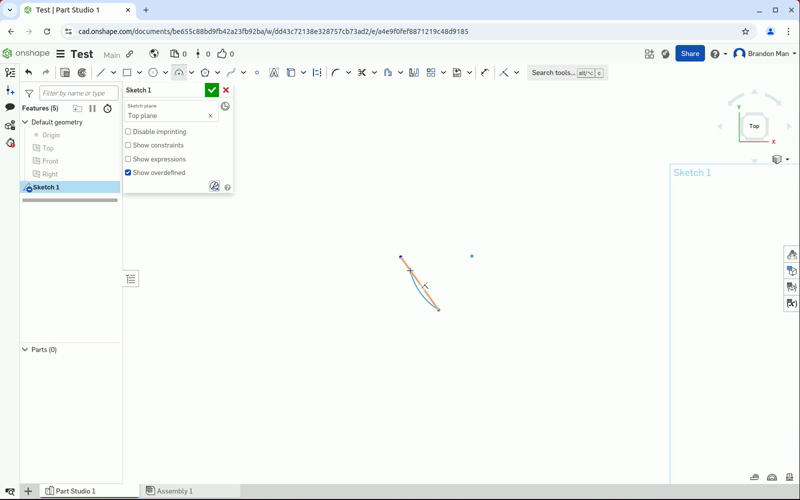
click(410, 270)
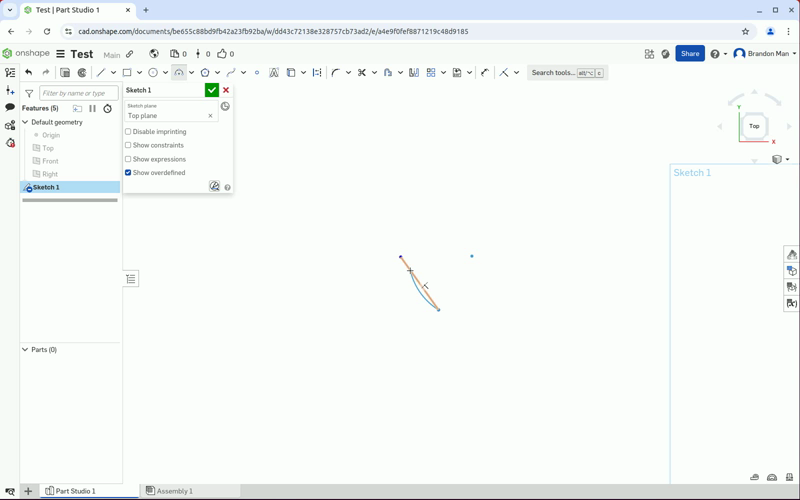
scroll(-6)
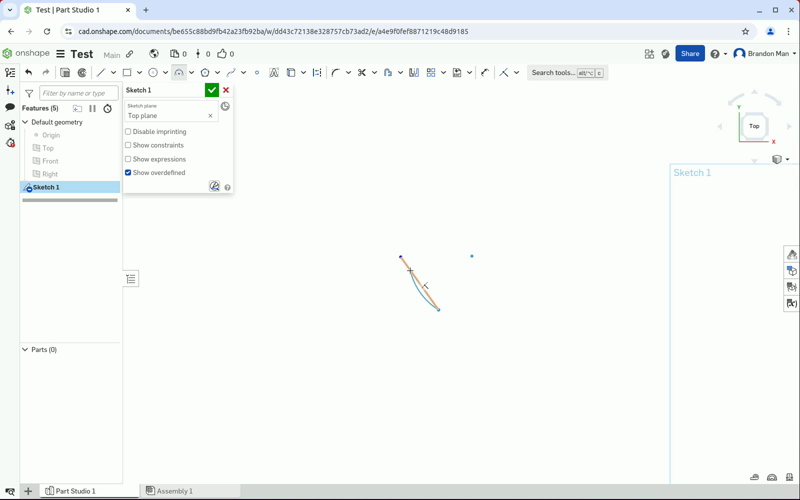
scroll(-6)
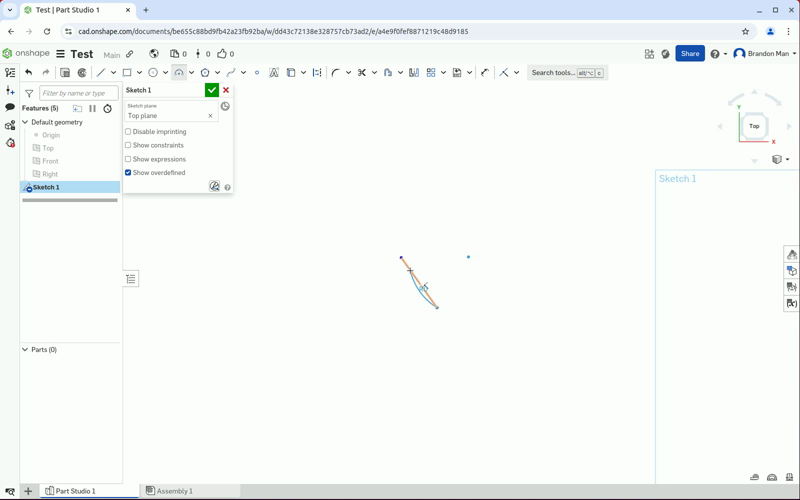
scroll(-6)
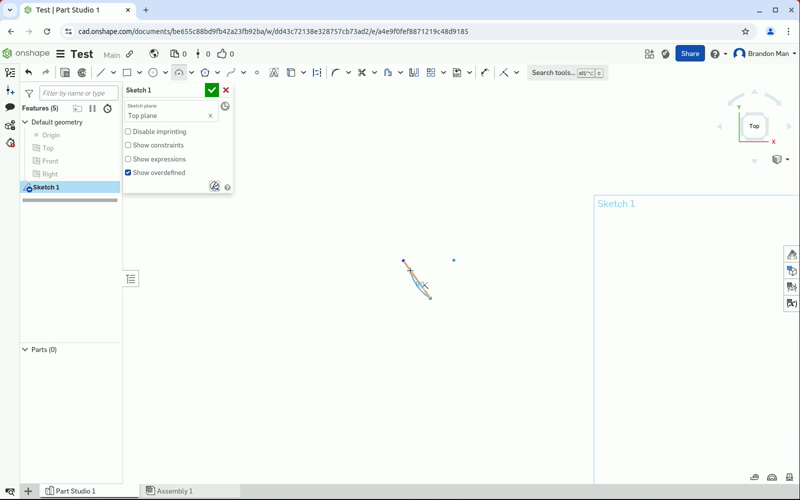
scroll(-6)
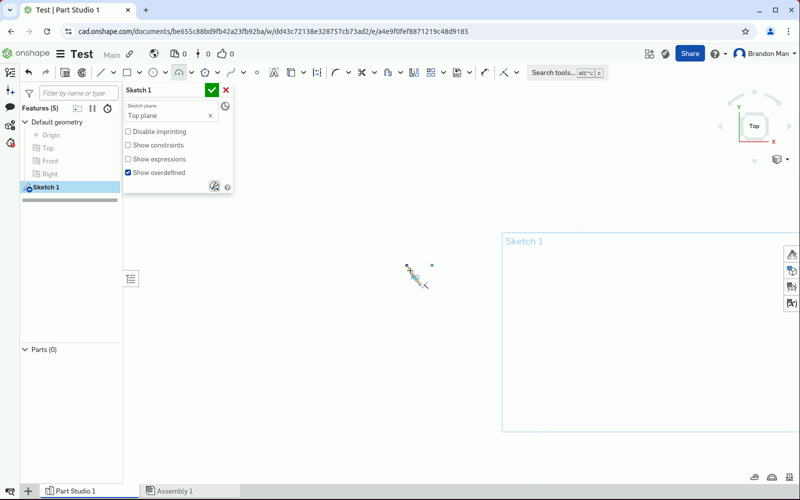
scroll(-6)
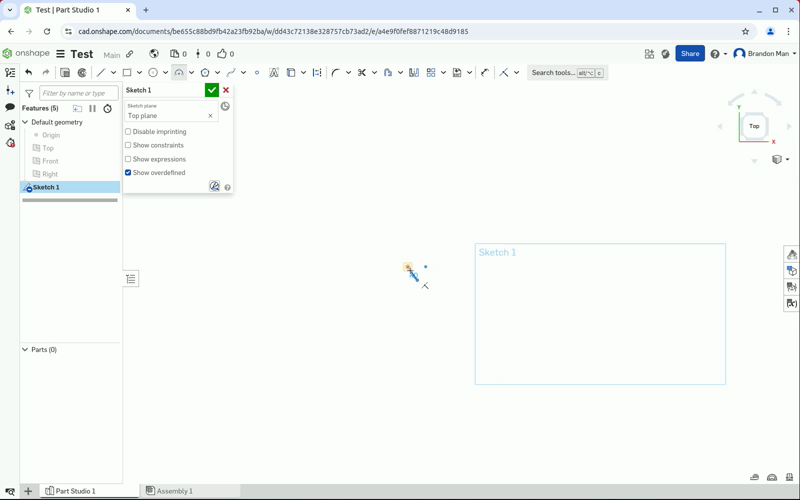
scroll(-6)
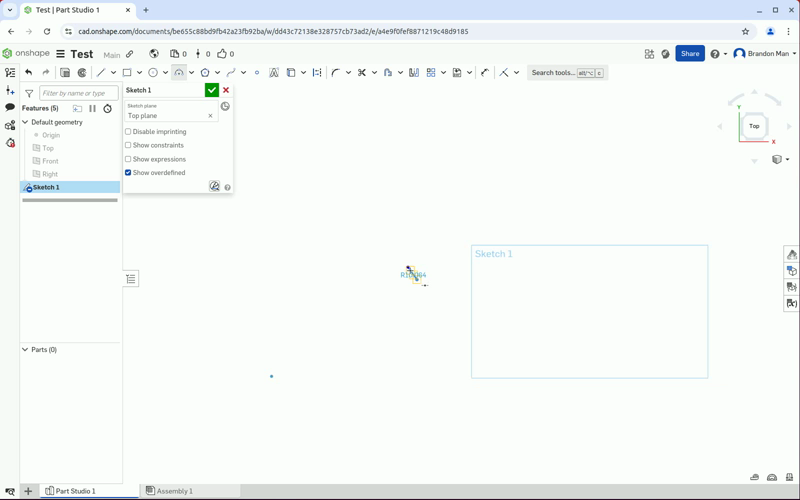
scroll(-6)
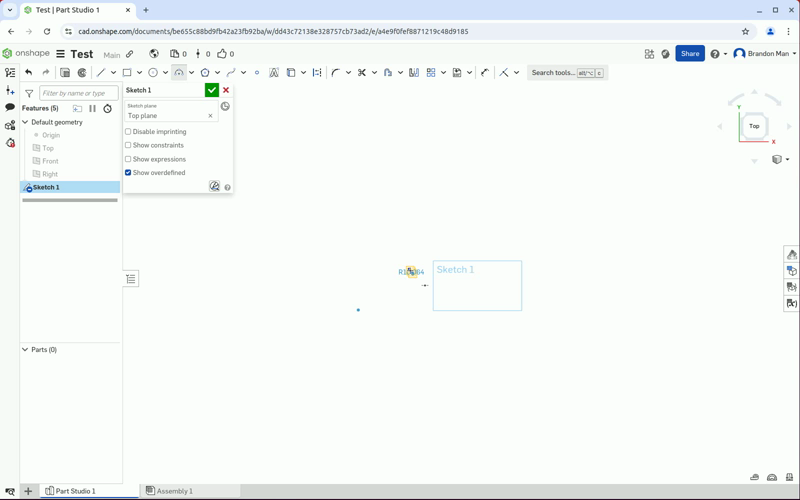
key_down(shift)
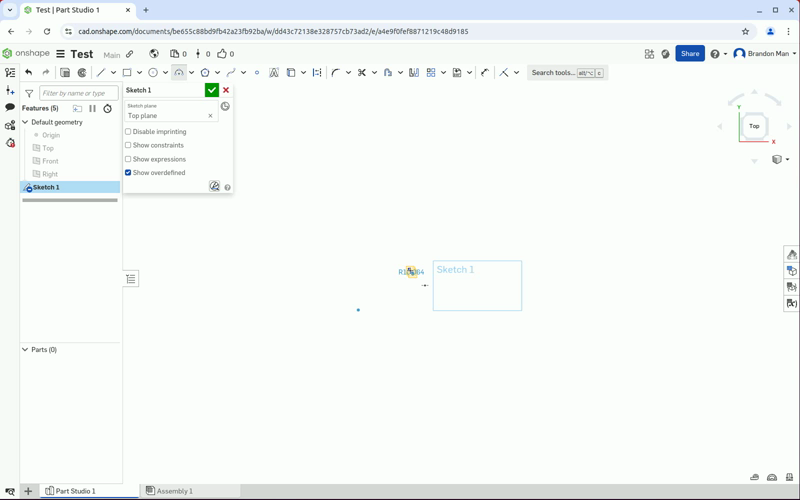
mouse_move(411, 271)
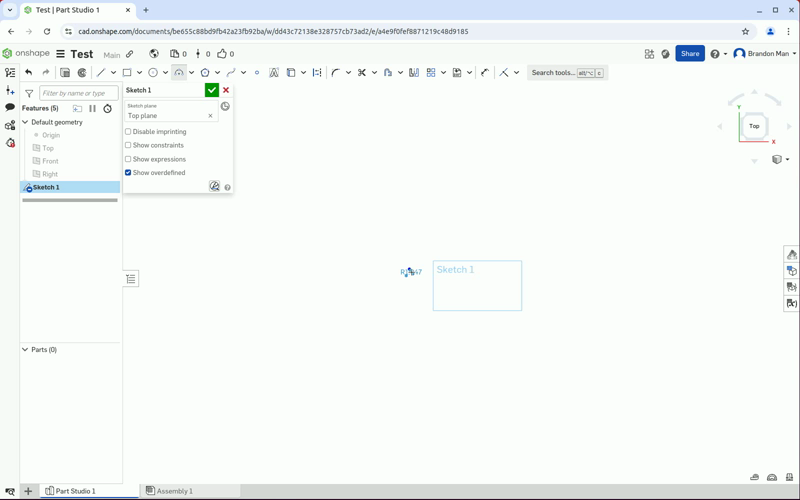
scroll(6)
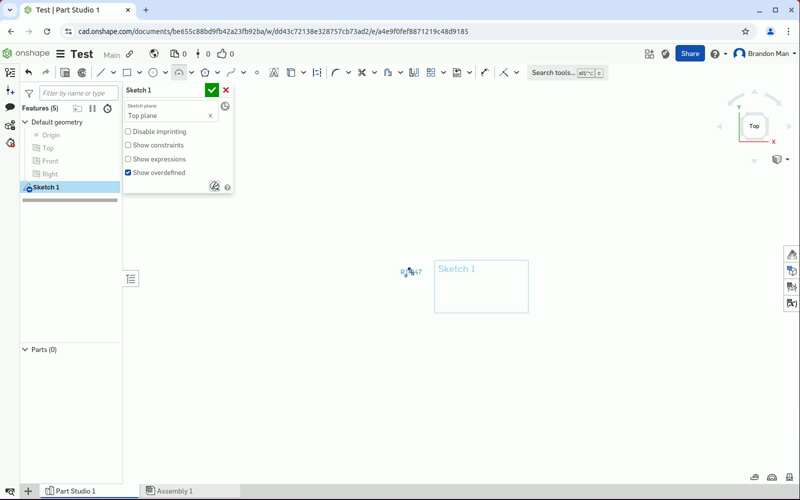
scroll(6)
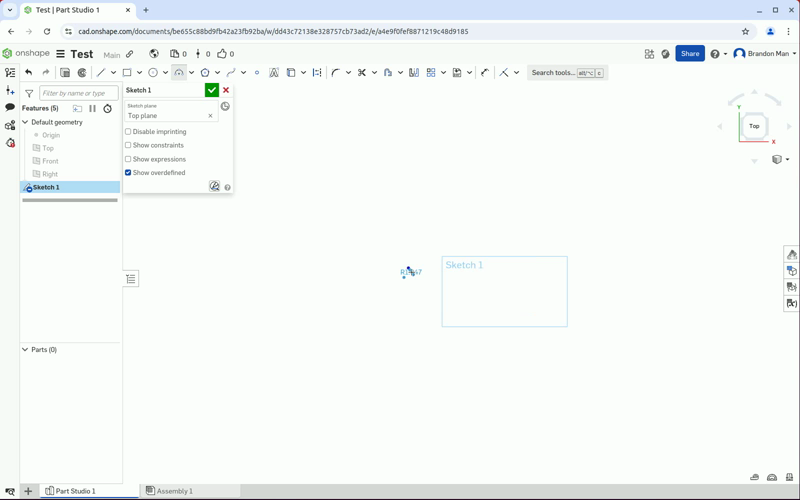
scroll(6)
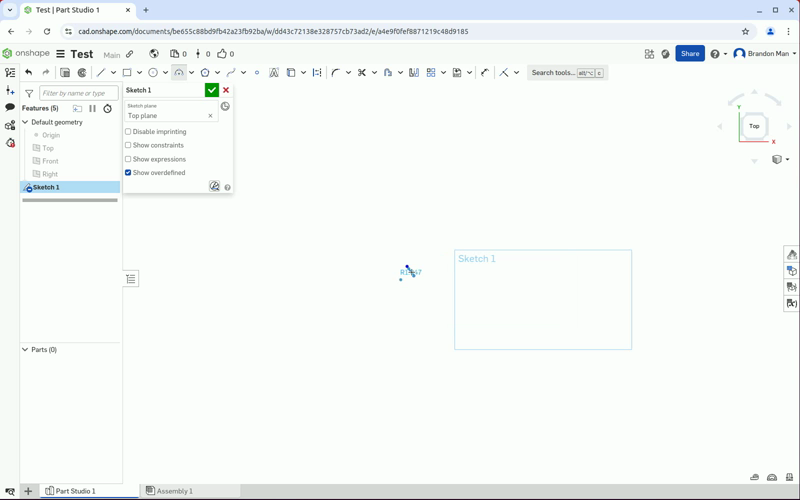
scroll(6)
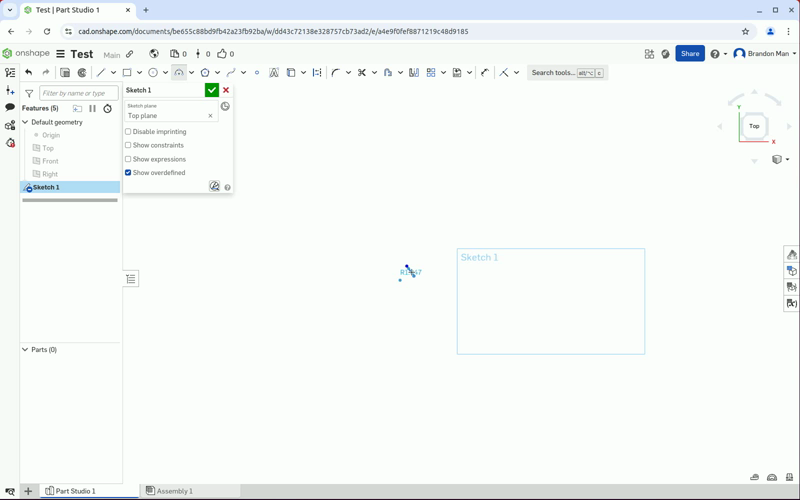
scroll(6)
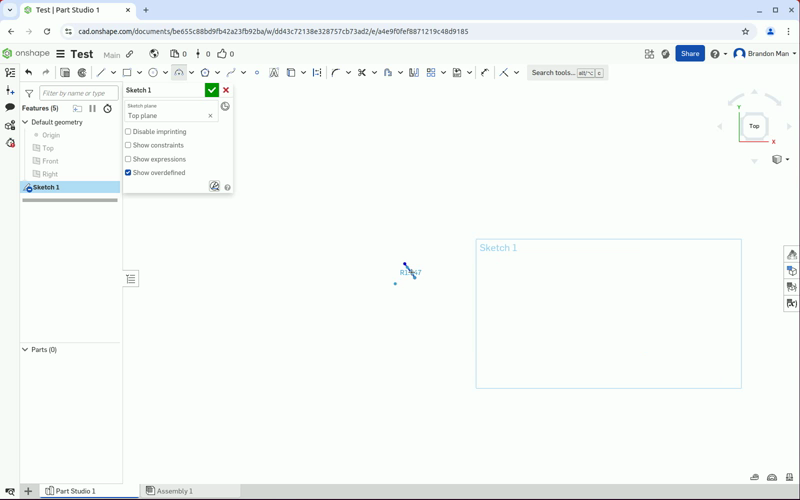
scroll(6)
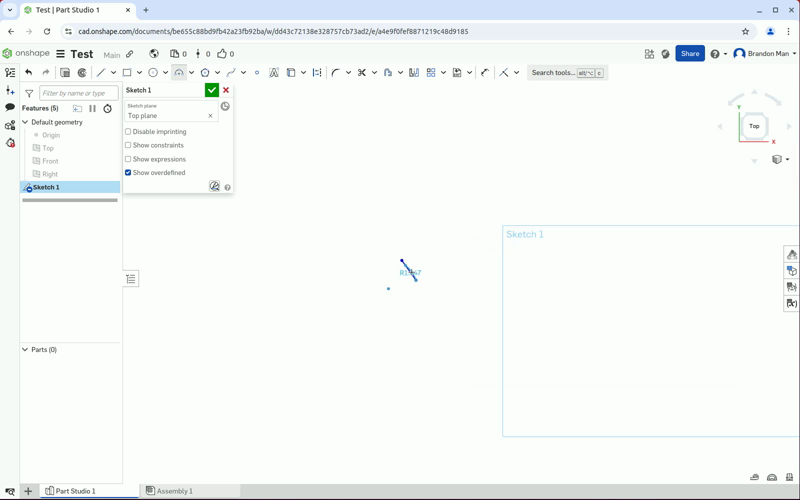
scroll(6)
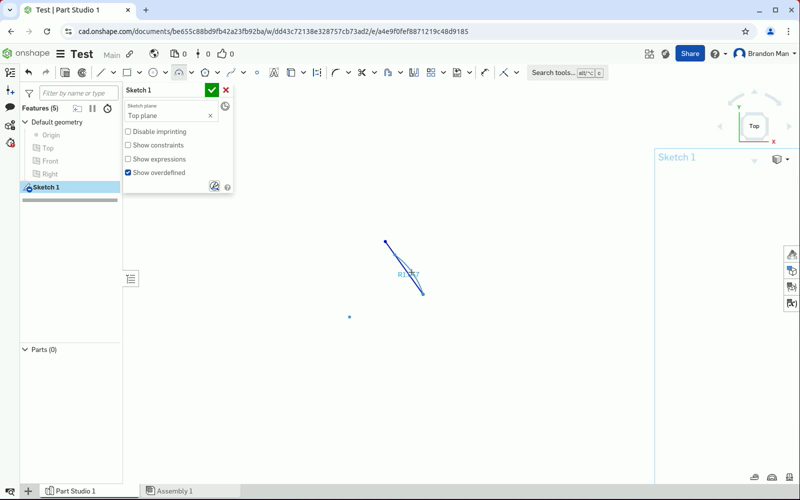
click(411, 271)
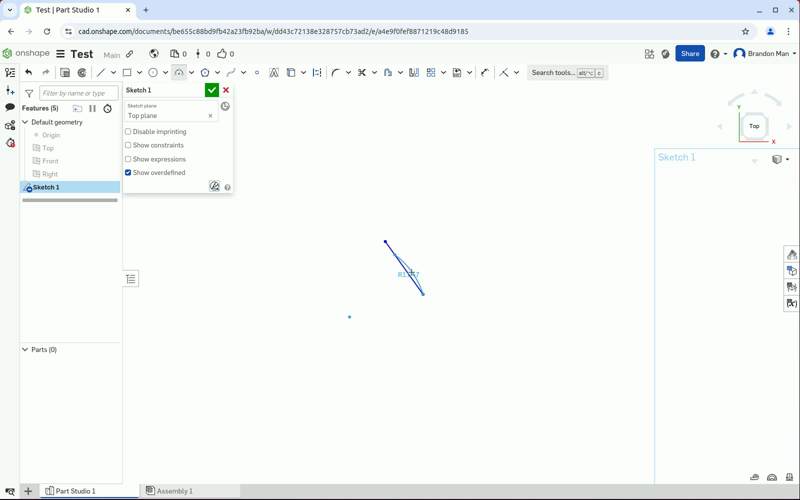
scroll(-6)
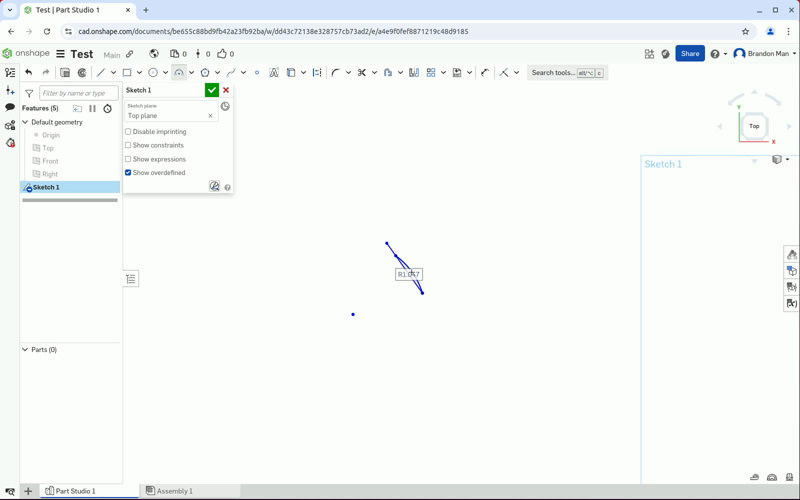
scroll(-6)
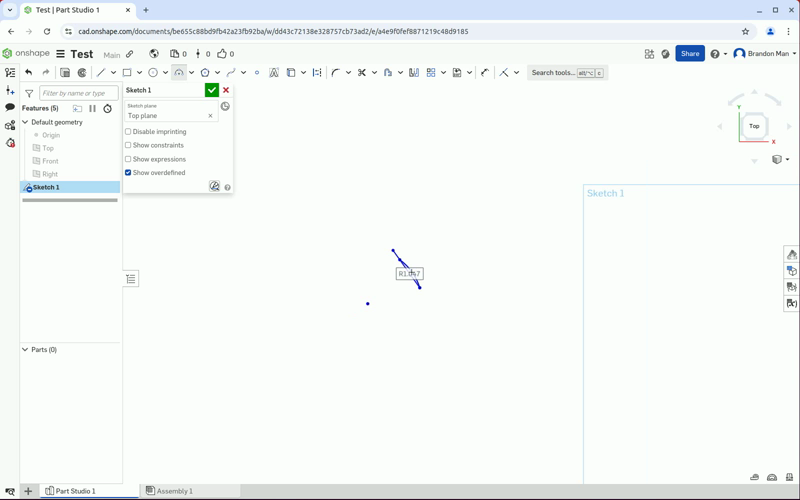
scroll(-6)
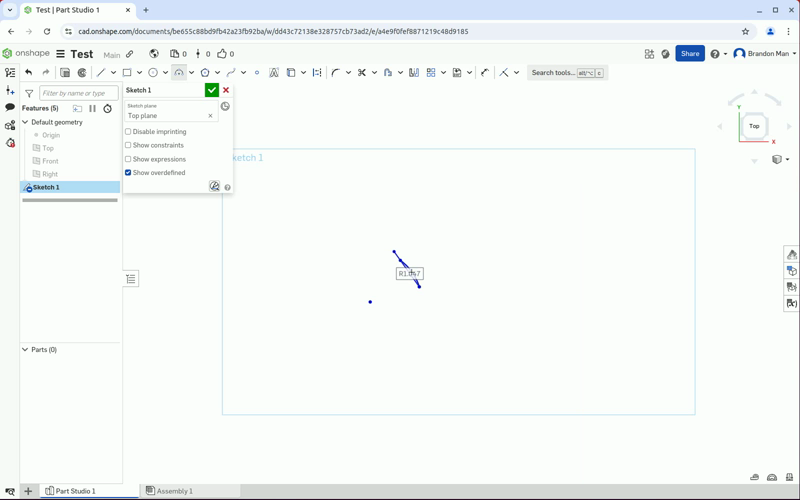
scroll(-6)
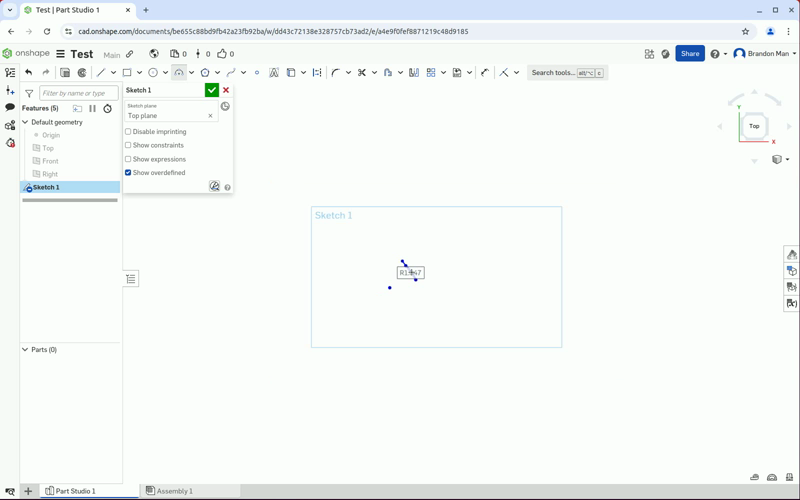
scroll(-6)
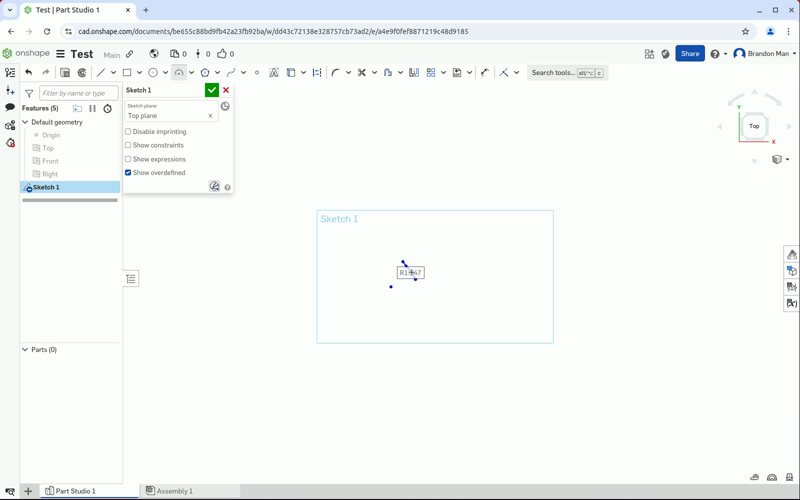
scroll(-6)
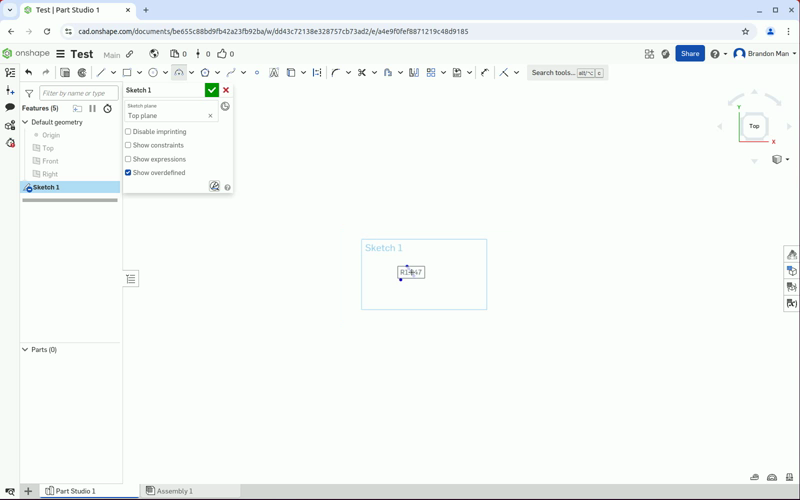
scroll(-6)
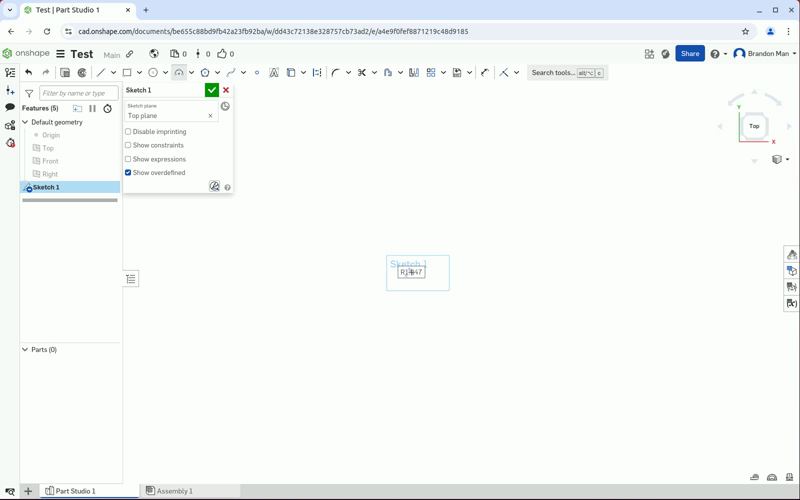
key_up(shift)
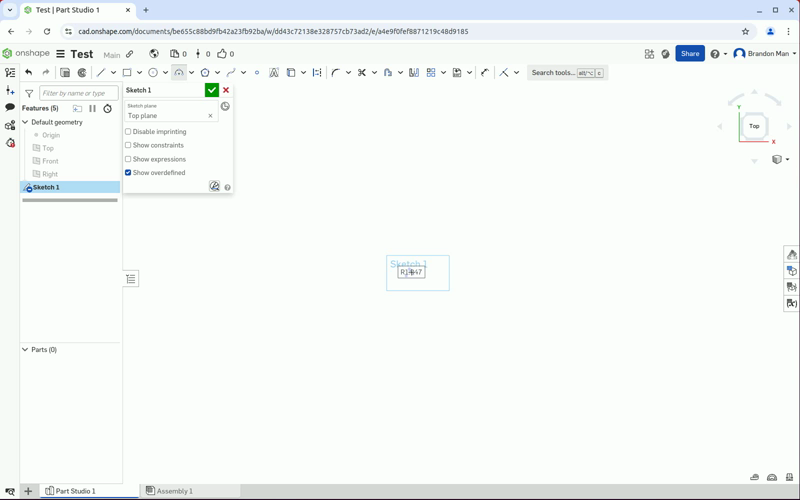
key(esc)
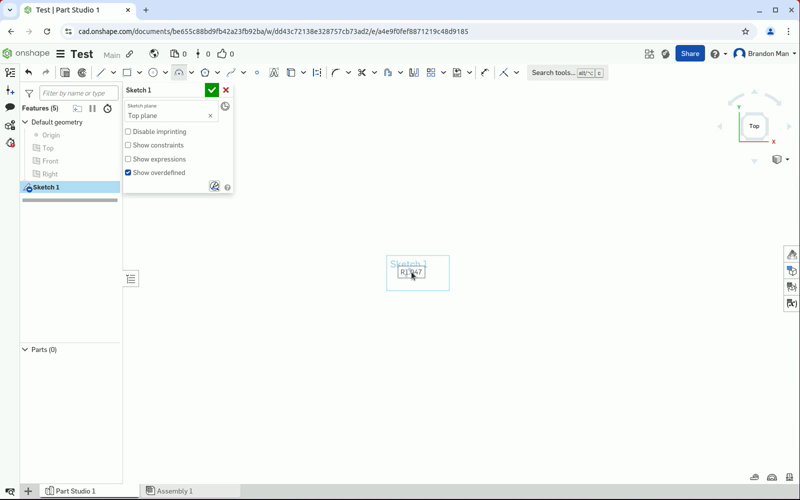
mouse_move(410, 270)
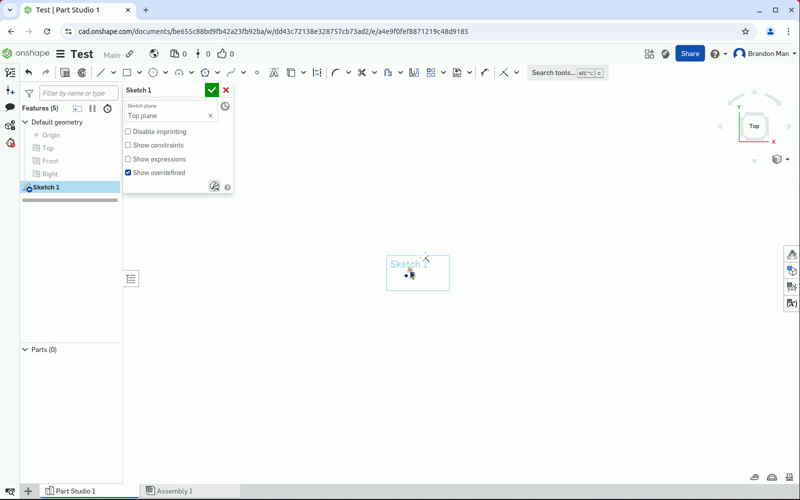
scroll(6)
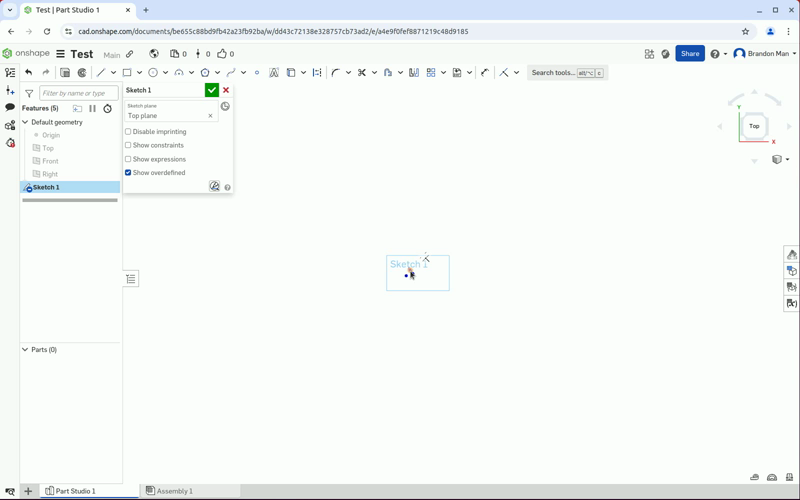
scroll(6)
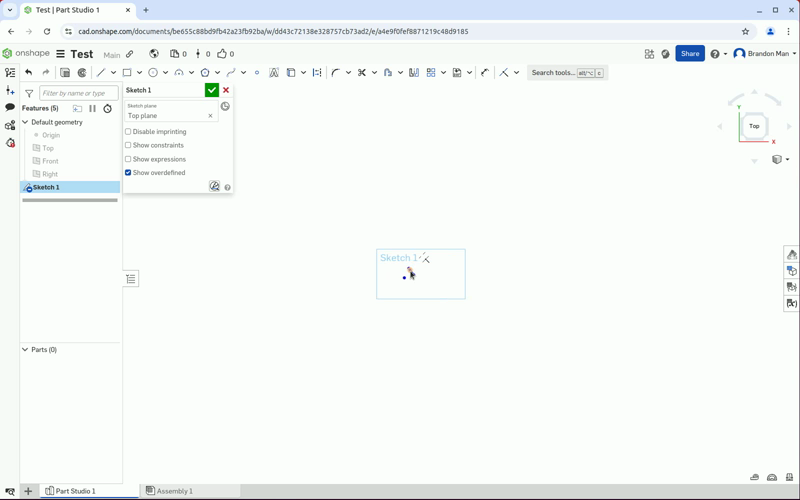
scroll(6)
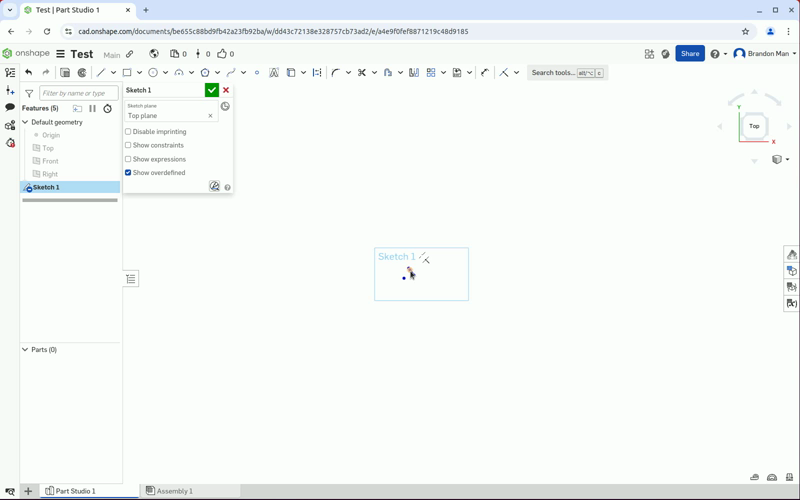
scroll(6)
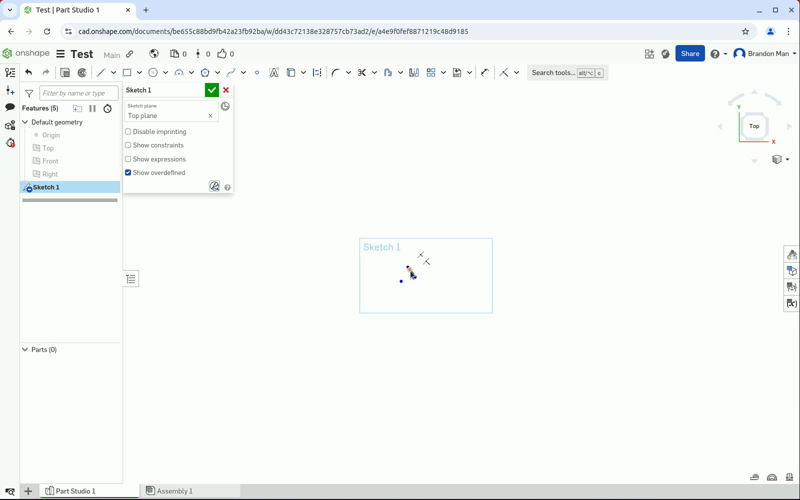
scroll(6)
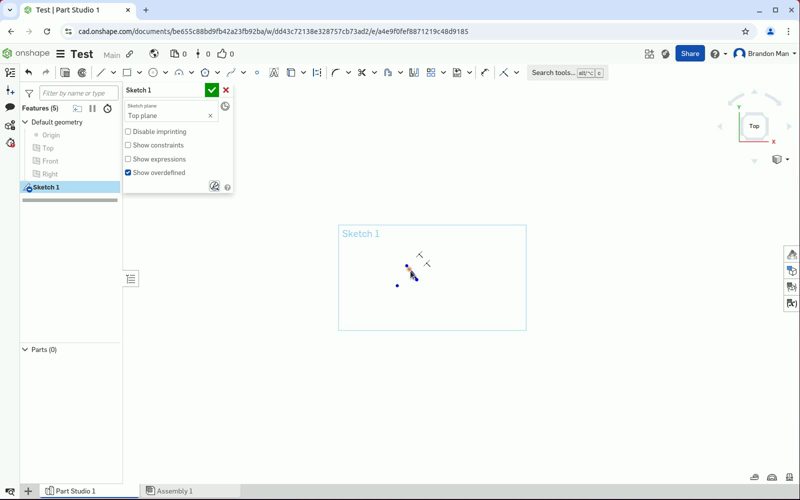
scroll(6)
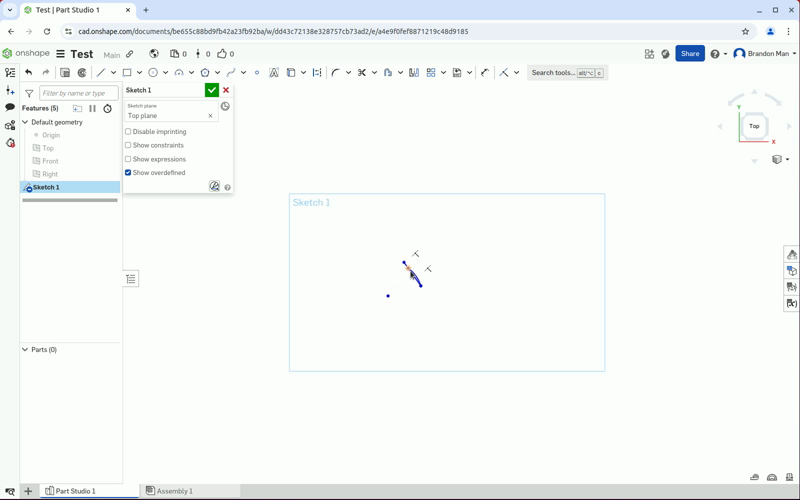
scroll(6)
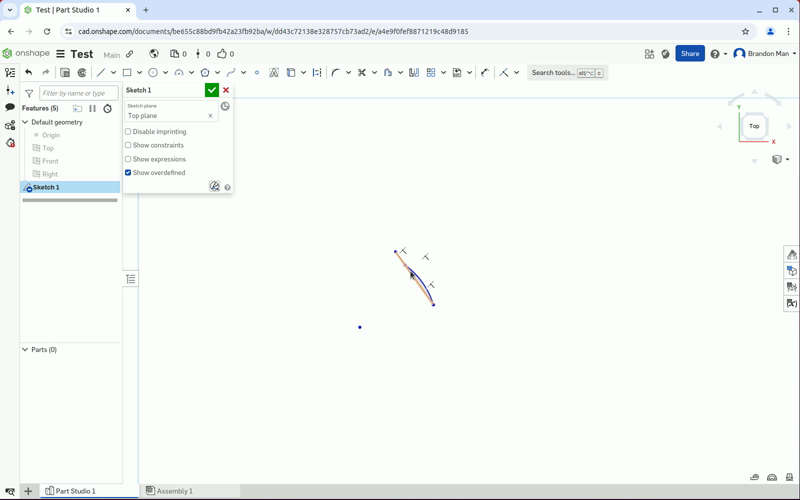
click(410, 270)
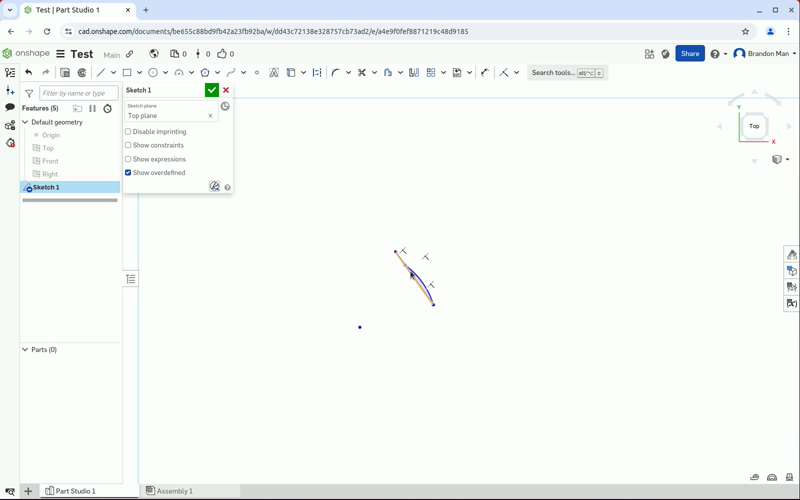
scroll(-6)
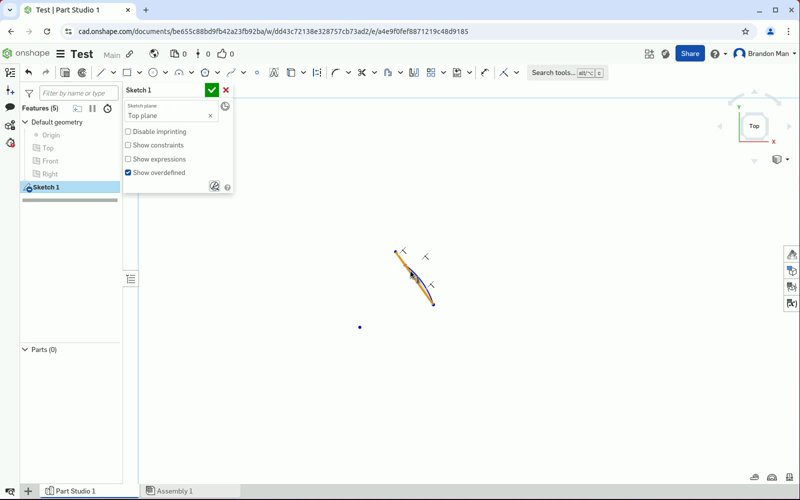
scroll(-6)
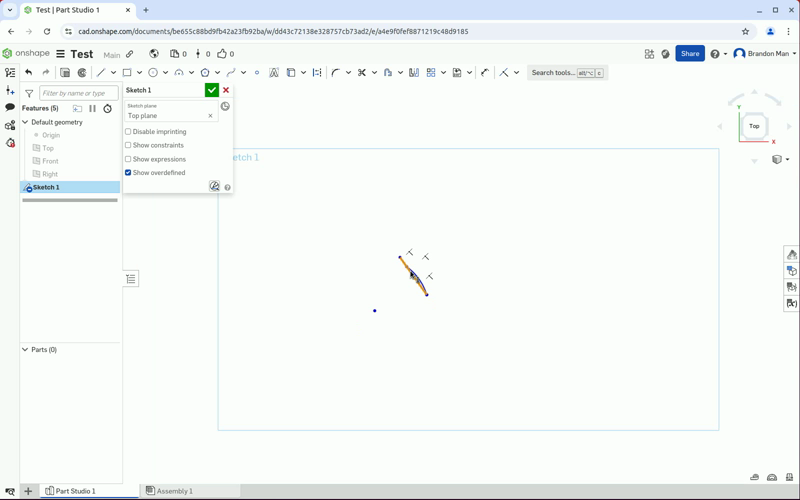
scroll(-6)
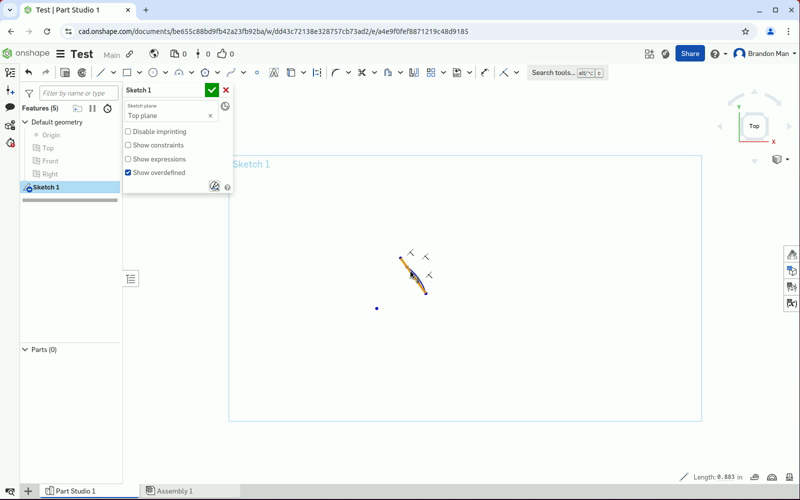
scroll(-6)
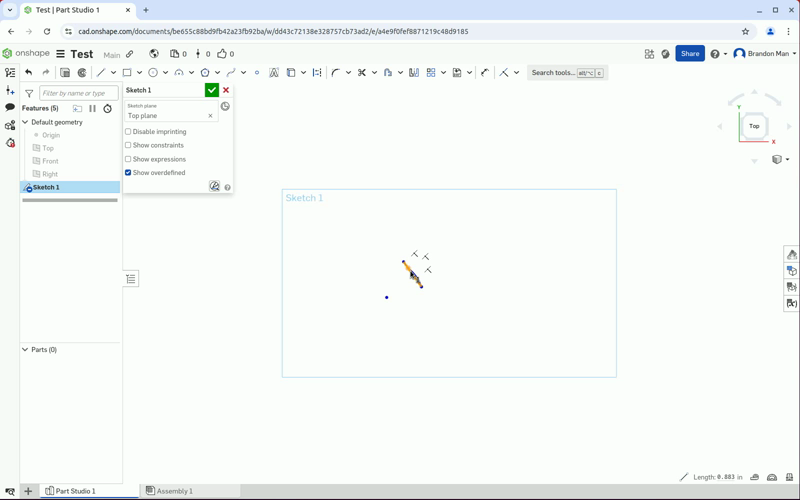
scroll(-6)
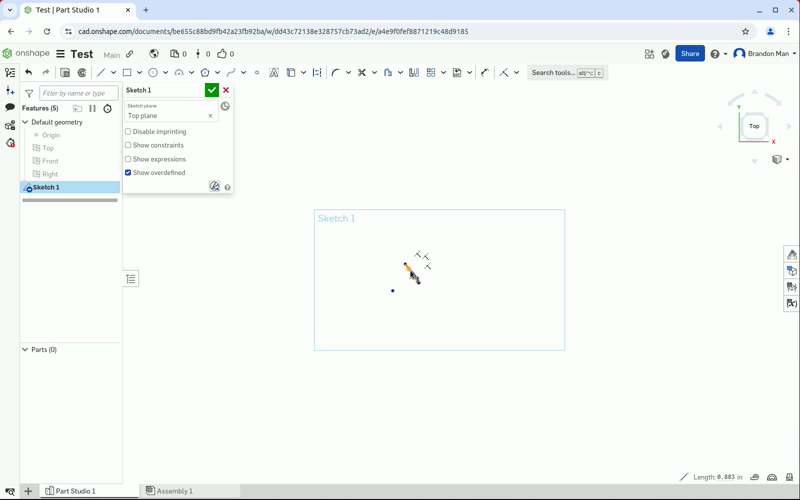
scroll(-6)
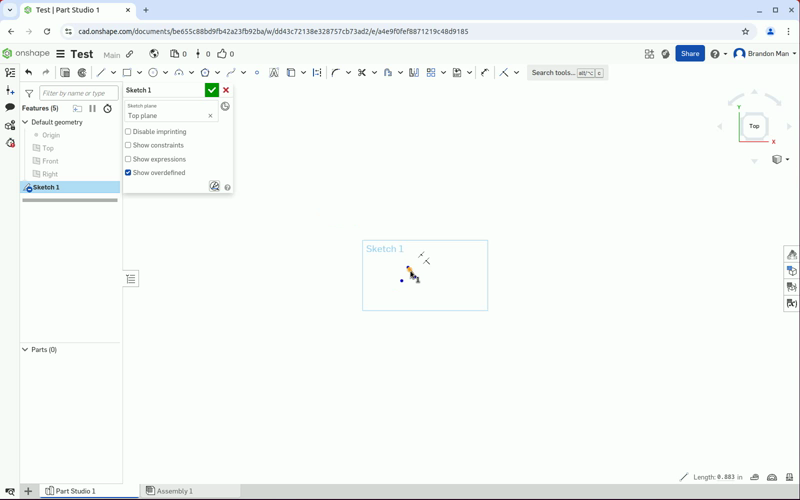
scroll(-6)
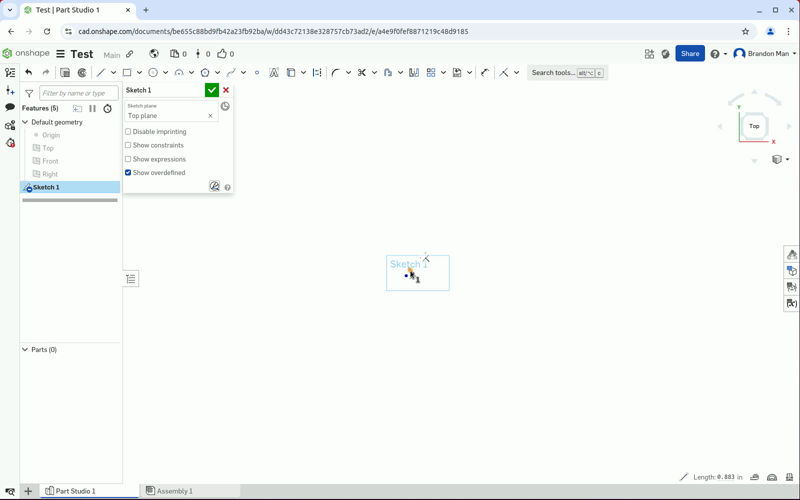
mouse_move(73, 352)
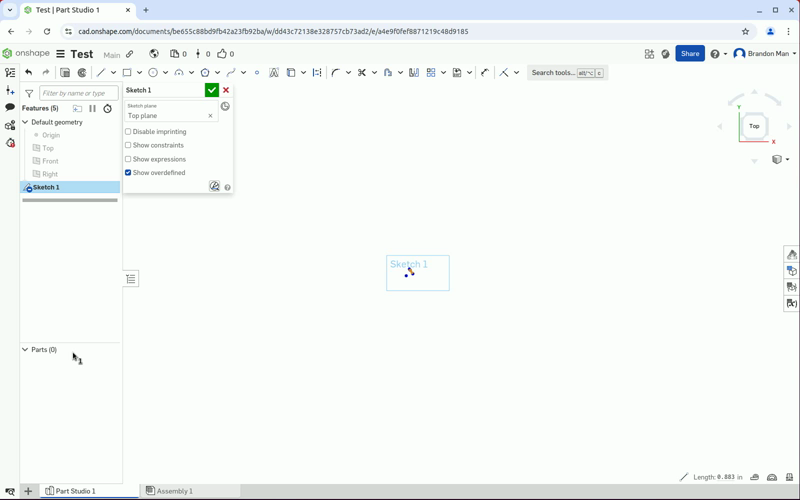
key(shift+y)
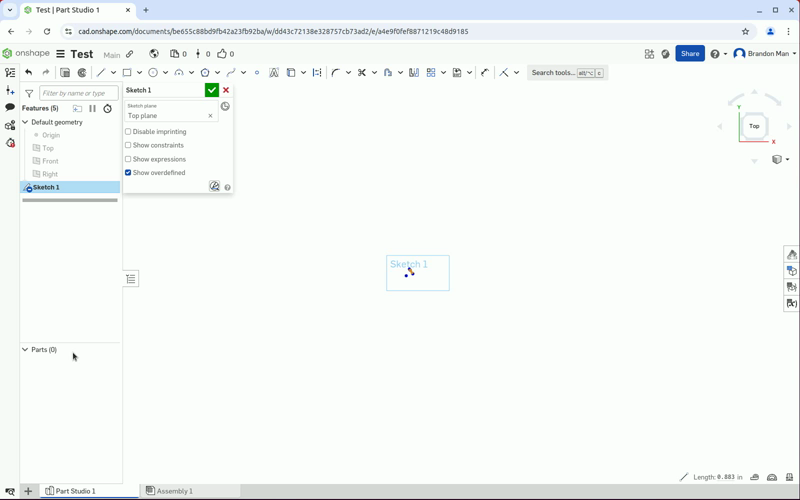
key(shift+e)
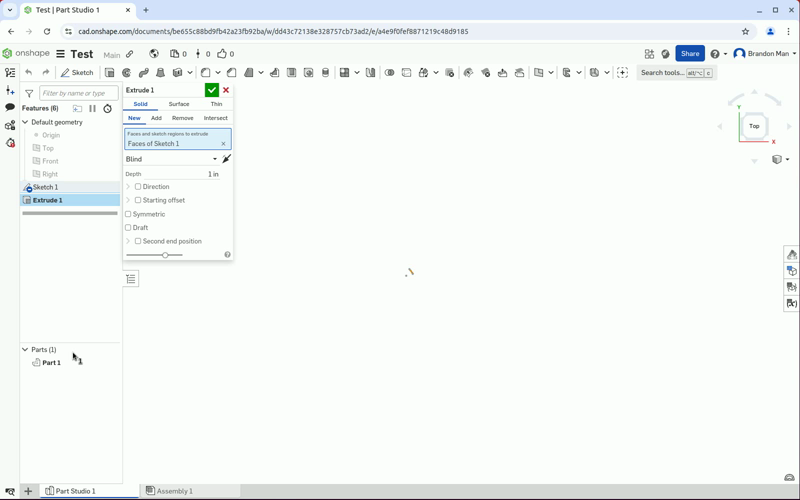
mouse_move(143, 106)
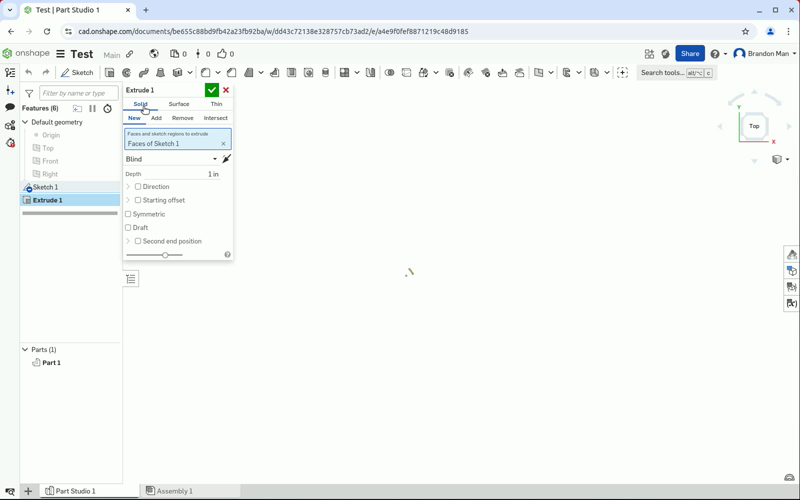
click(143, 106)
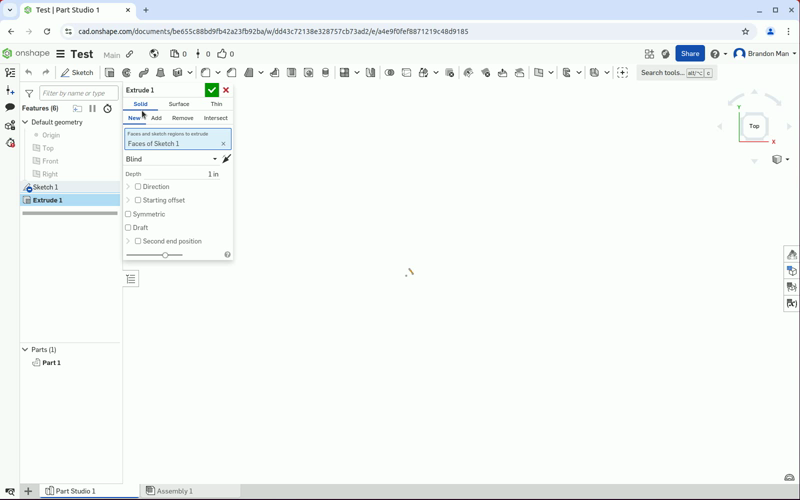
mouse_move(137, 120)
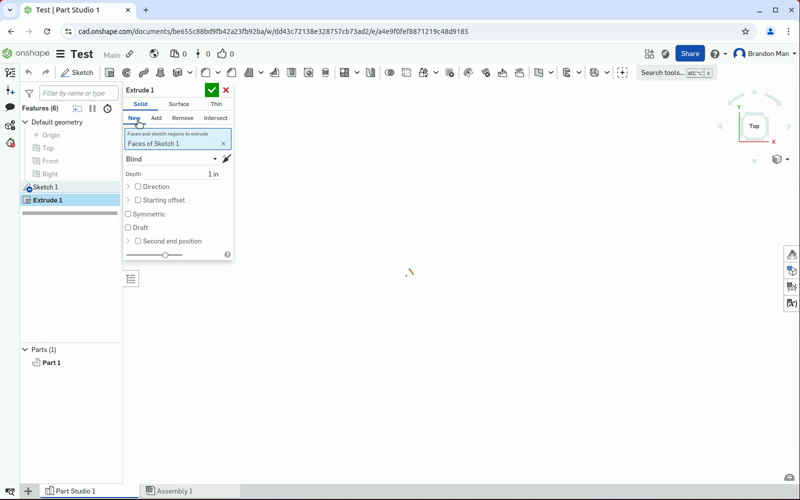
click(137, 120)
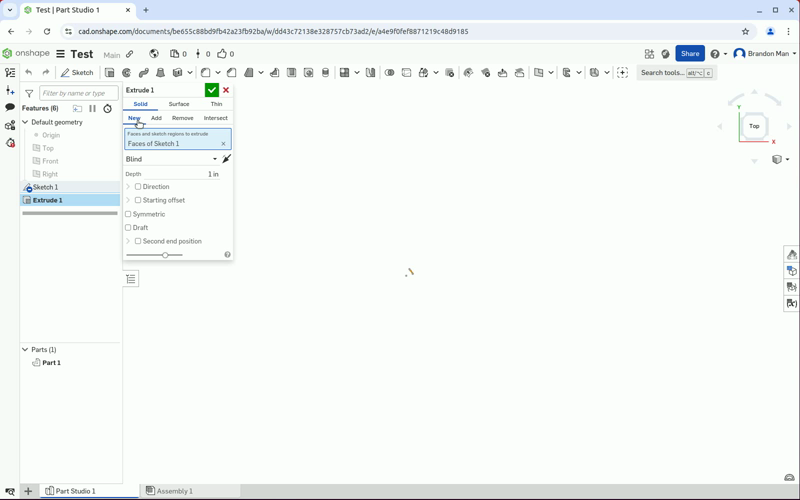
key(tab, 4)
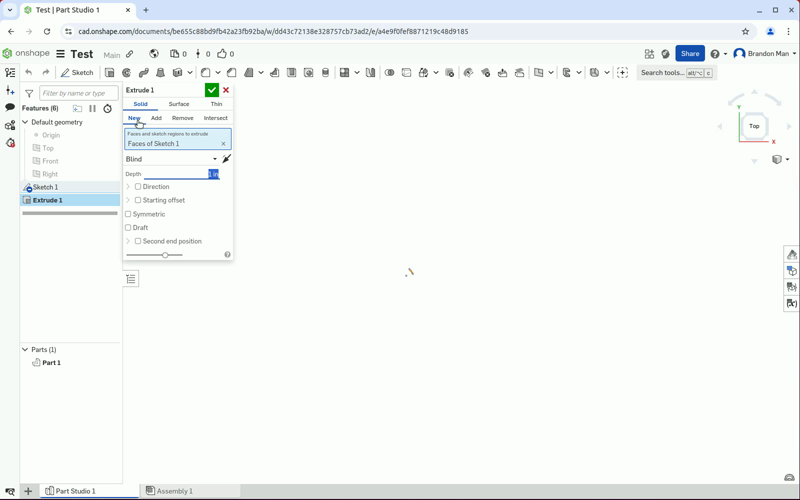
text(23.108)
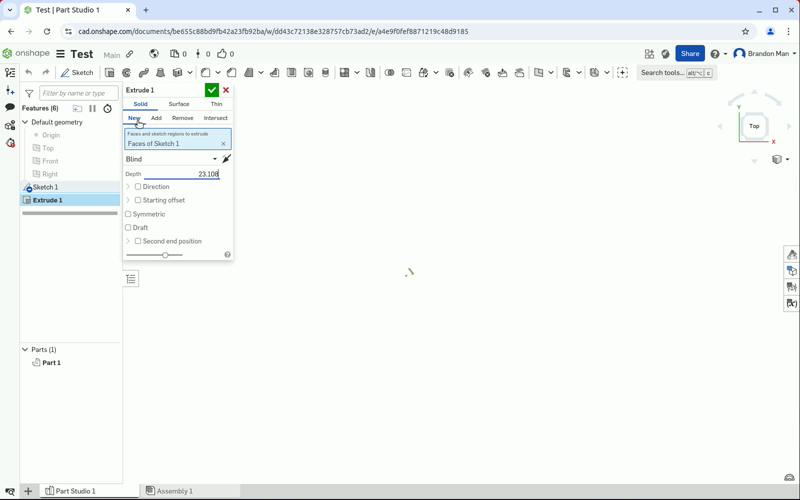
key(enter)
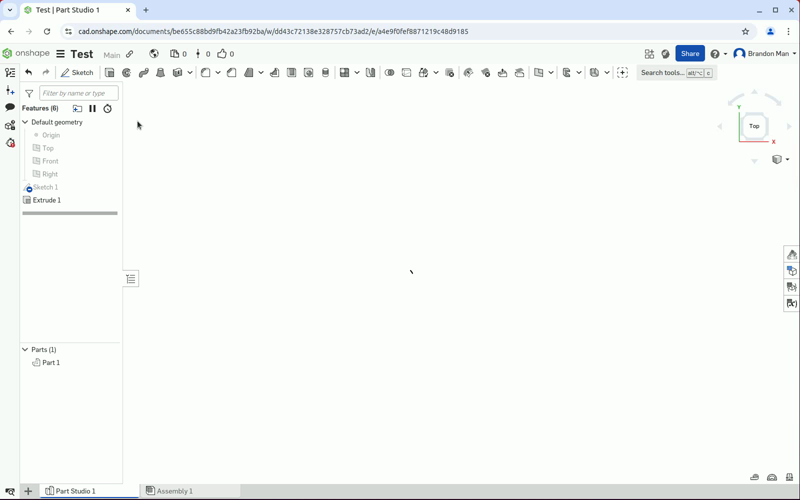
key(shift+h)
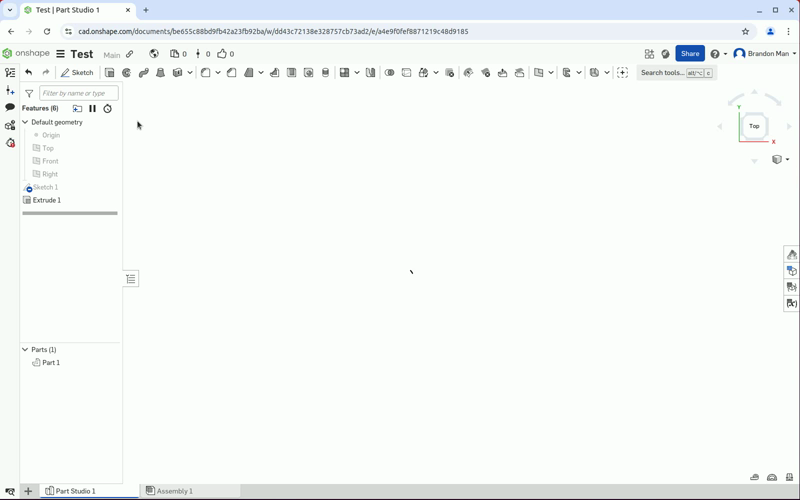
key(shift+h)
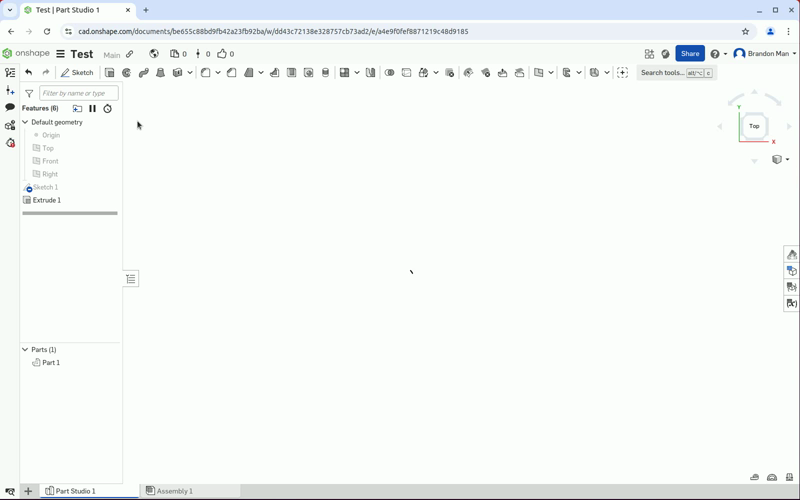
mouse_move(73, 189)
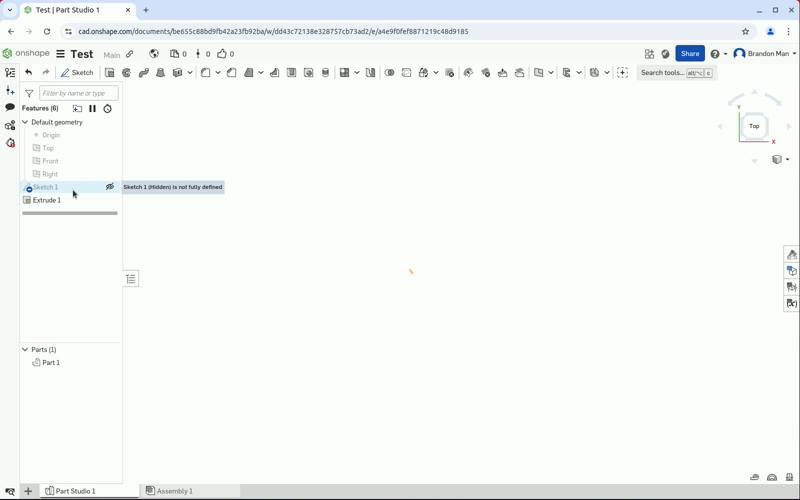
click(73, 189)
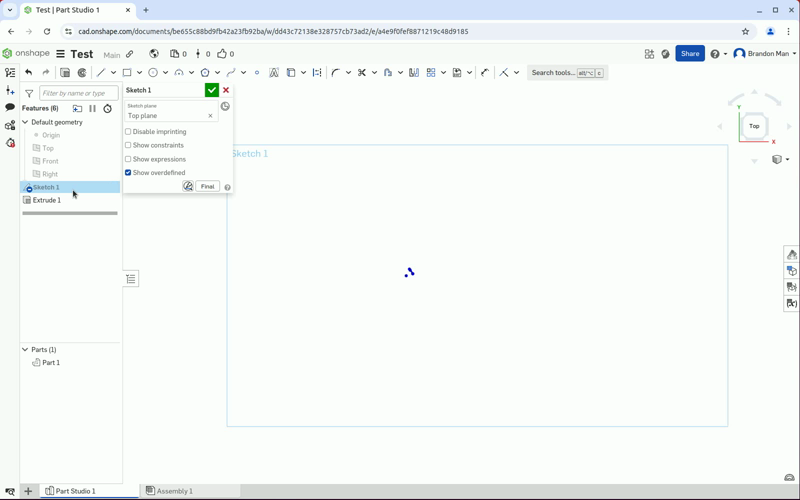
mouse_move(229, 92)
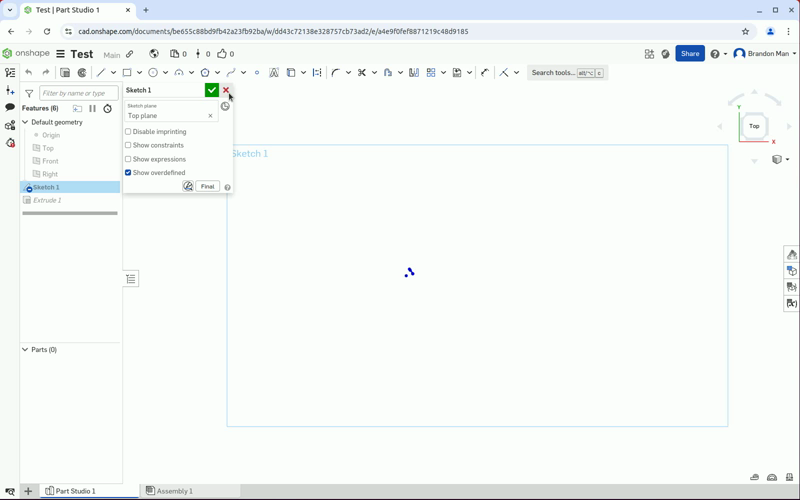
click(229, 92)
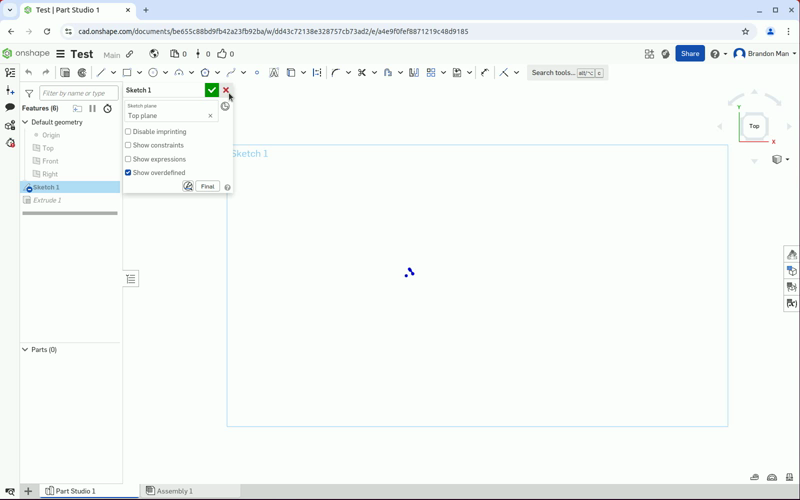
key(shift+s)
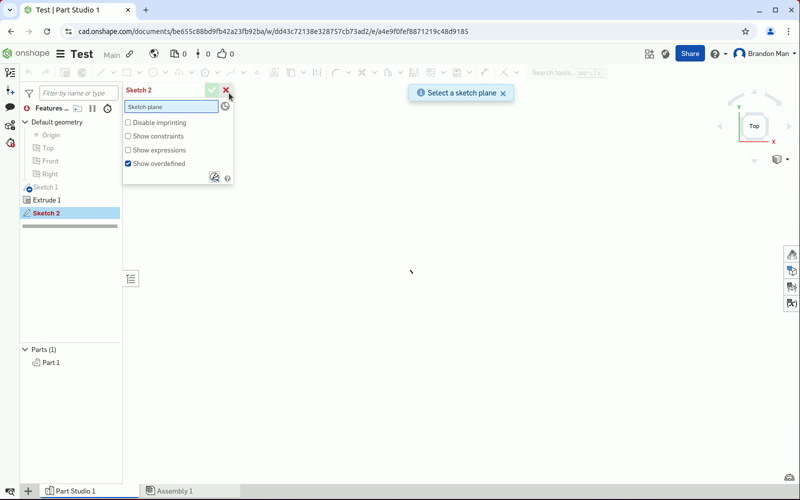
mouse_move(73, 150)
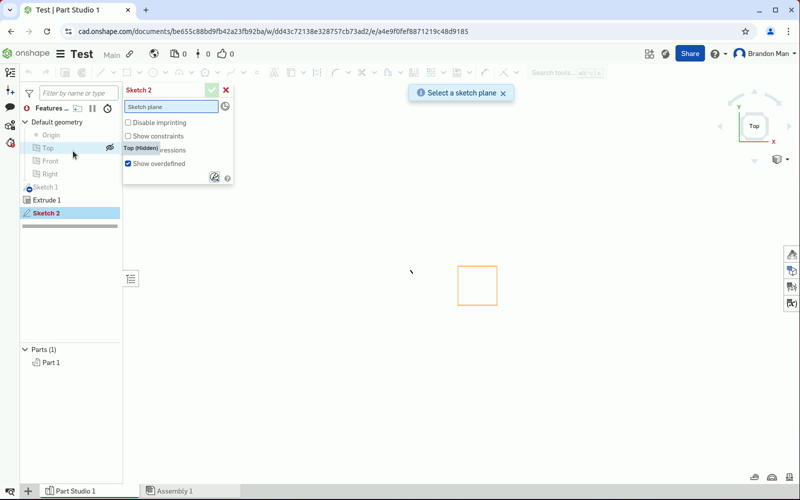
click(73, 150)
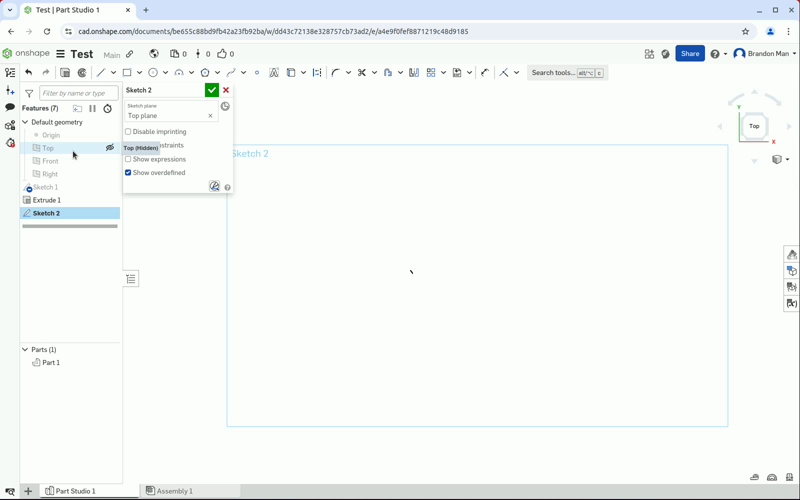
mouse_move(73, 352)
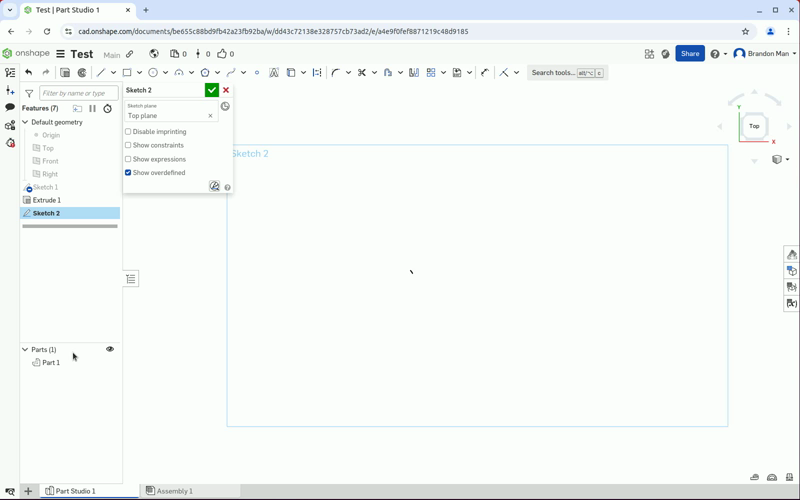
key(y)
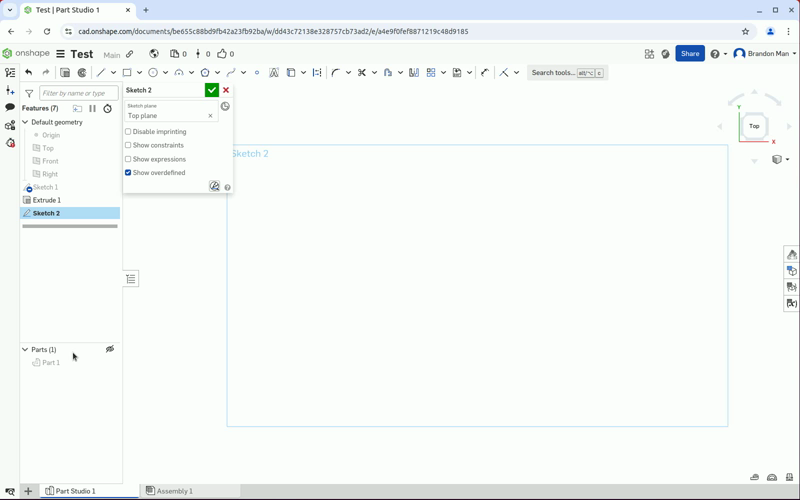
key(l)
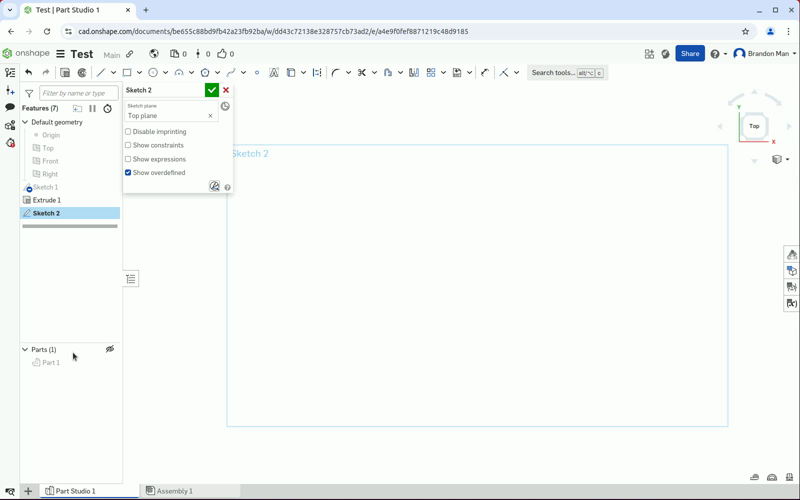
key_down(shift)
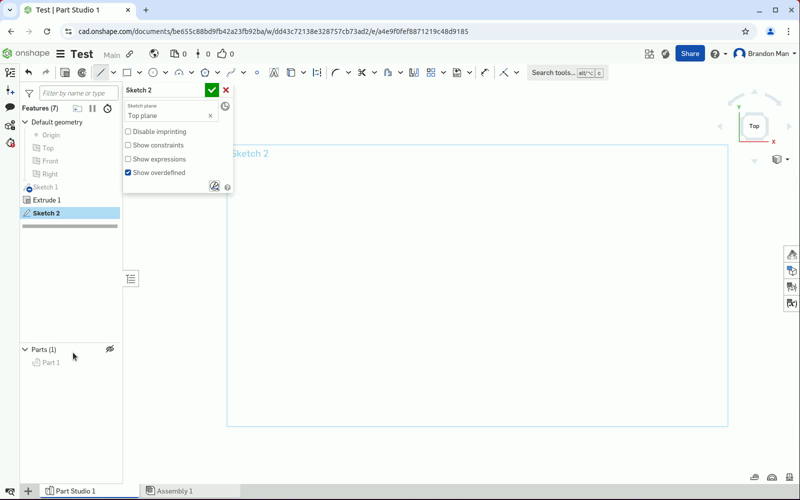
mouse_move(410, 270)
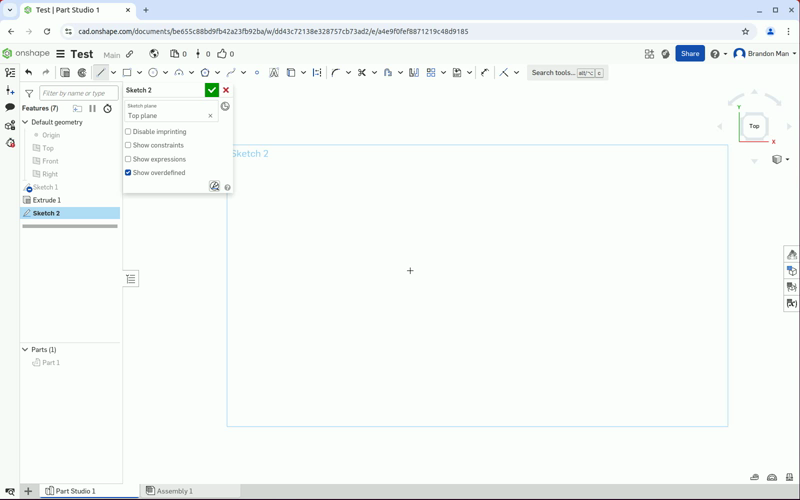
click(410, 270)
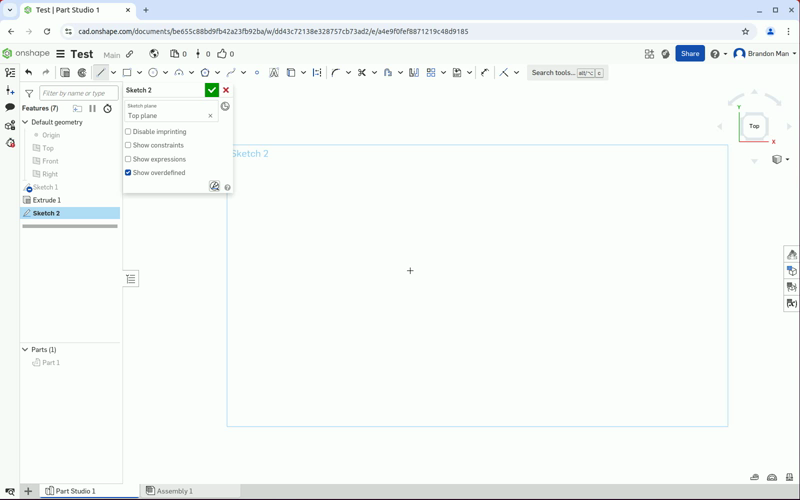
key_up(shift)
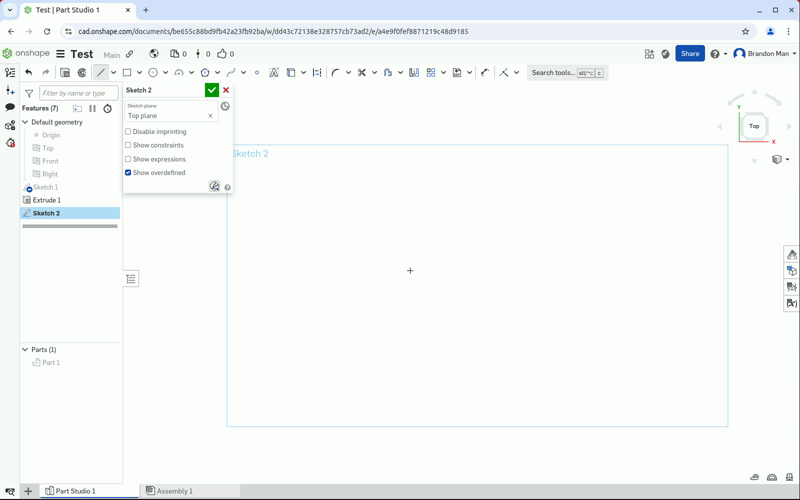
key_down(shift)
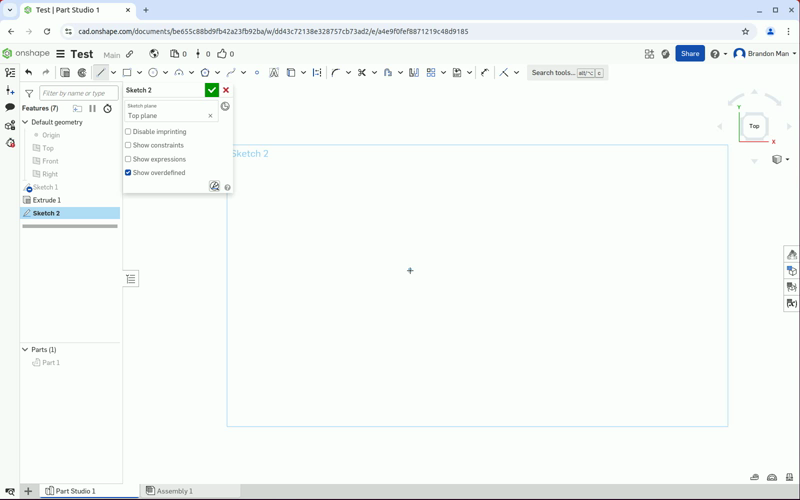
mouse_move(440, 270)
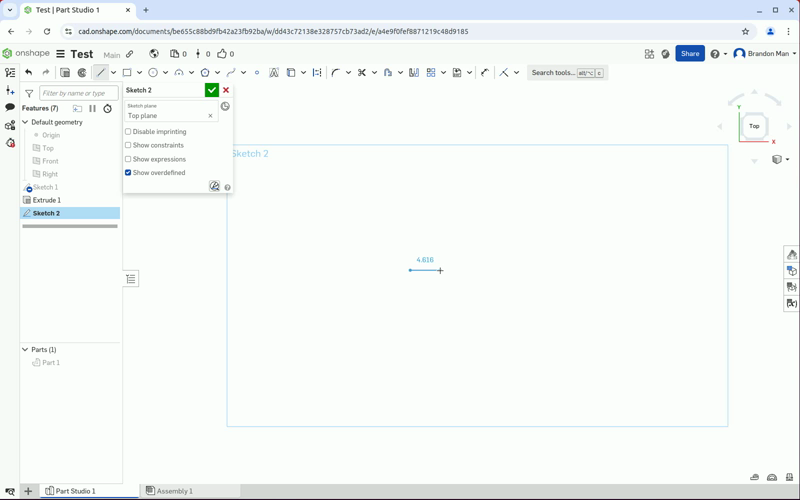
mouse_move(411, 271)
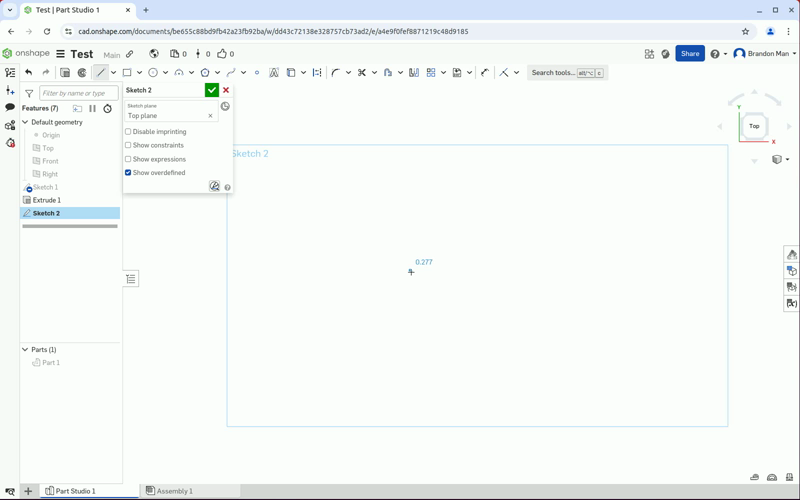
scroll(6)
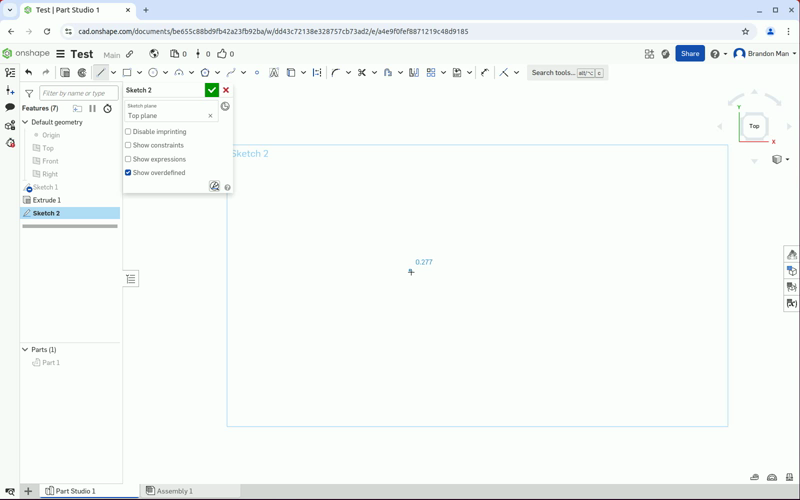
scroll(6)
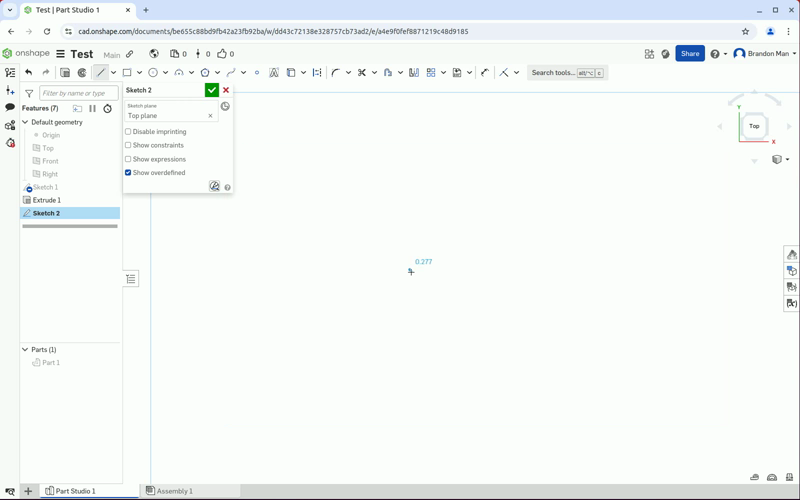
scroll(6)
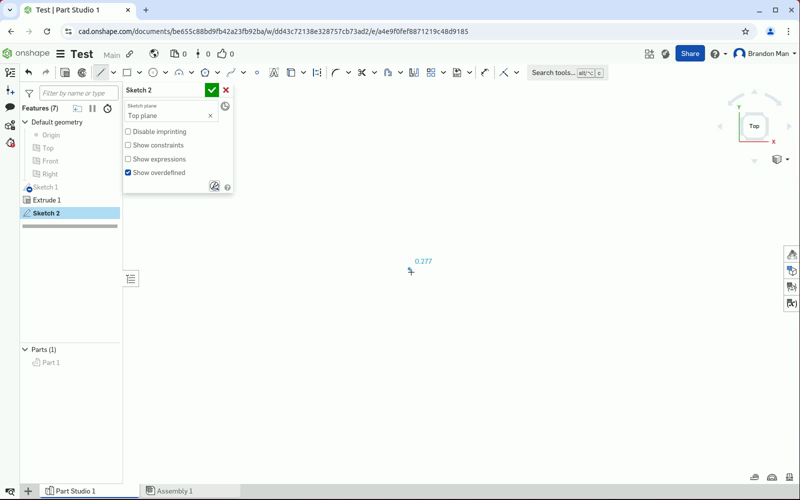
scroll(6)
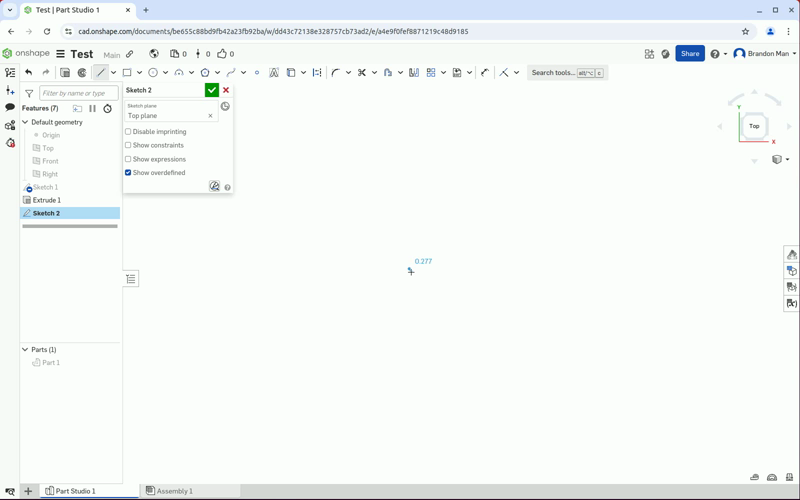
scroll(6)
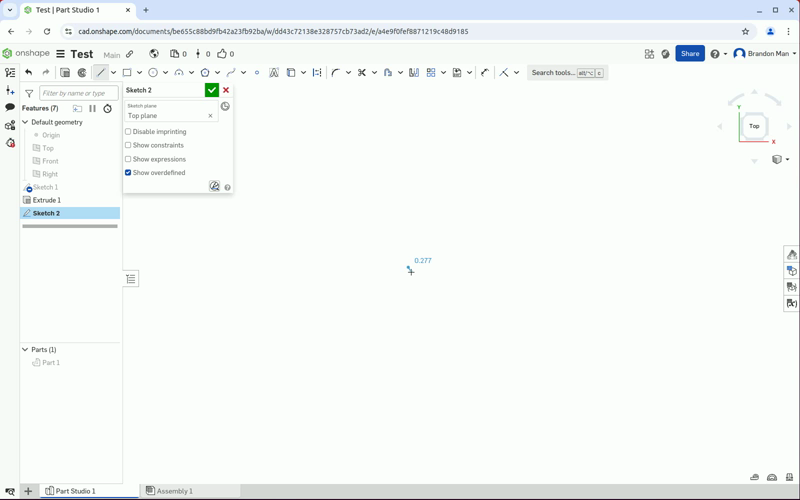
scroll(6)
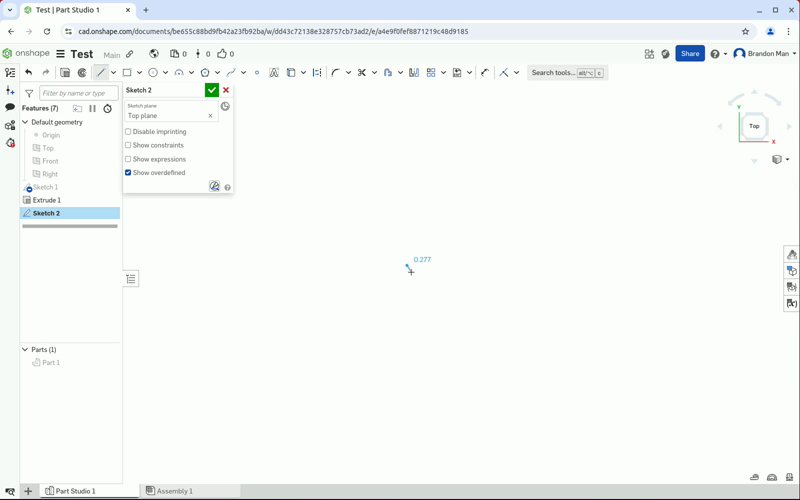
scroll(6)
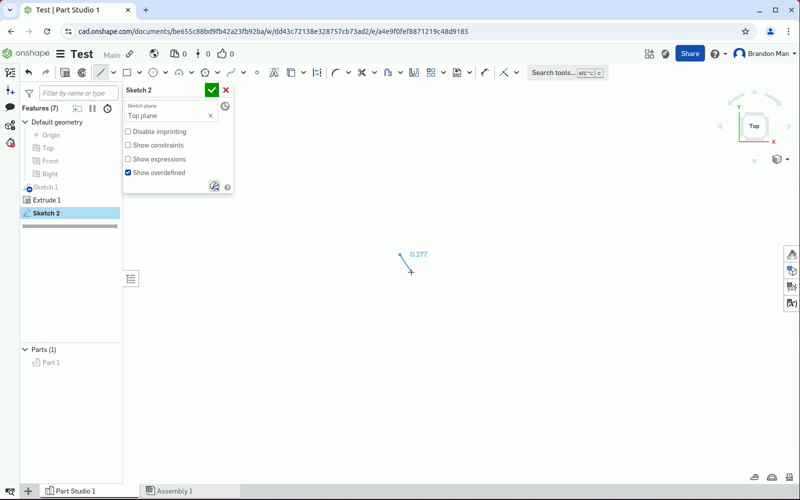
click(411, 271)
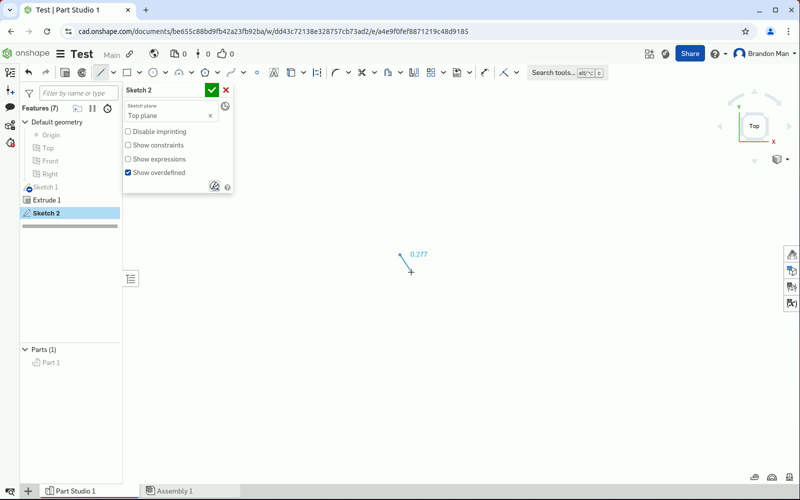
scroll(-6)
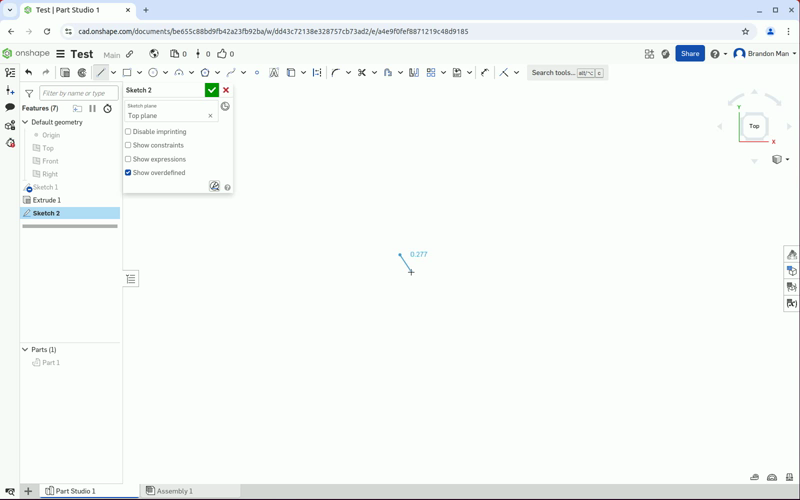
scroll(-6)
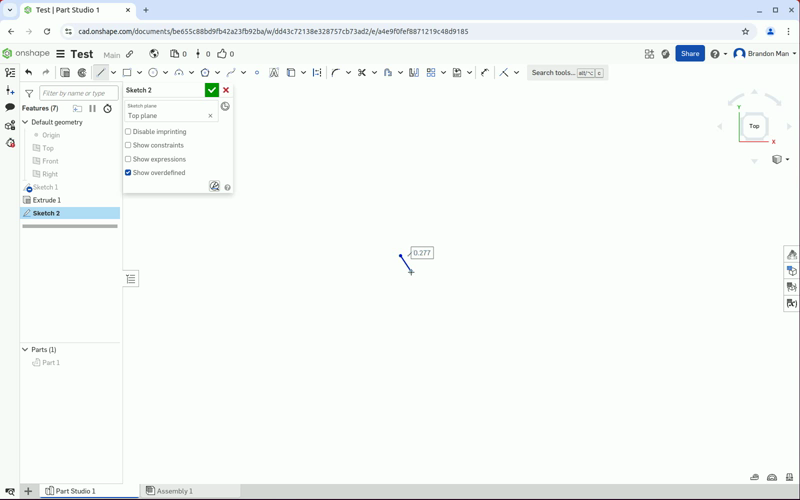
scroll(-6)
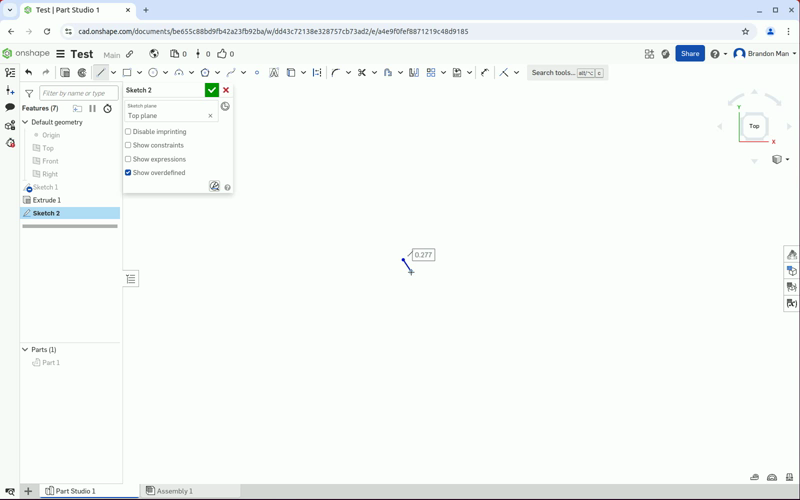
scroll(-6)
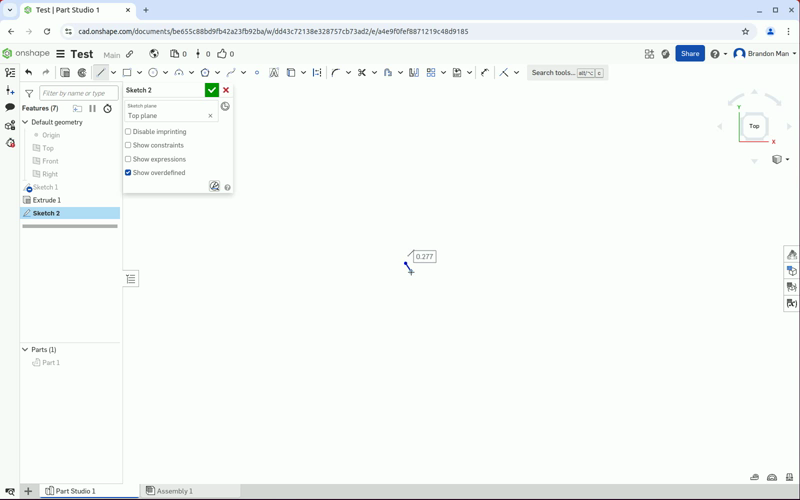
scroll(-6)
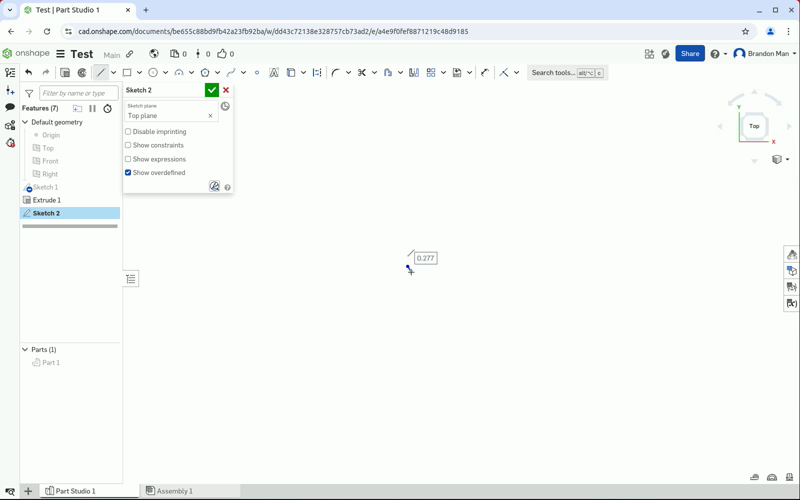
scroll(-6)
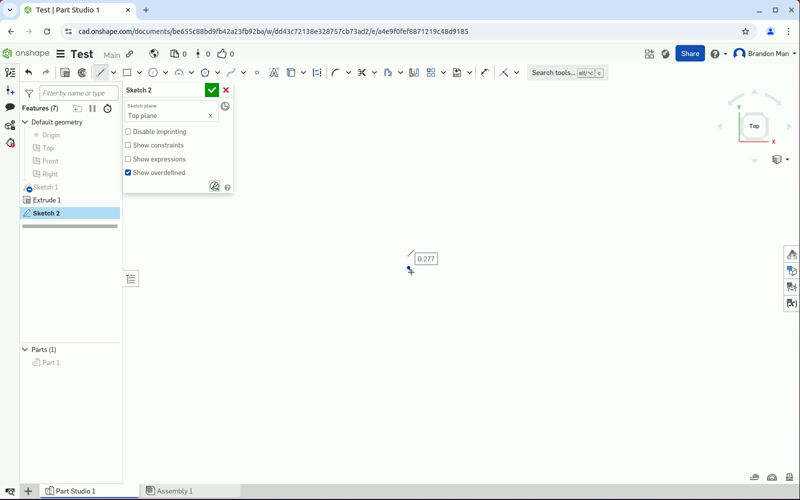
scroll(-6)
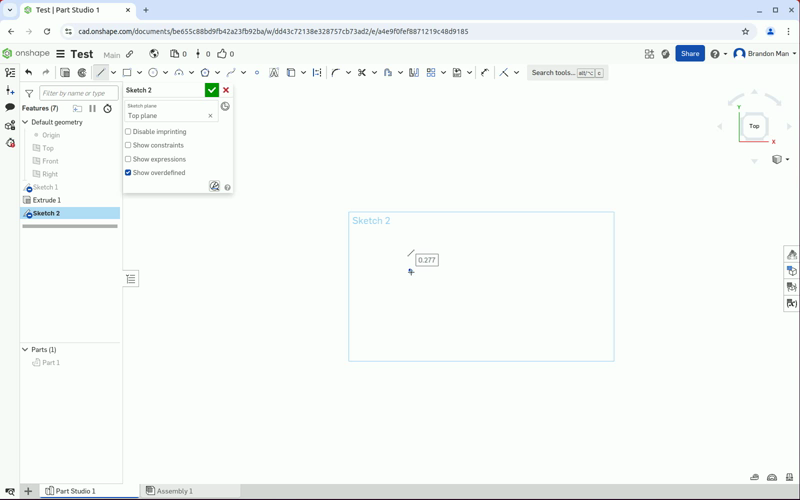
key_up(shift)
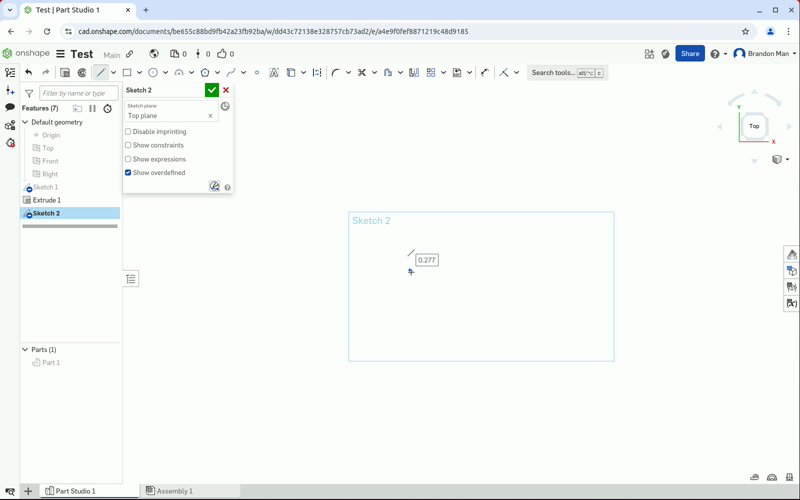
key_down(shift)
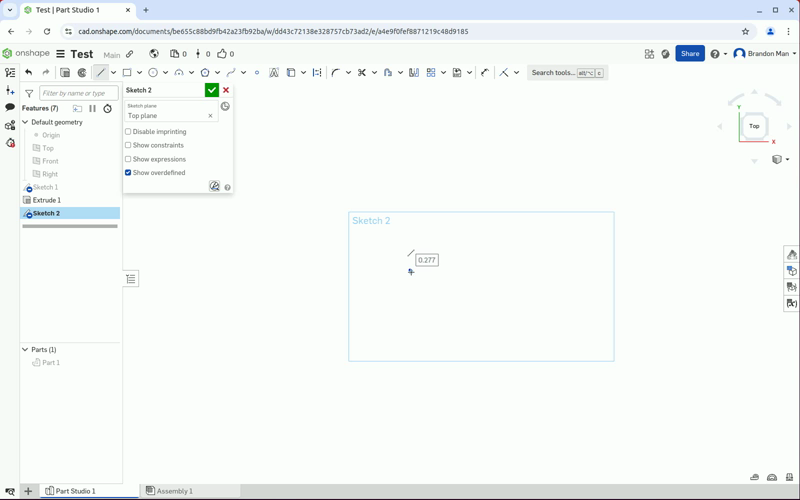
mouse_move(461, 341)
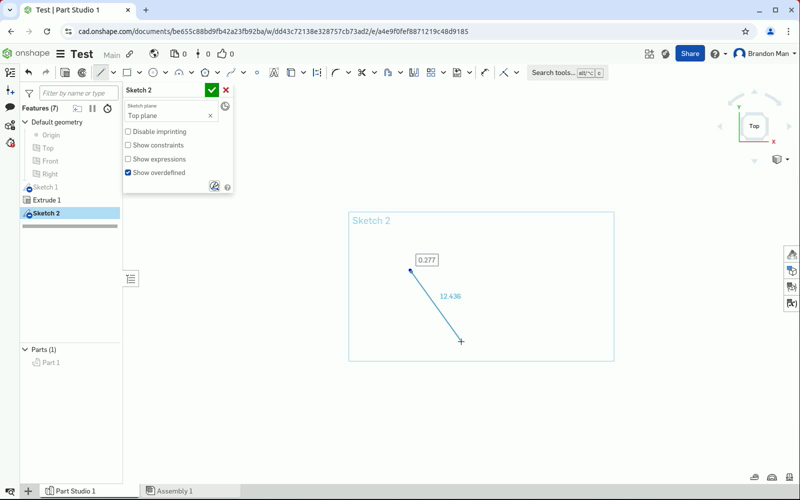
click(461, 341)
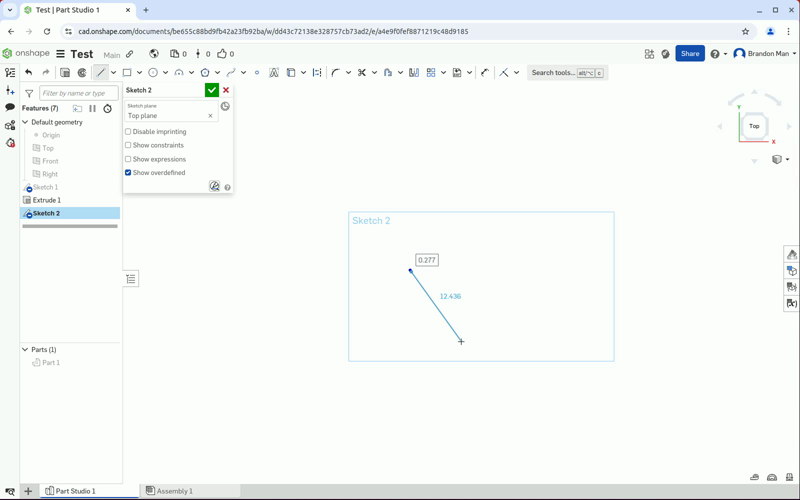
key_up(shift)
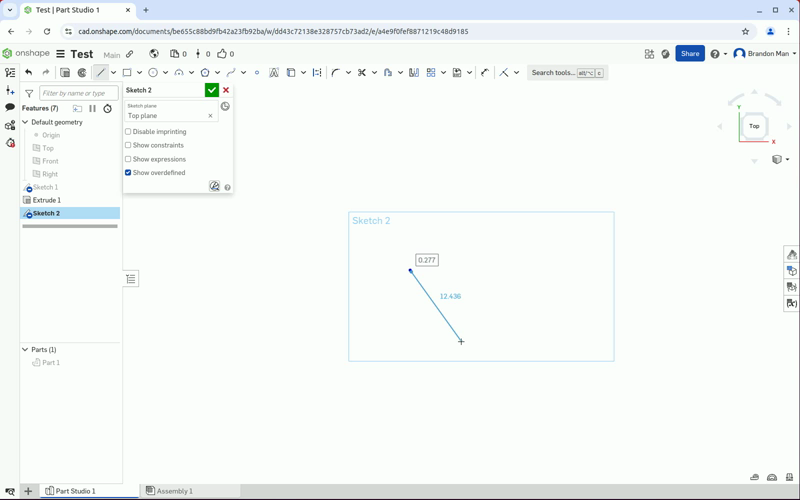
key_down(shift)
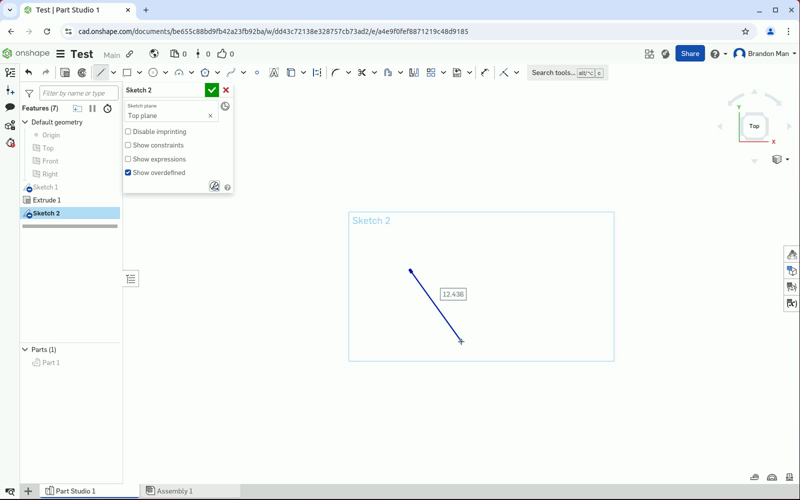
mouse_move(495, 270)
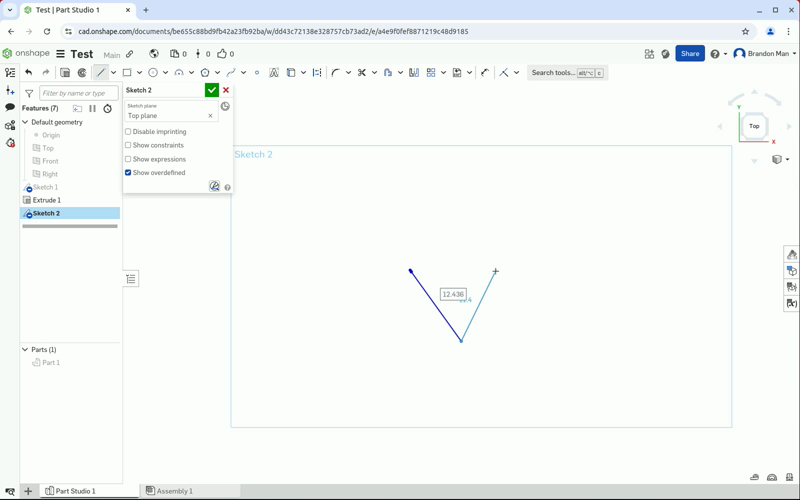
click(495, 270)
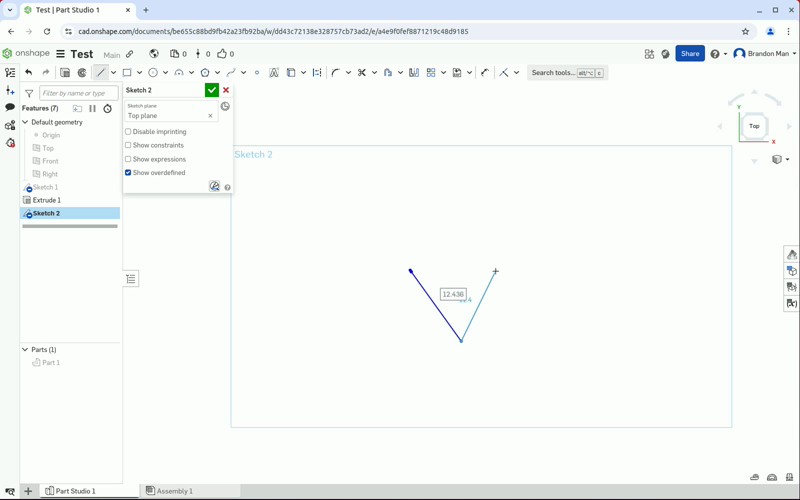
key_up(shift)
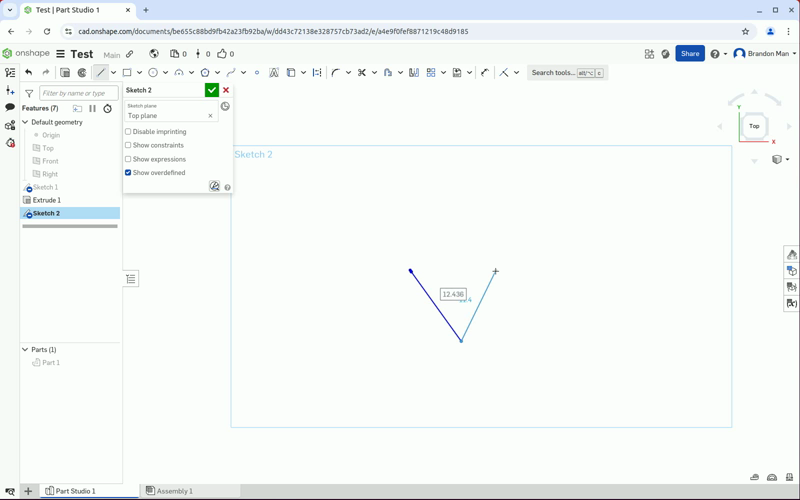
key(esc)
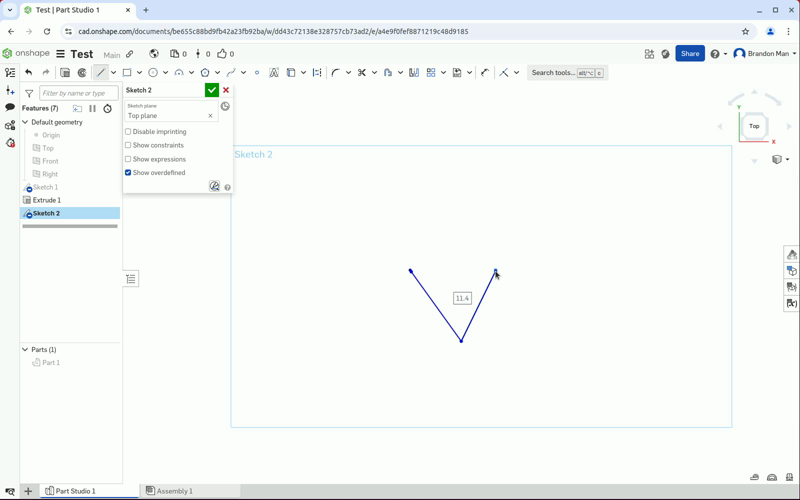
key(a)
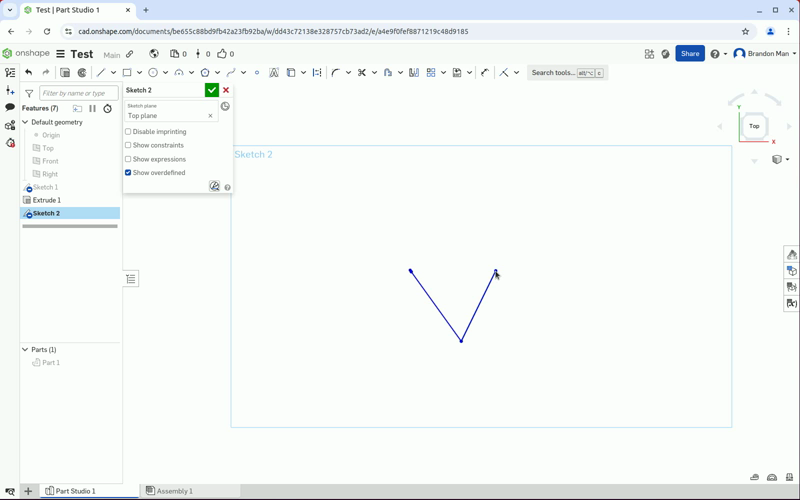
mouse_move(495, 270)
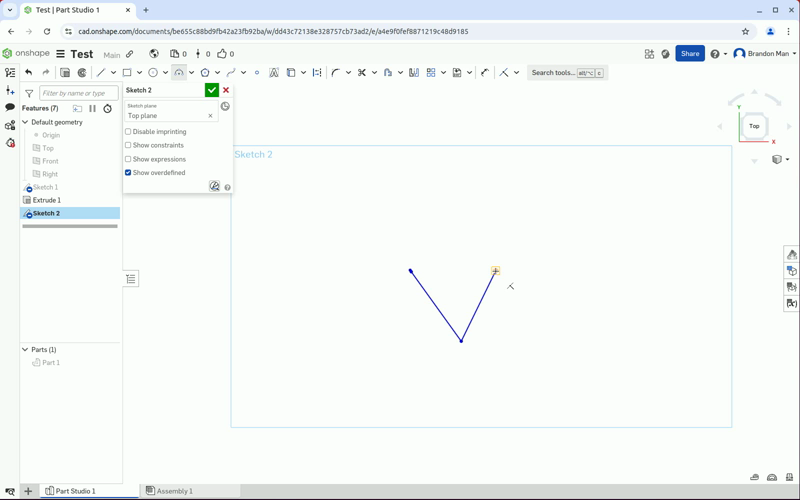
click(495, 270)
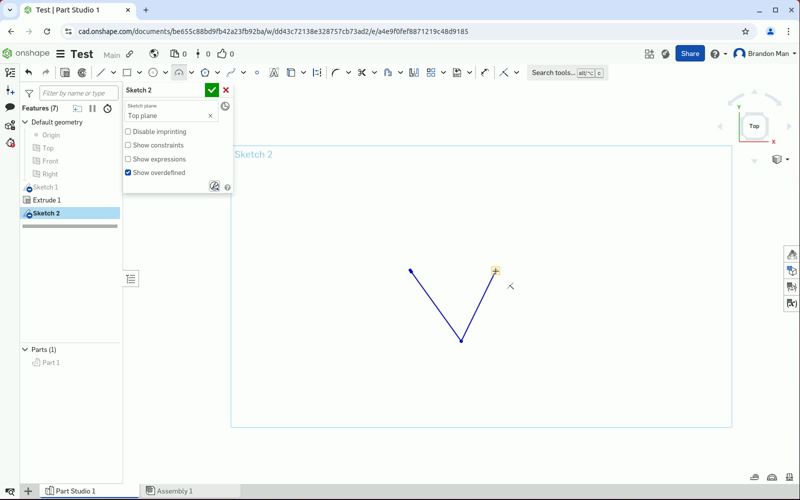
key_down(shift)
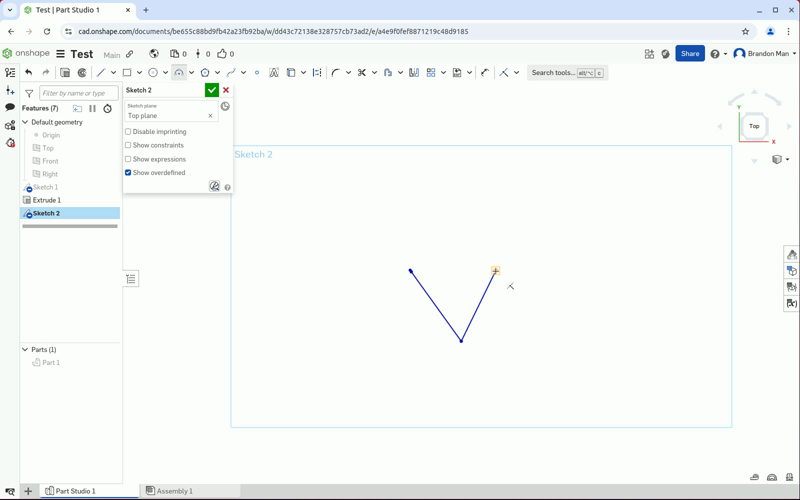
mouse_move(453, 243)
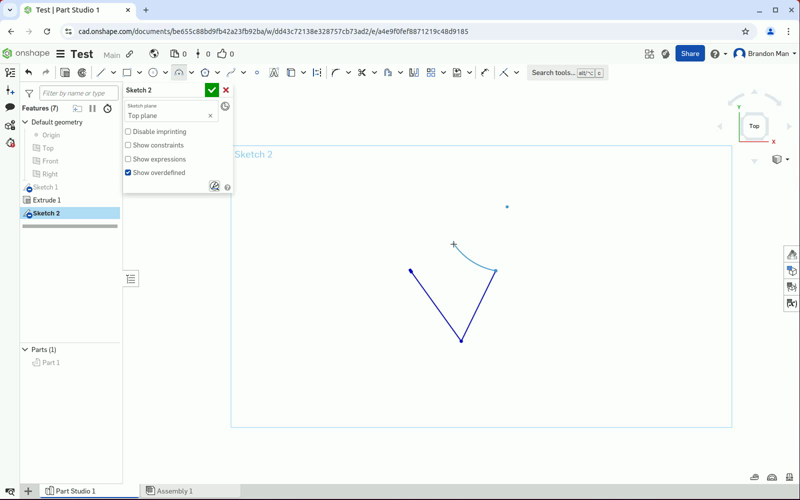
click(453, 243)
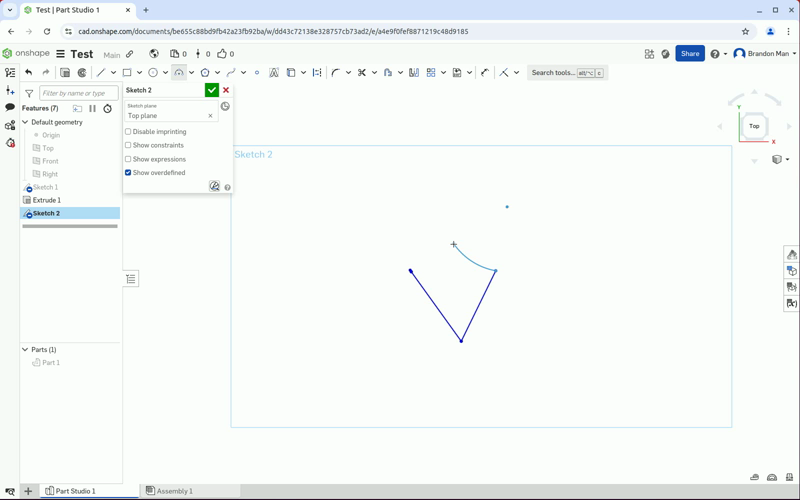
mouse_move(488, 235)
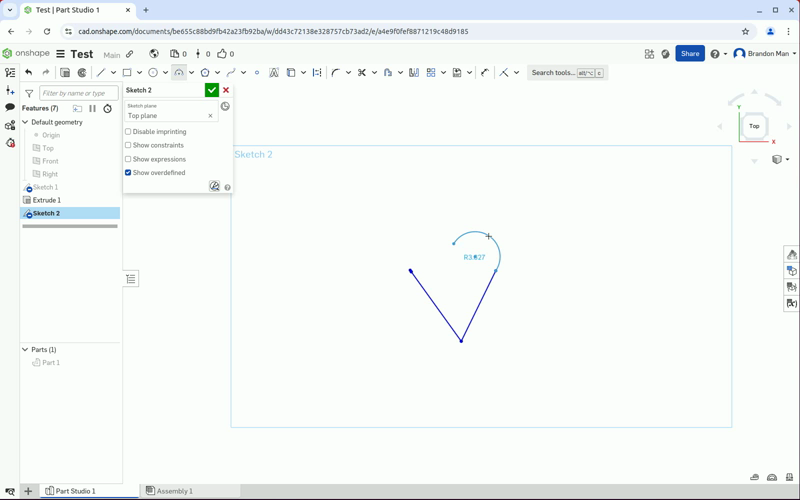
click(488, 235)
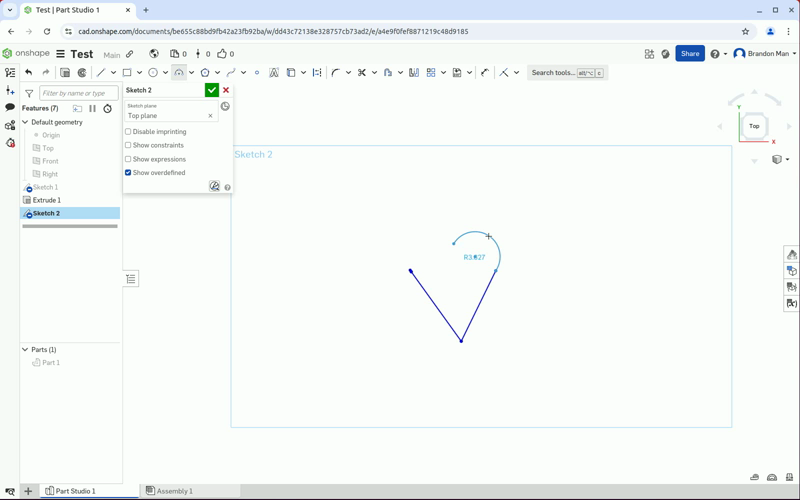
key_up(shift)
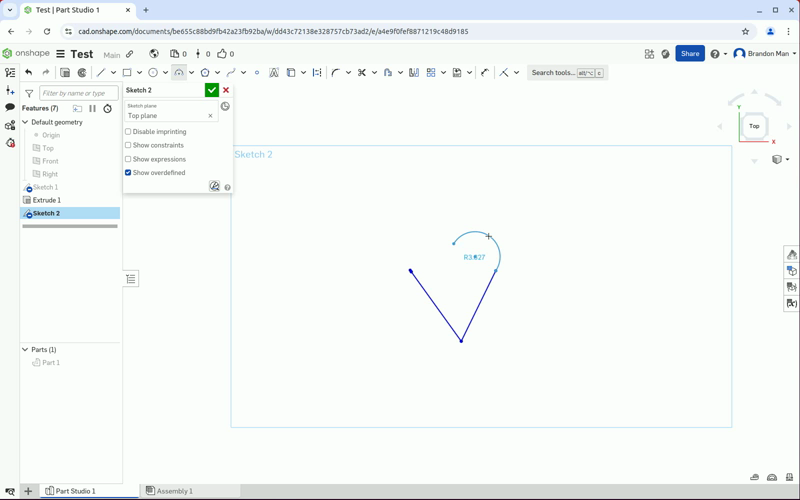
mouse_move(453, 243)
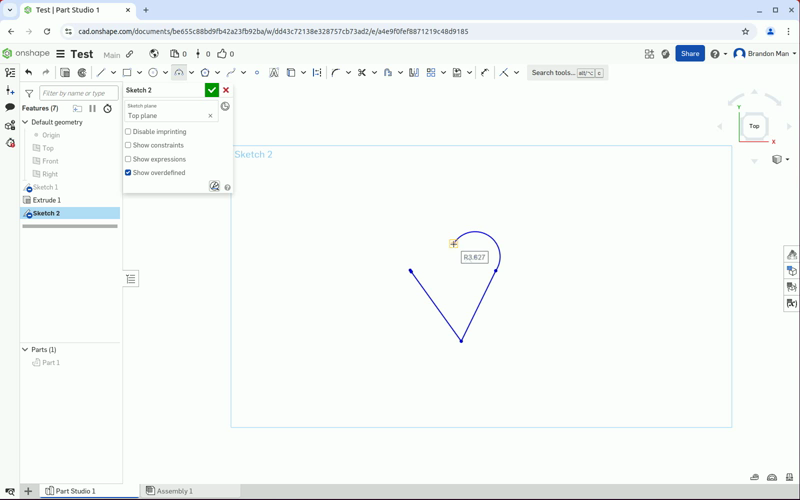
click(453, 243)
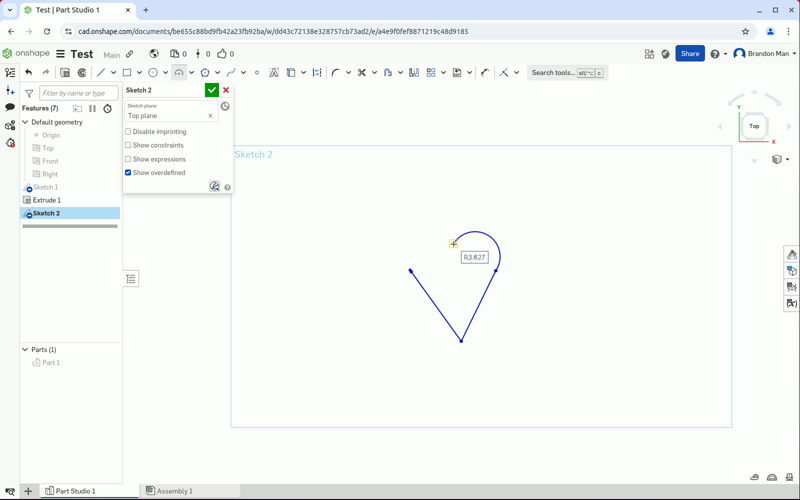
mouse_move(410, 270)
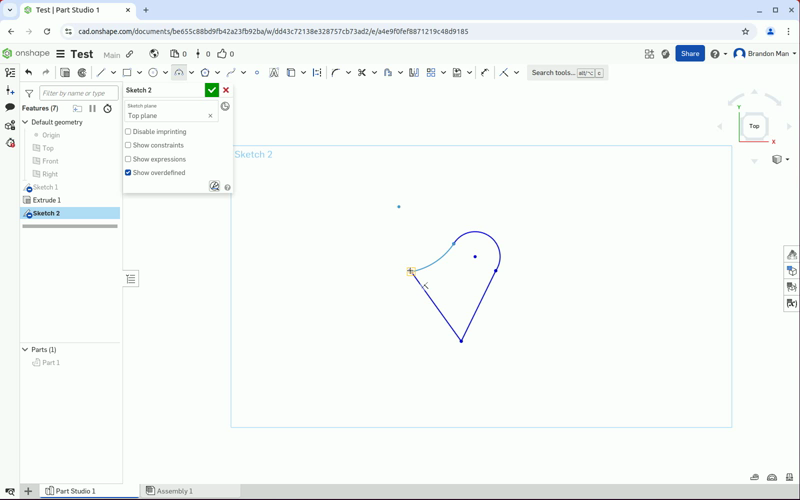
scroll(6)
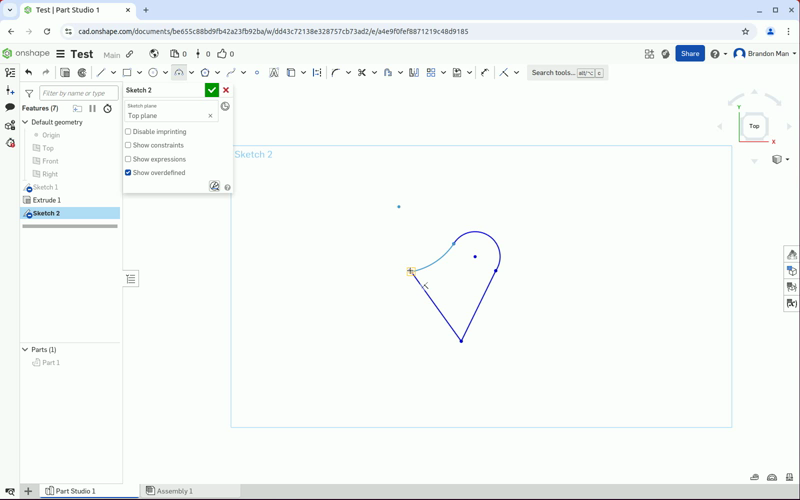
scroll(6)
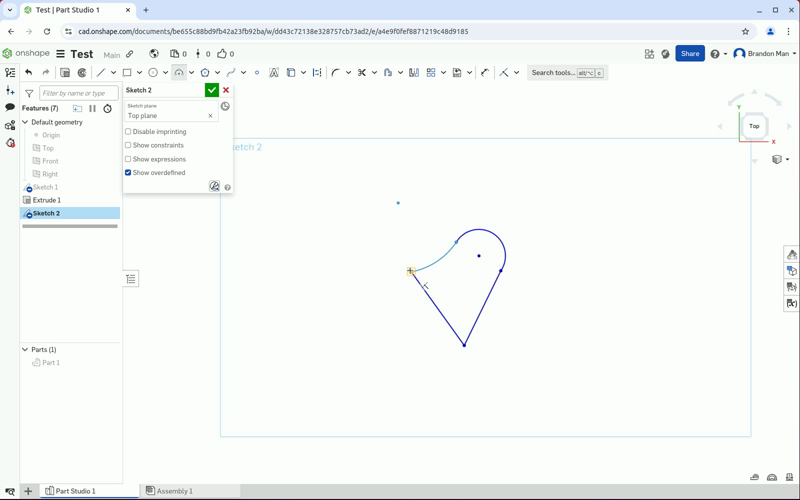
scroll(6)
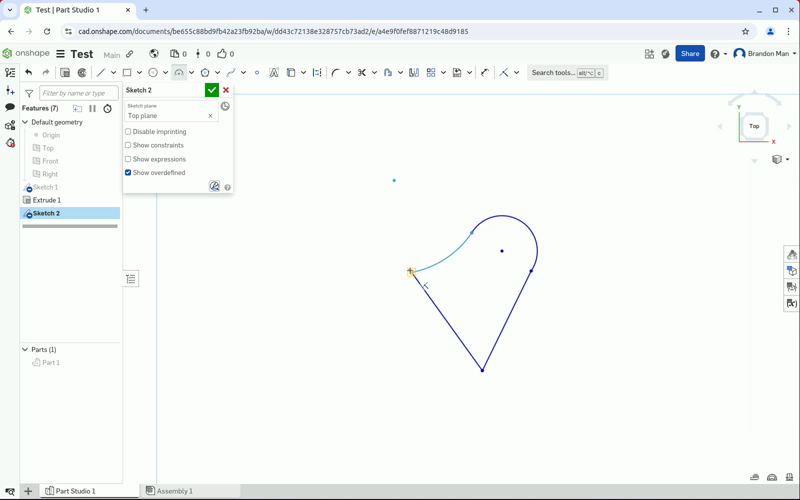
scroll(6)
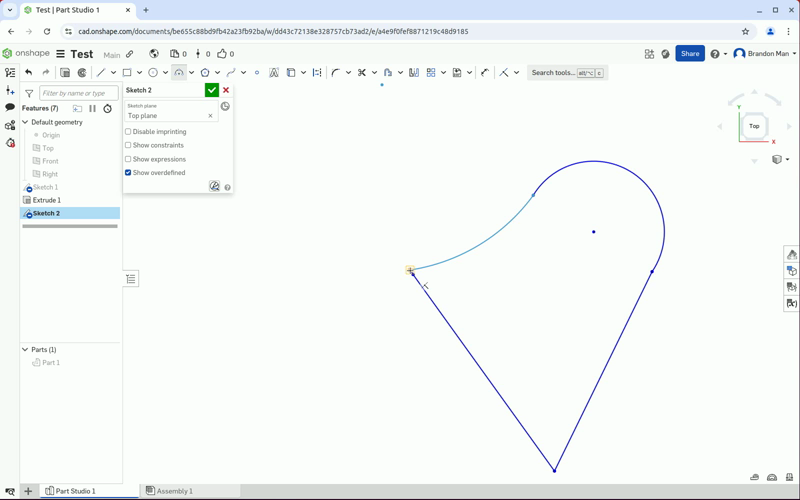
scroll(6)
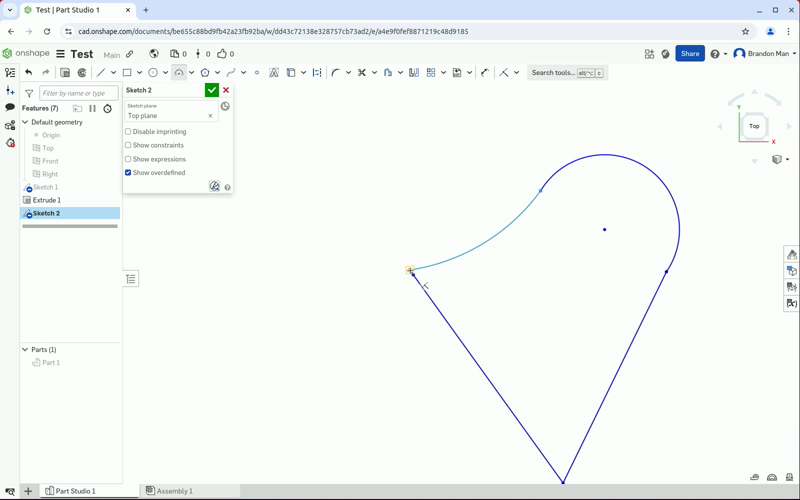
scroll(6)
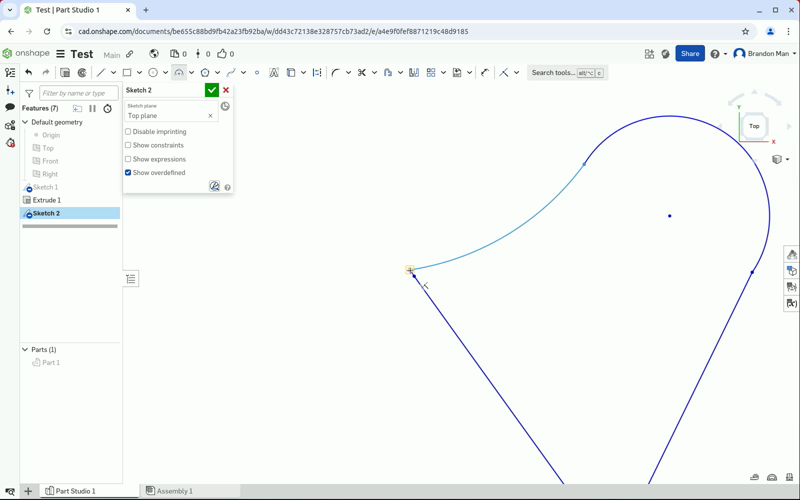
scroll(6)
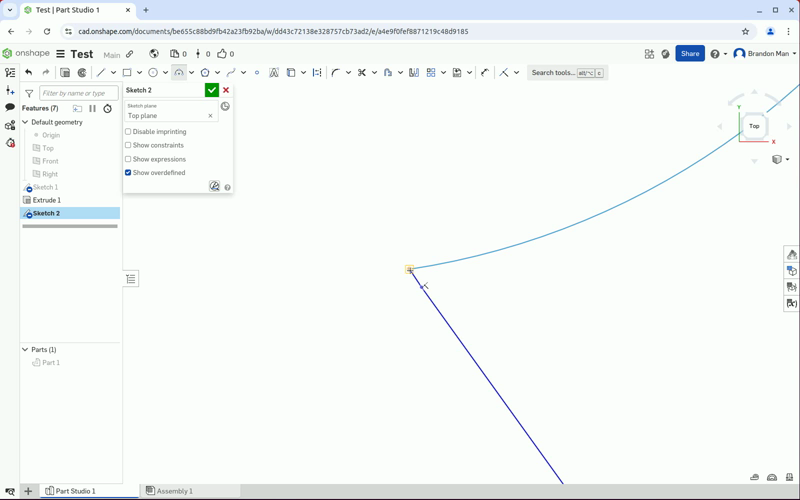
click(410, 270)
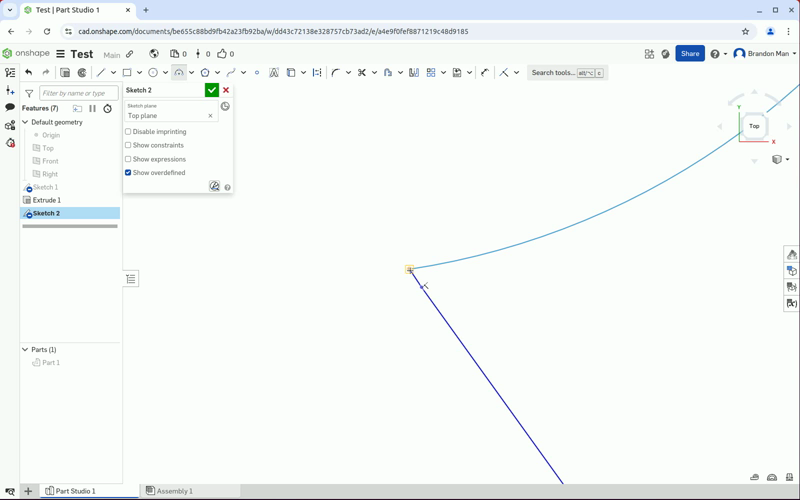
scroll(-6)
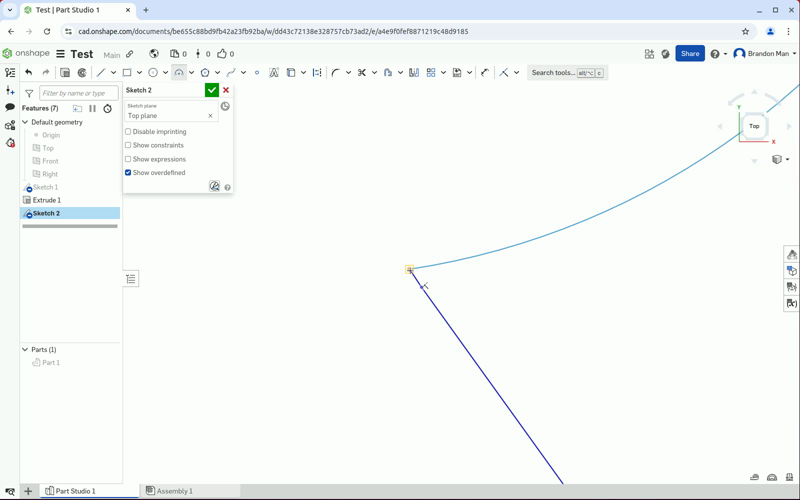
scroll(-6)
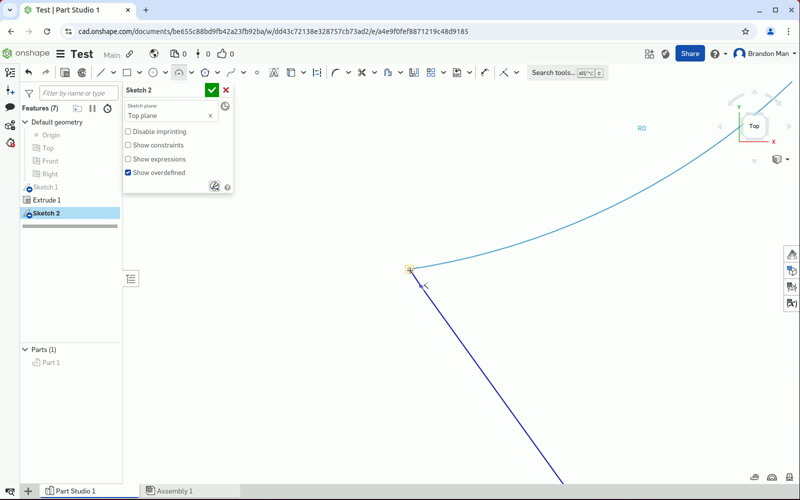
scroll(-6)
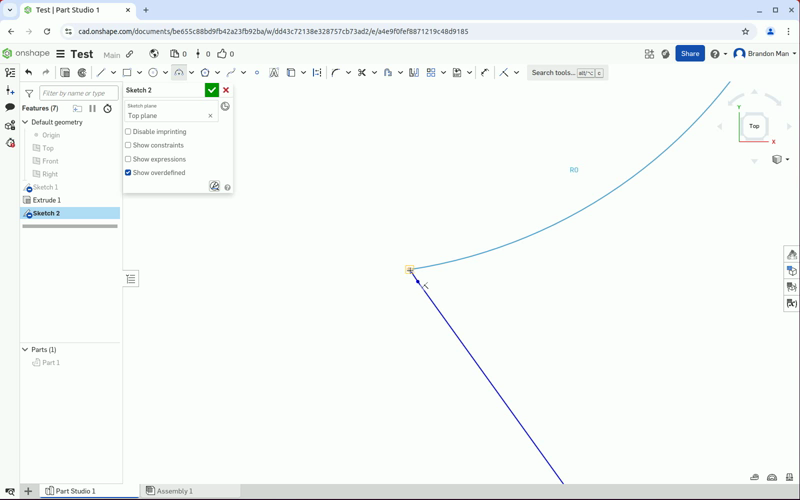
scroll(-6)
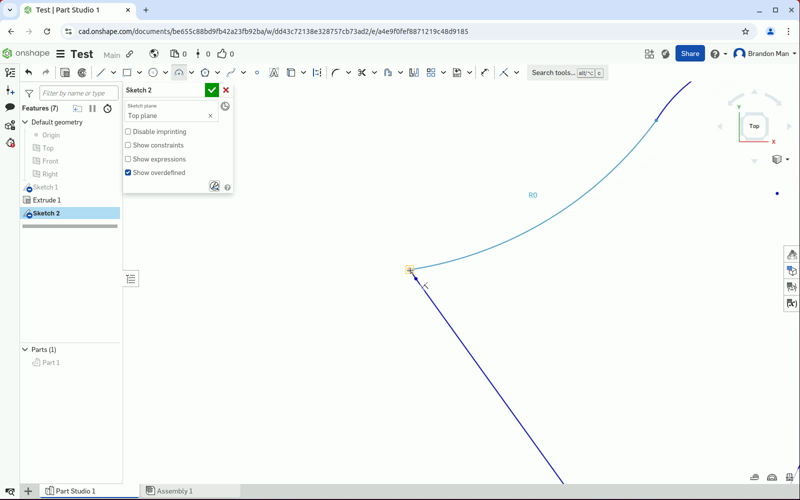
scroll(-6)
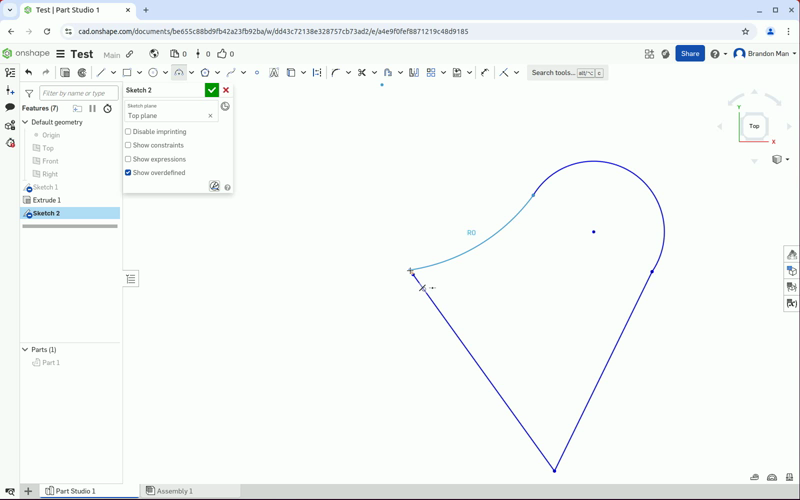
scroll(-6)
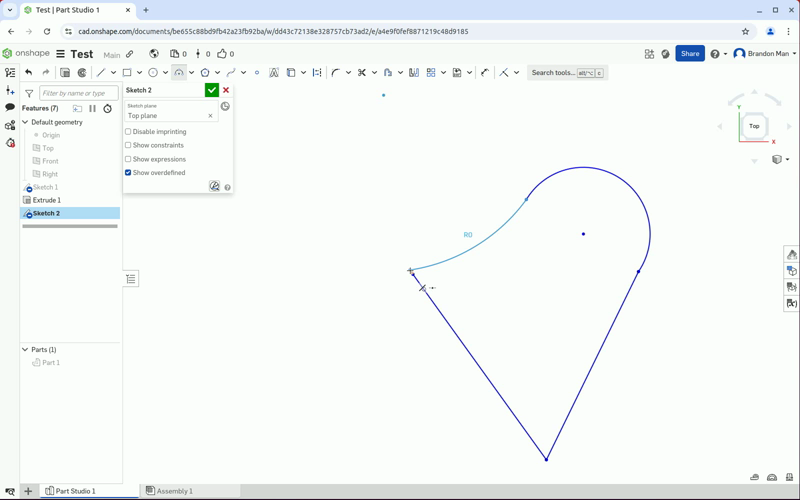
scroll(-6)
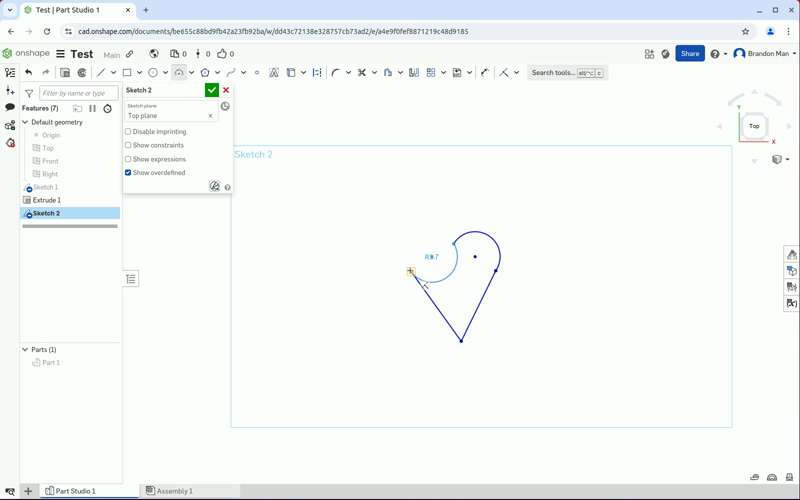
key_down(shift)
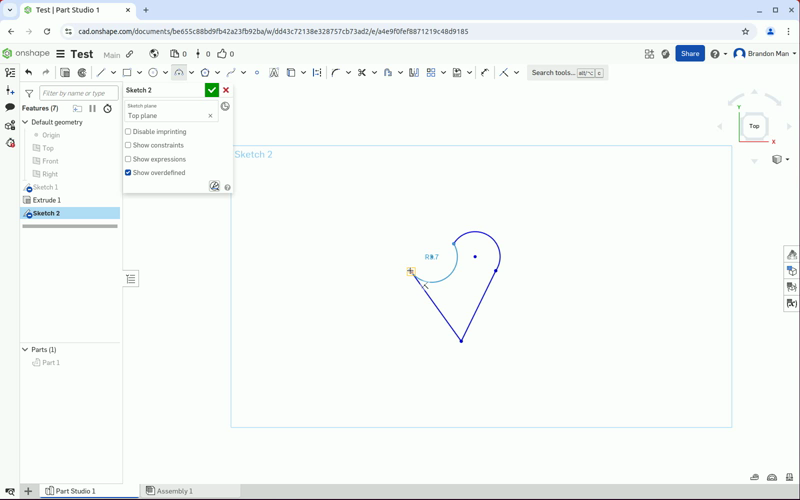
mouse_move(418, 234)
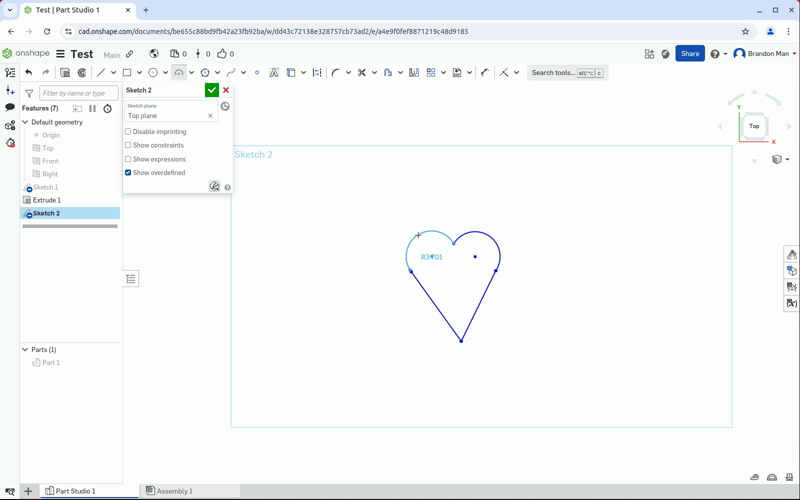
click(418, 234)
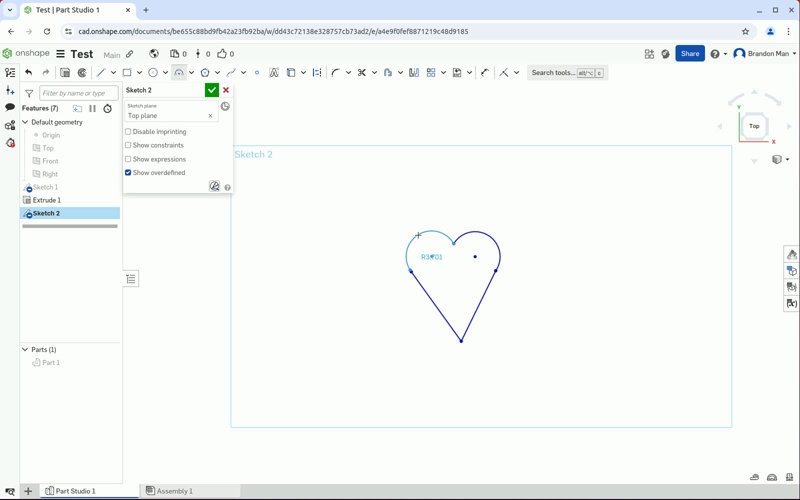
key_up(shift)
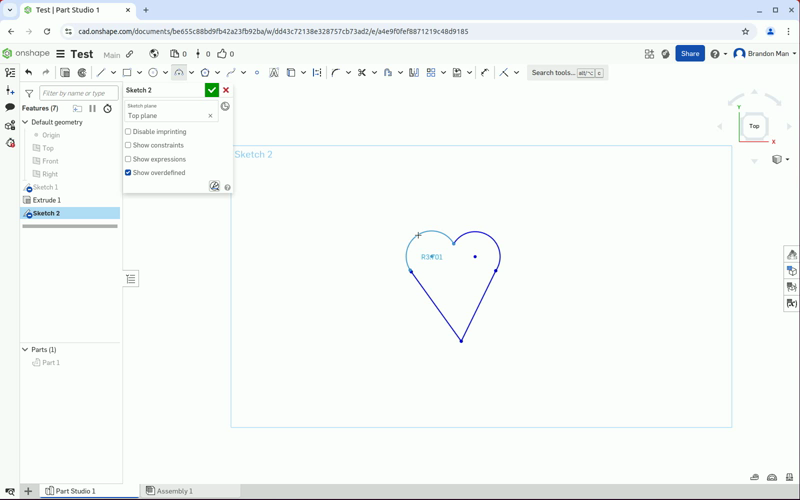
key(esc)
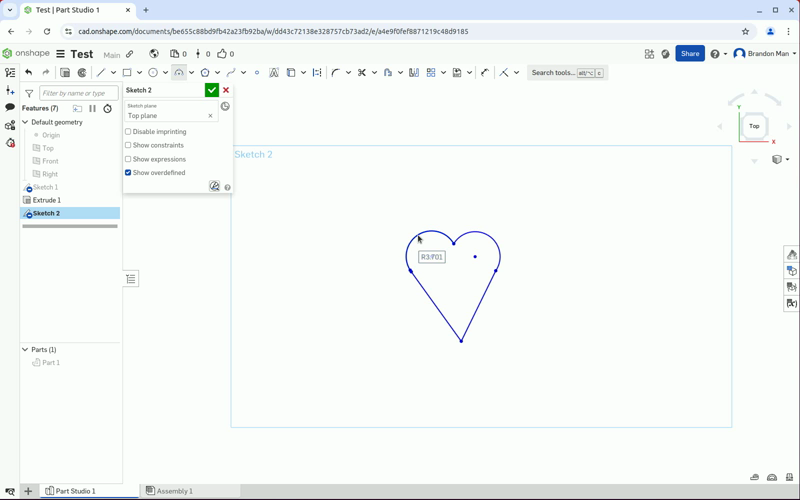
key(c)
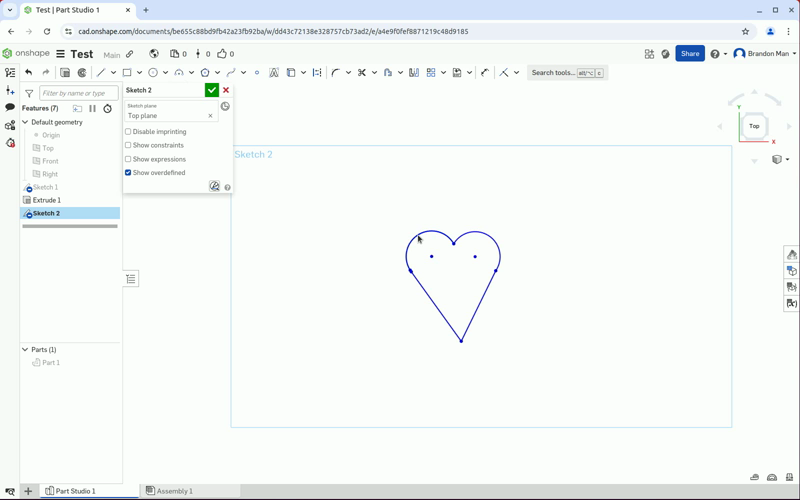
key_down(shift)
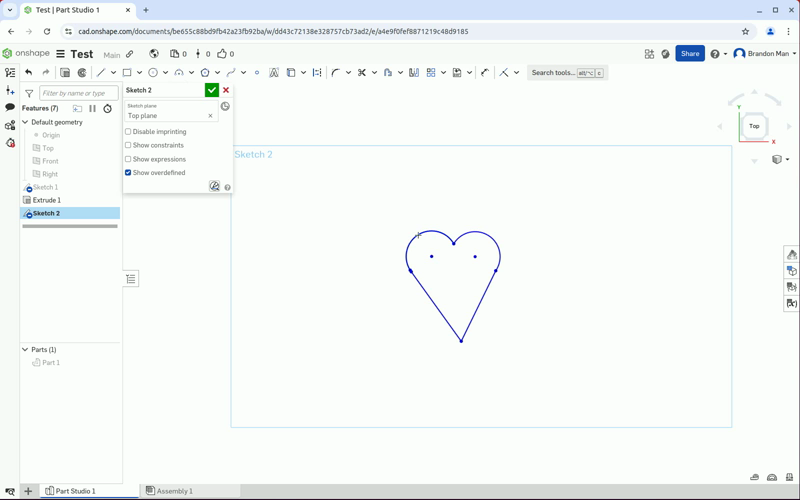
mouse_move(454, 279)
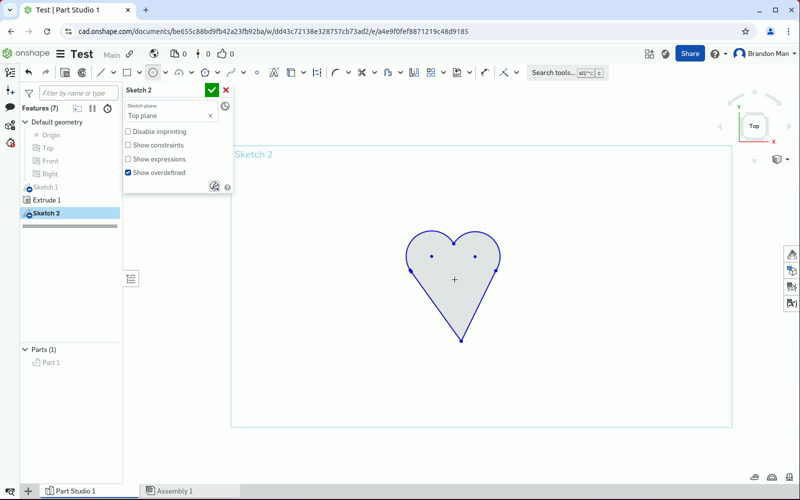
click(454, 279)
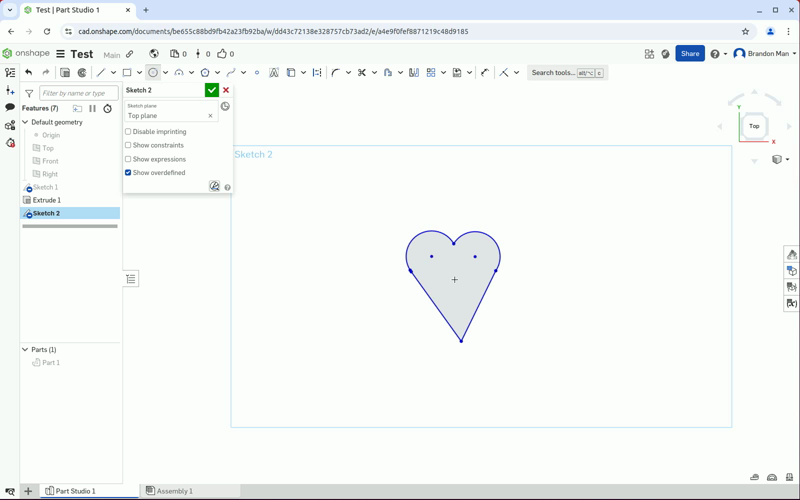
key_up(shift)
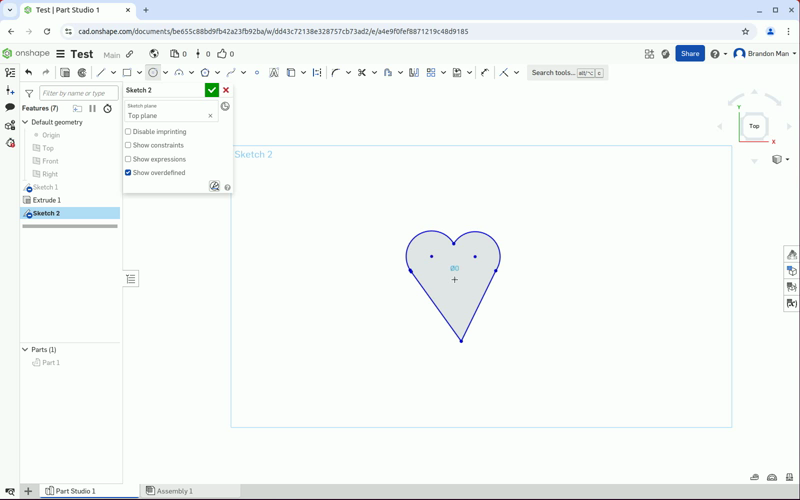
mouse_move(480, 279)
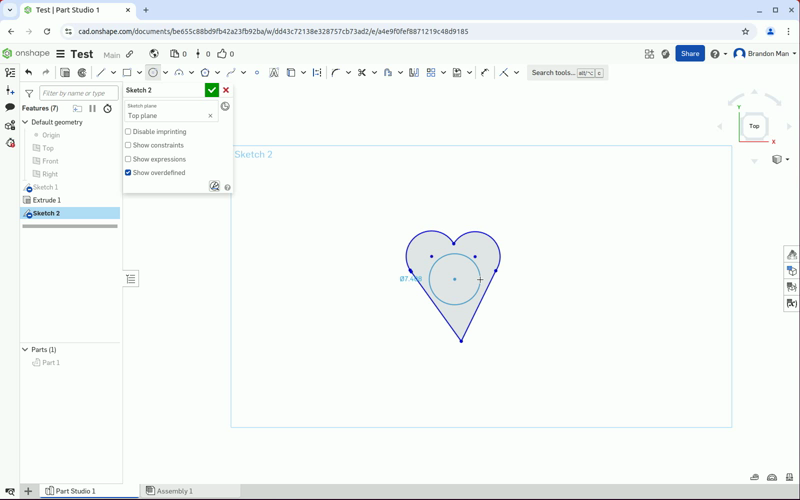
click(480, 279)
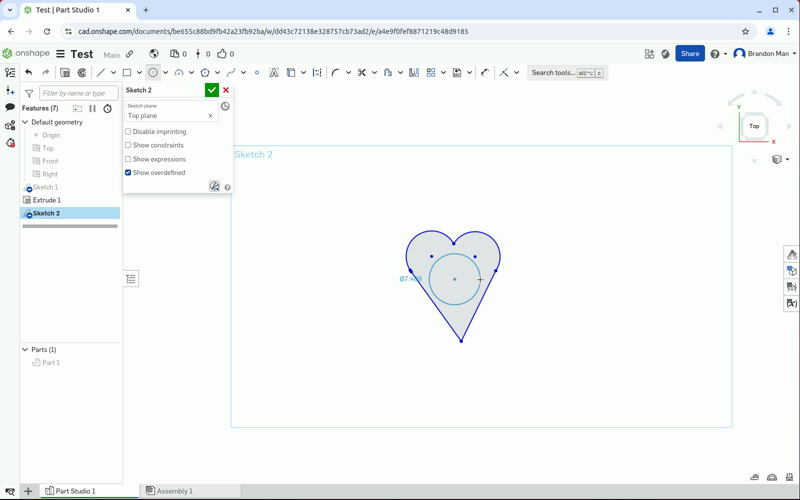
key(esc)
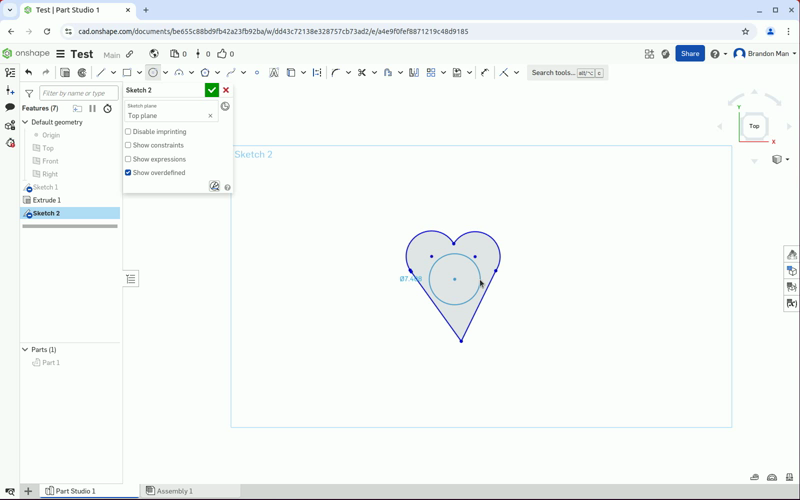
mouse_move(488, 247)
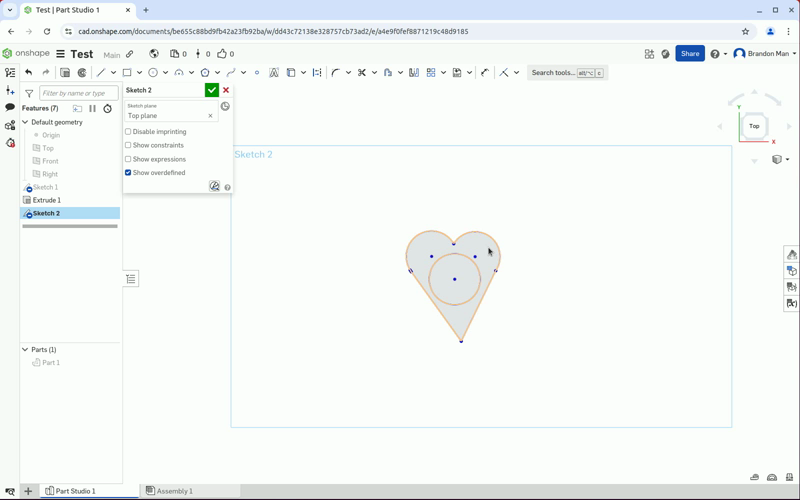
click(488, 247)
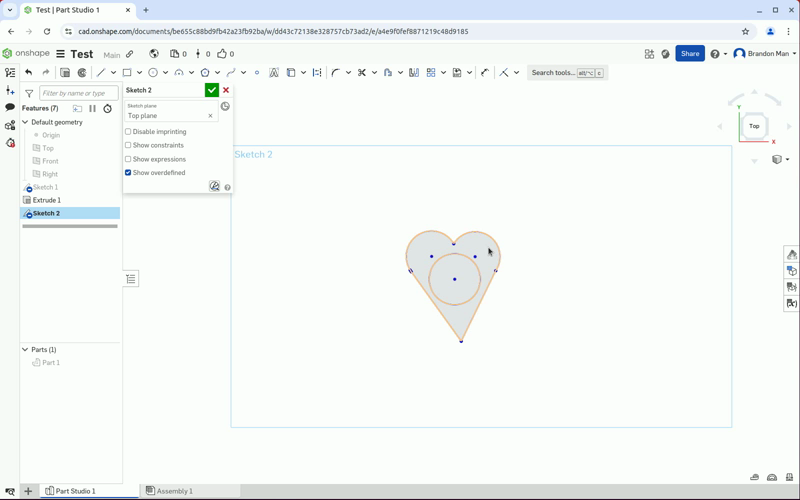
mouse_move(73, 352)
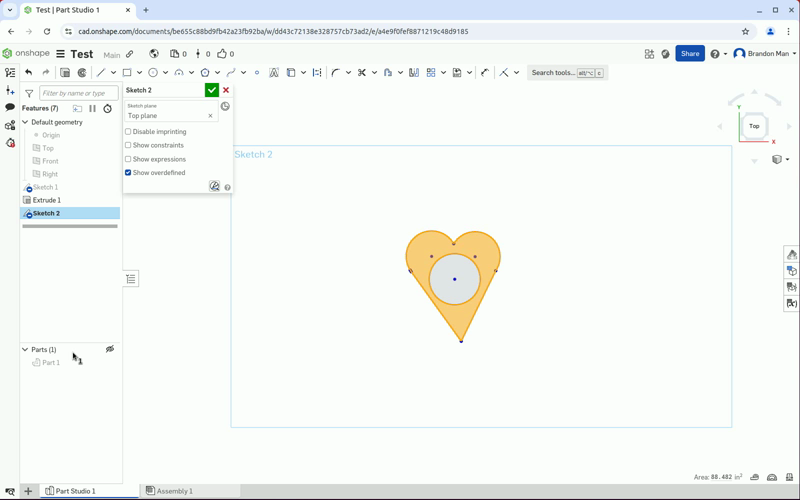
key(shift+y)
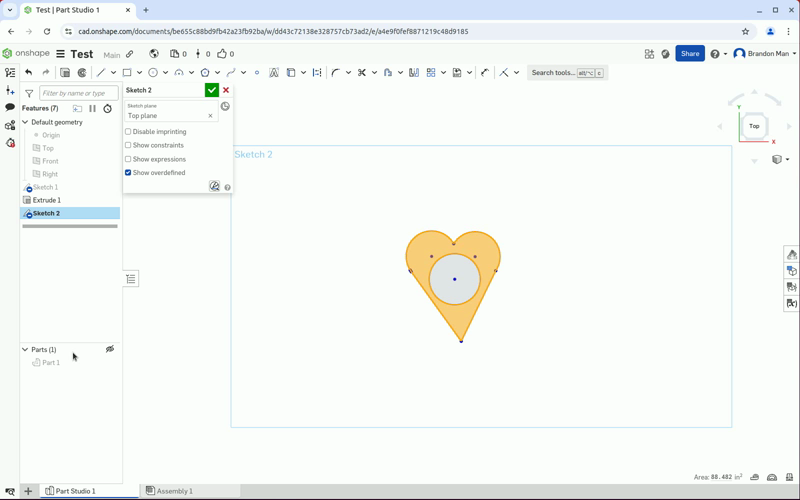
key(shift+e)
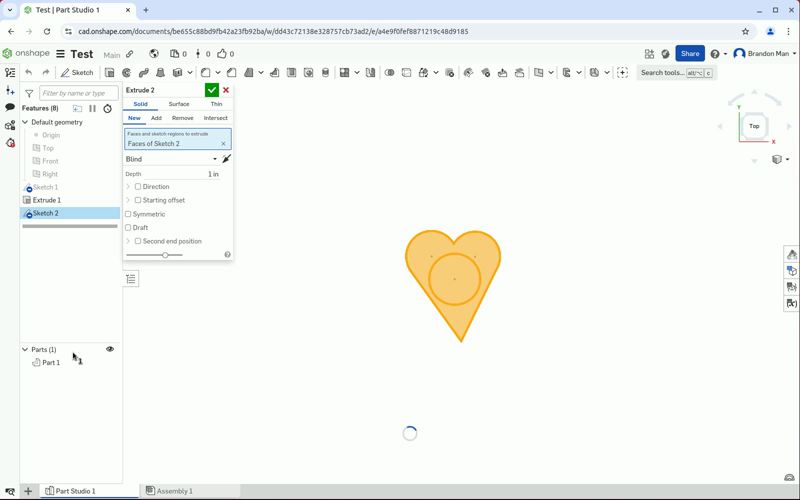
mouse_move(143, 106)
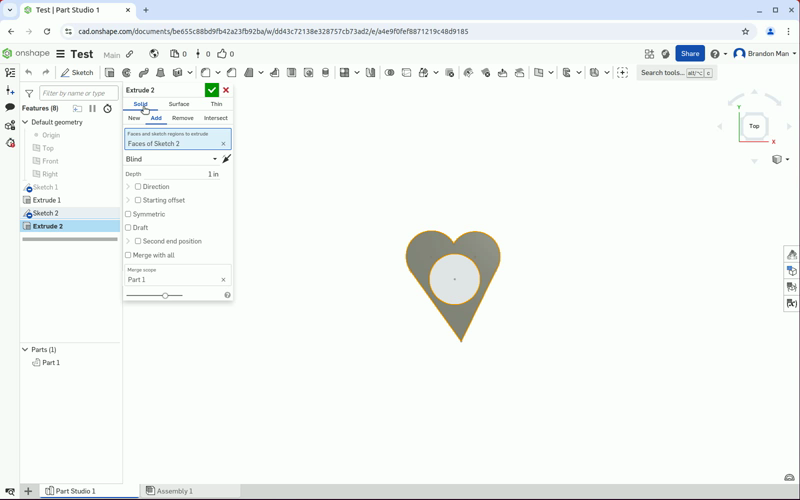
click(143, 106)
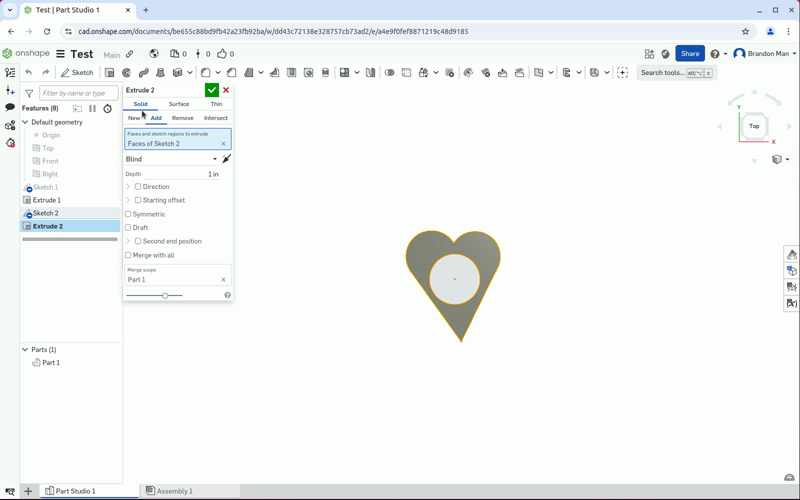
mouse_move(137, 120)
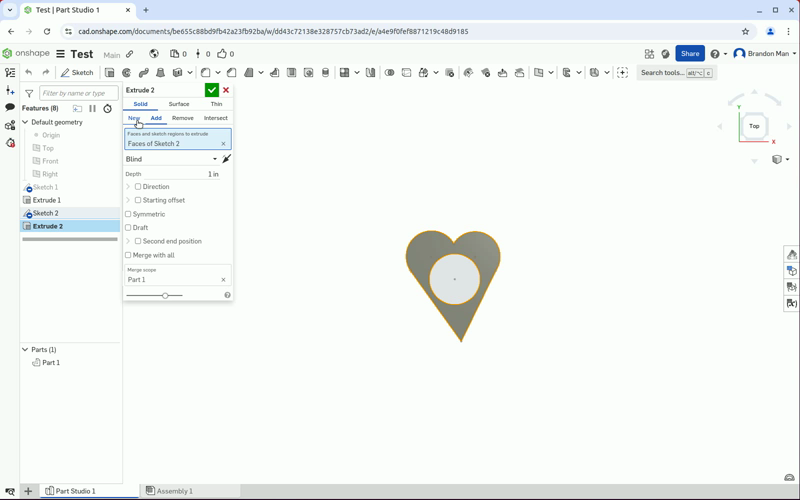
click(137, 120)
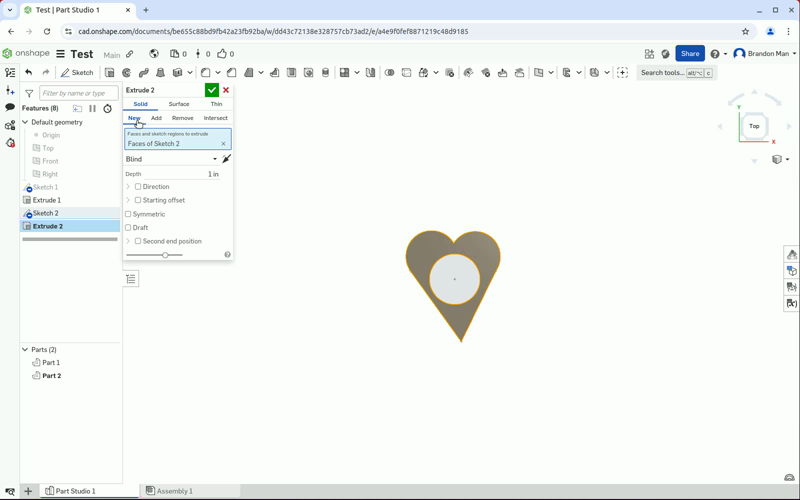
key(tab, 4)
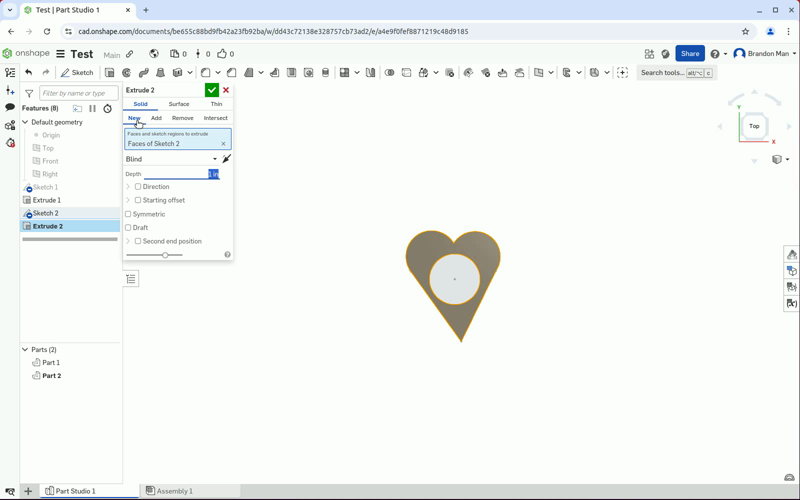
text(23.108)
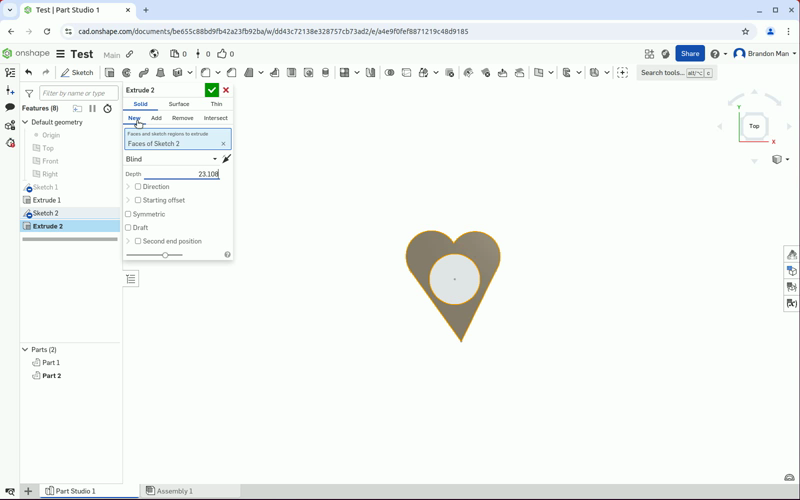
key(enter)
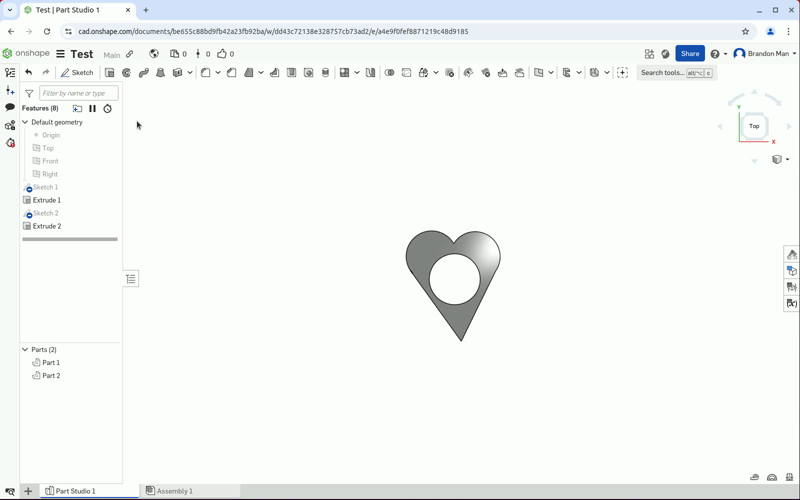
key(shift+h)
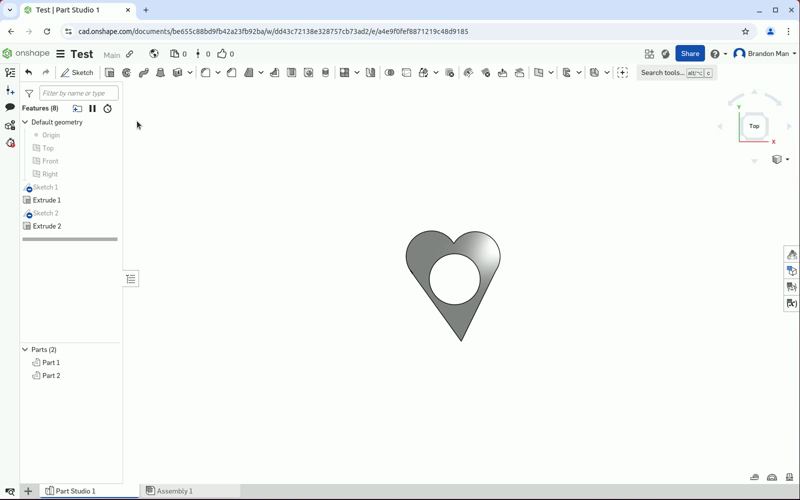
key(shift+h)
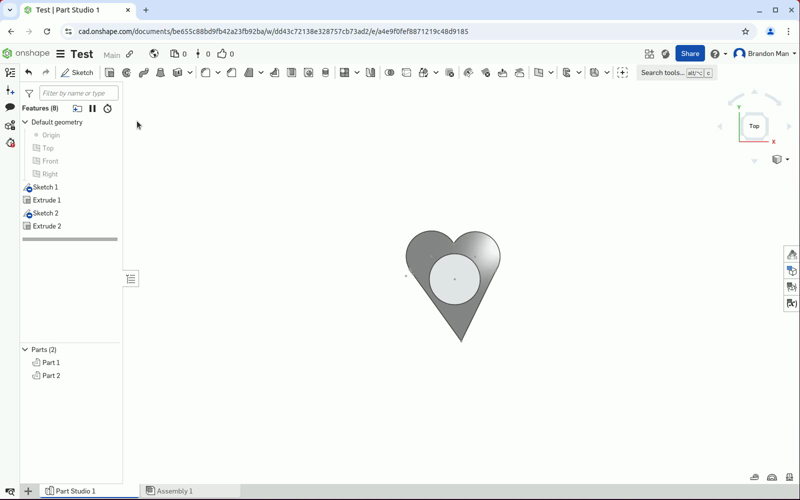
key(shift+7)
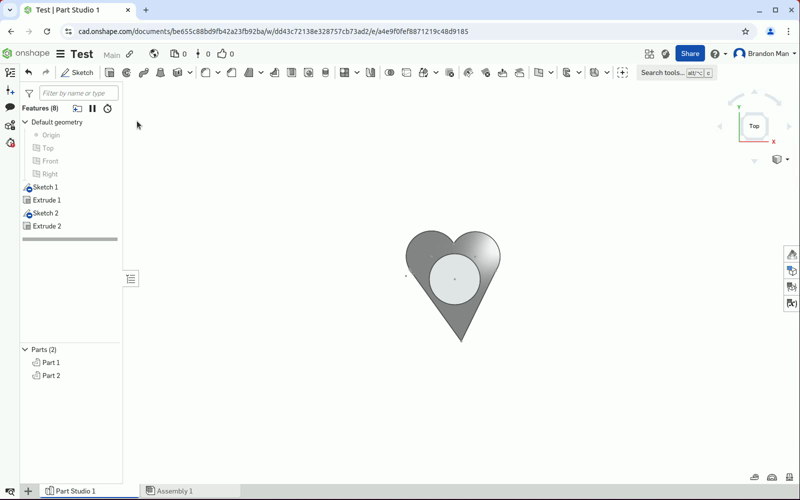
key(up, 3)
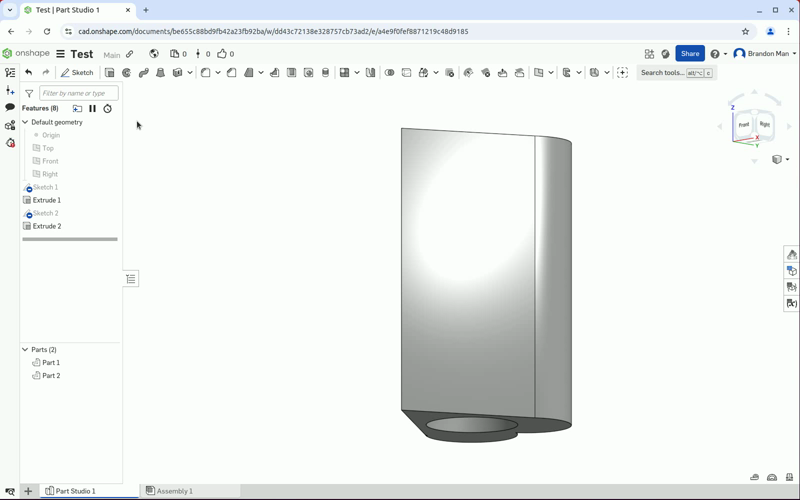
key(left, 3)
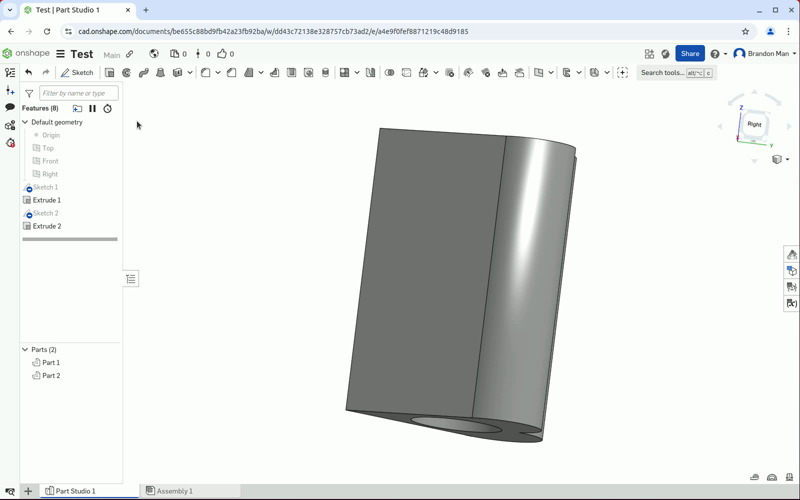
key(right, 3)
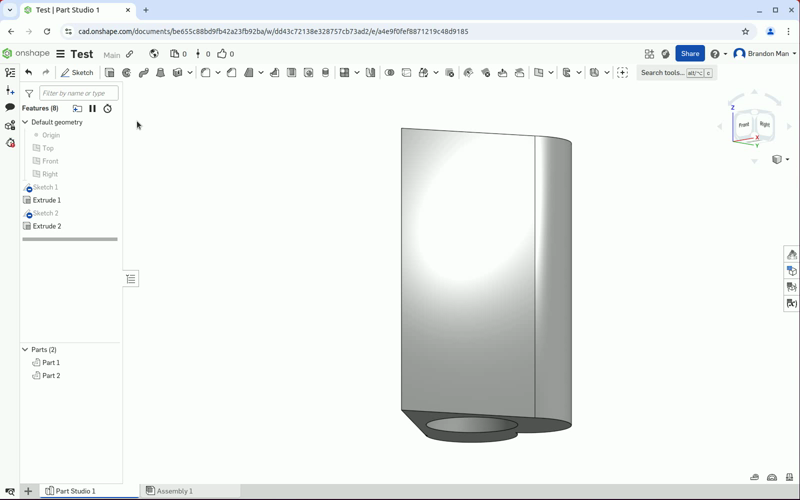
key(down, 3)
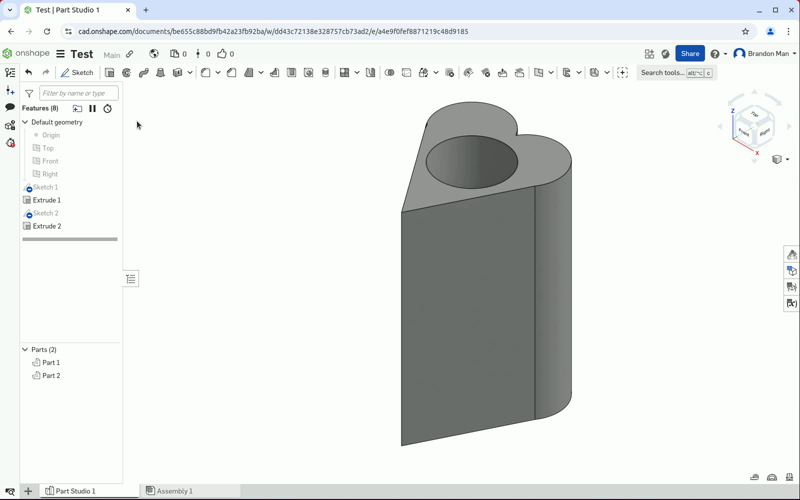
mouse_move(73, 189)
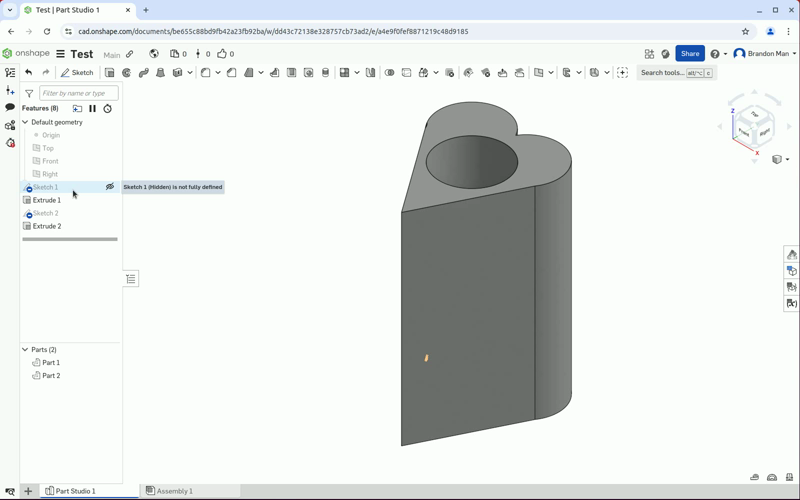
click(73, 189)